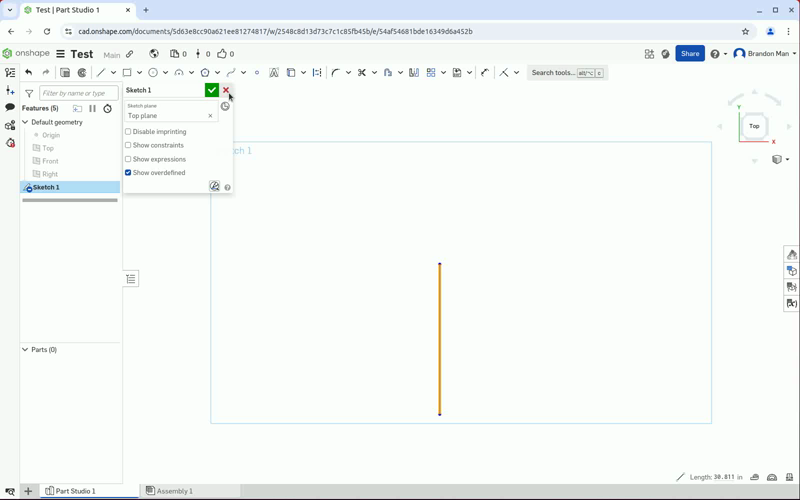
key(shift+h)
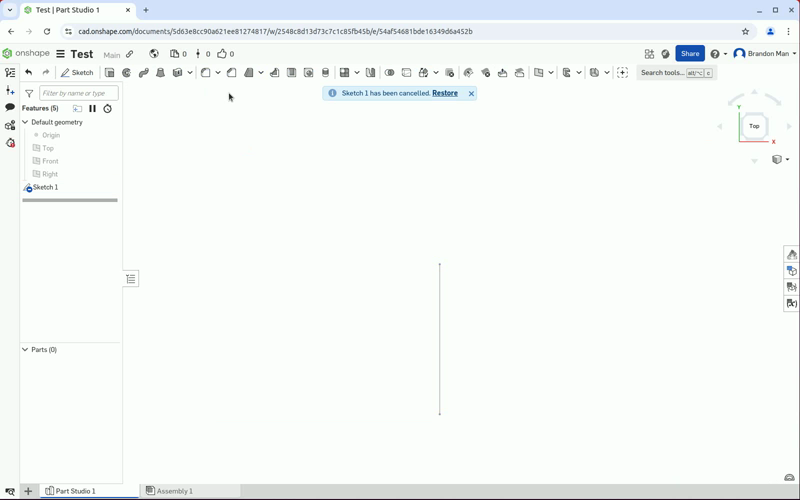
key(shift+s)
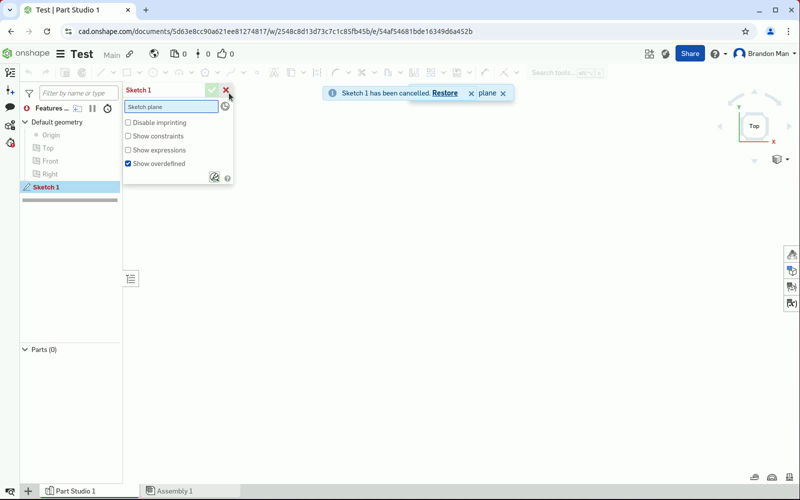
mouse_move(73, 150)
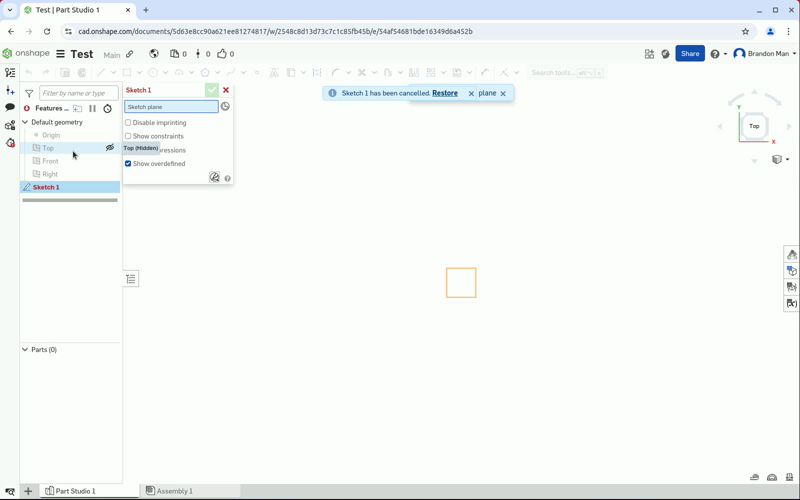
click(73, 150)
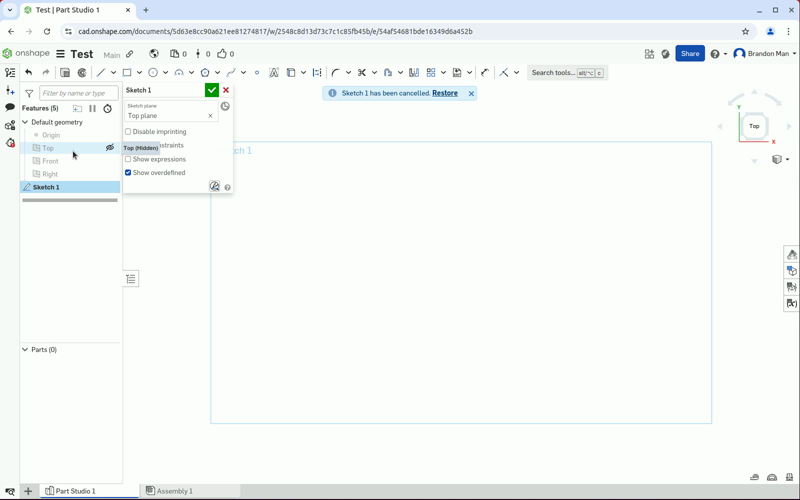
mouse_move(73, 352)
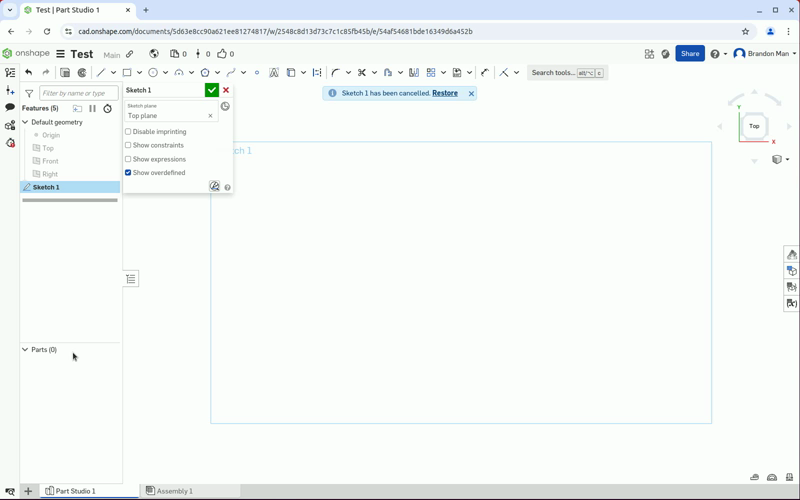
key(y)
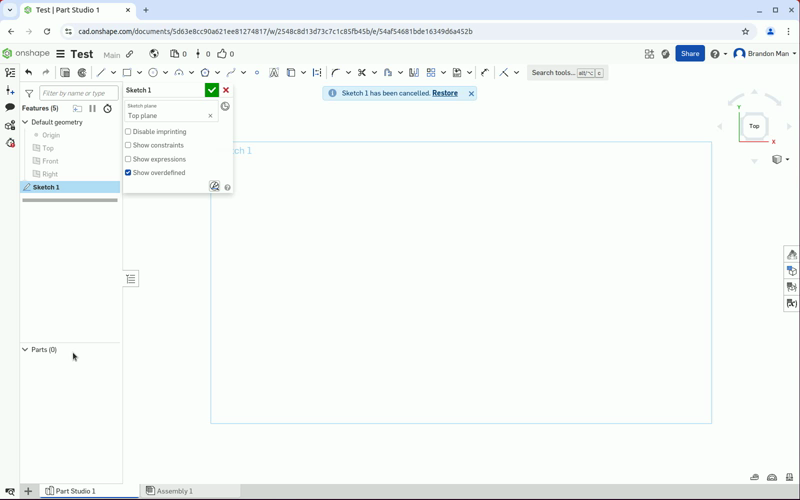
key(l)
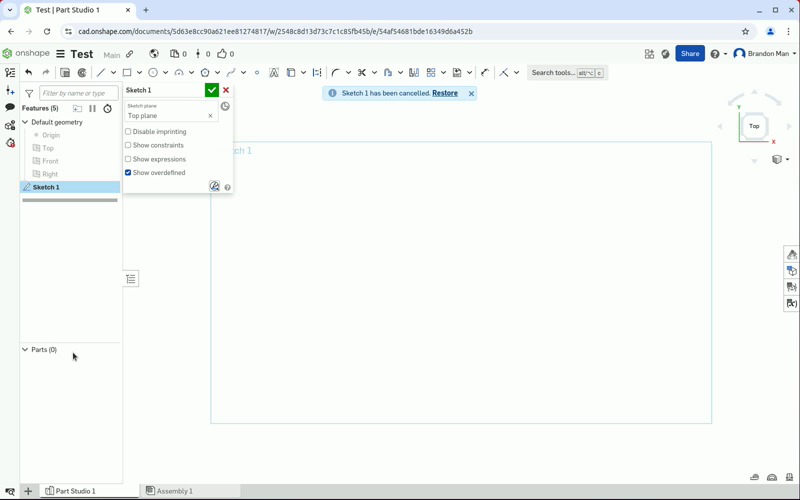
key_down(shift)
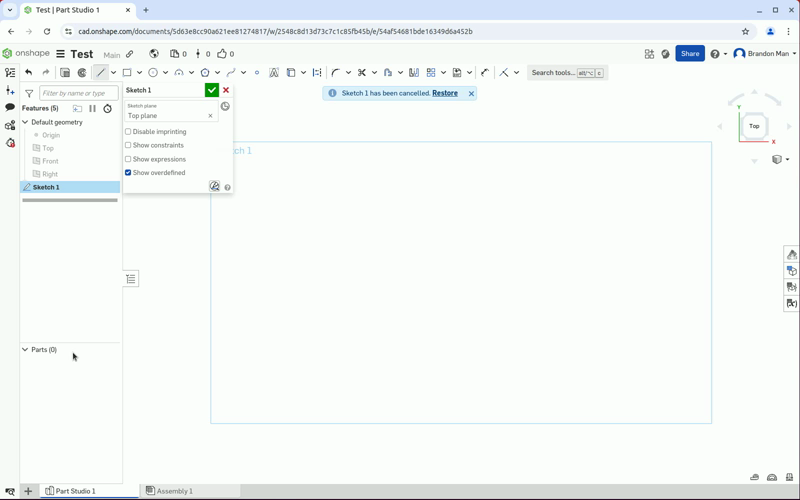
mouse_move(348, 220)
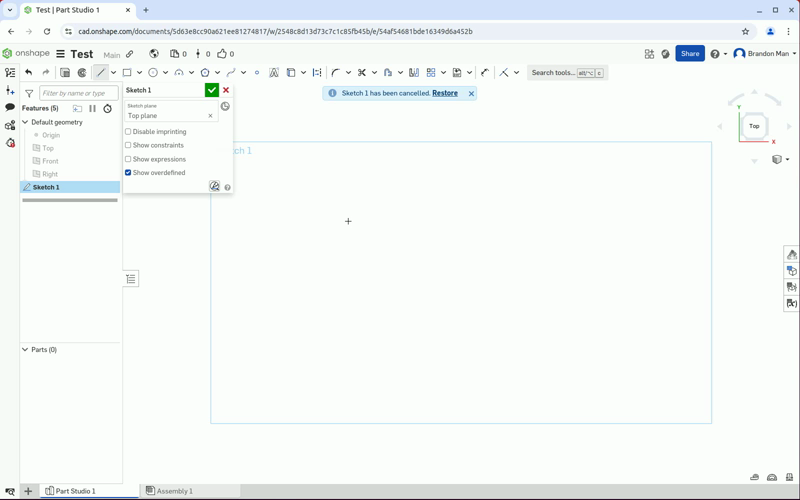
click(348, 220)
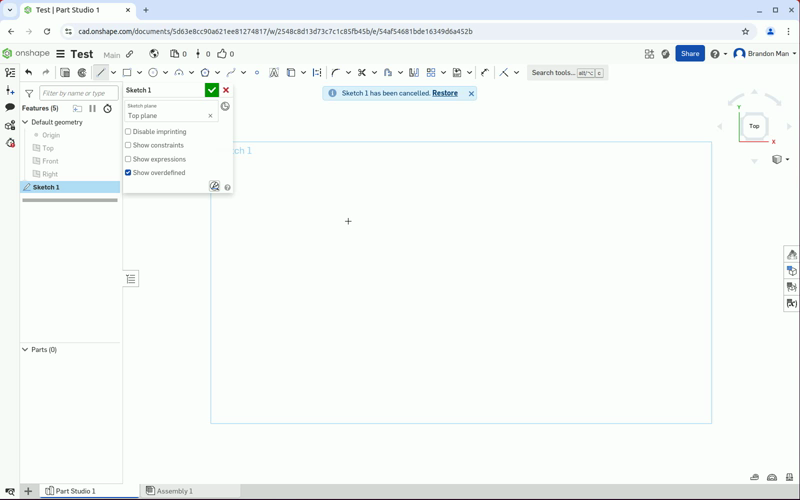
key_up(shift)
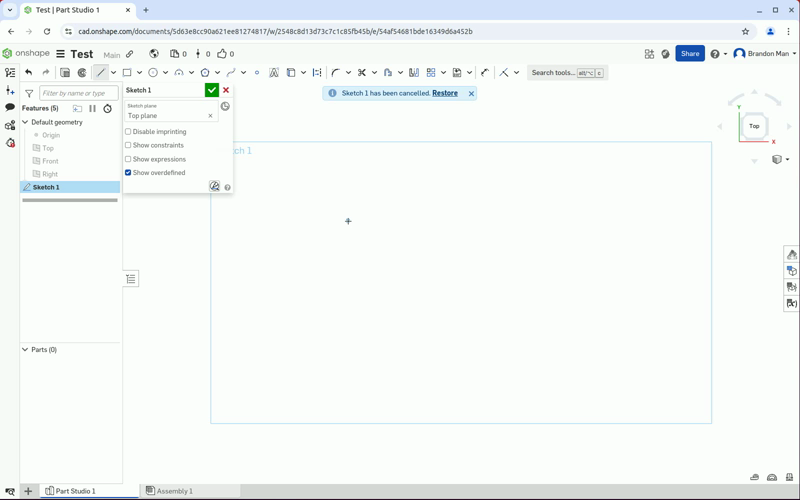
key_down(shift)
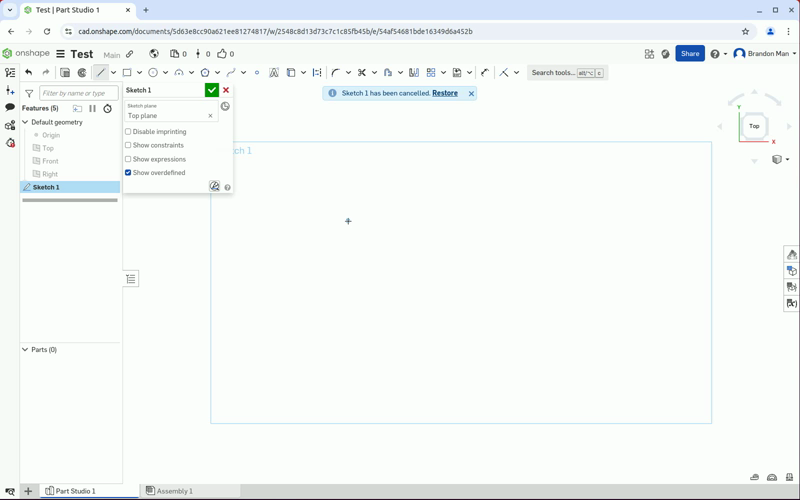
mouse_move(378, 220)
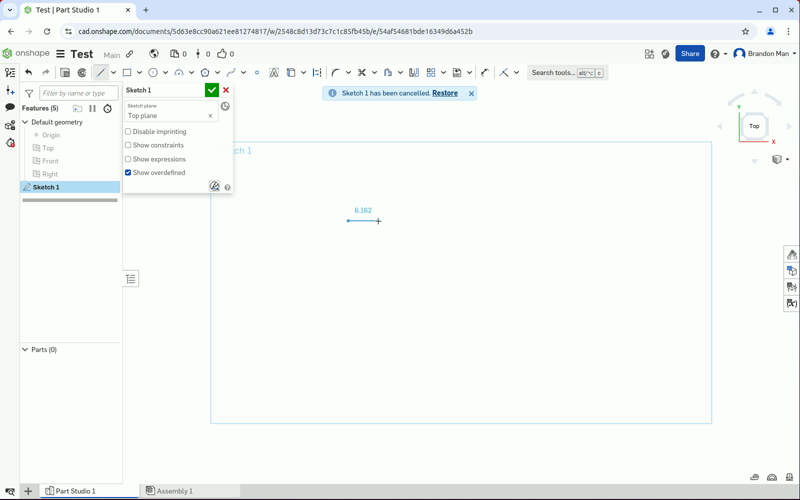
mouse_move(370, 220)
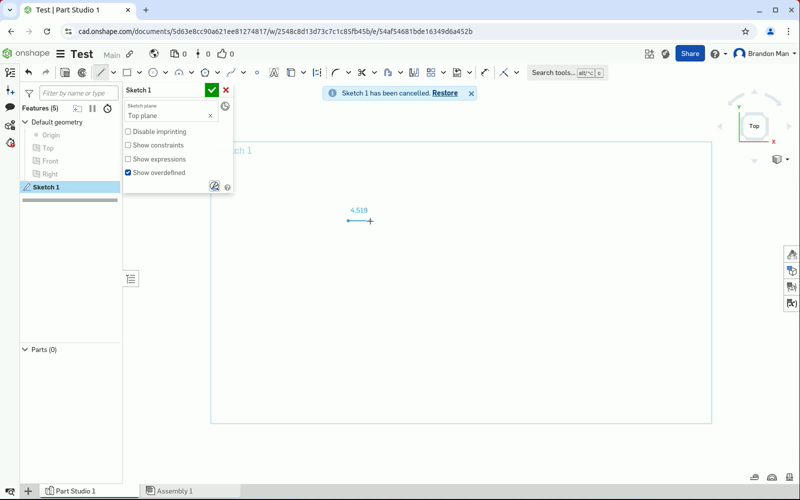
click(370, 220)
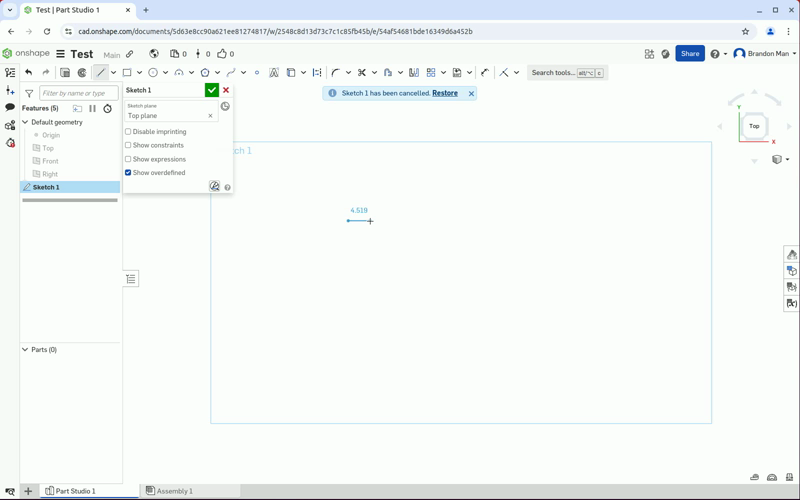
key_up(shift)
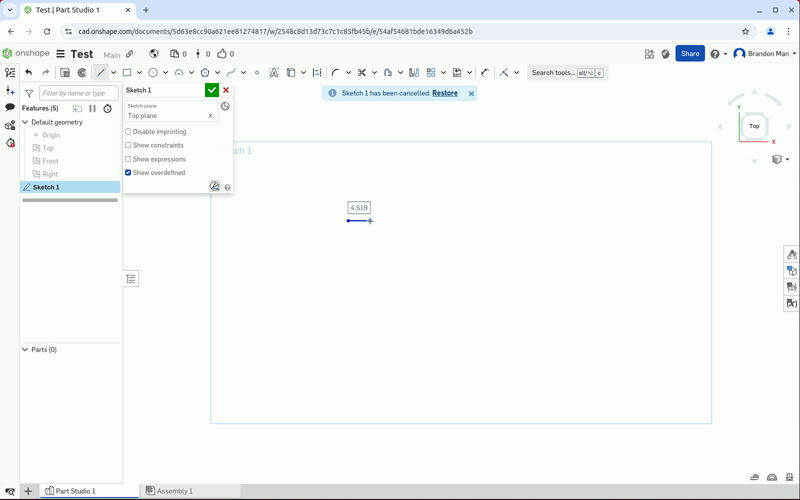
key_down(shift)
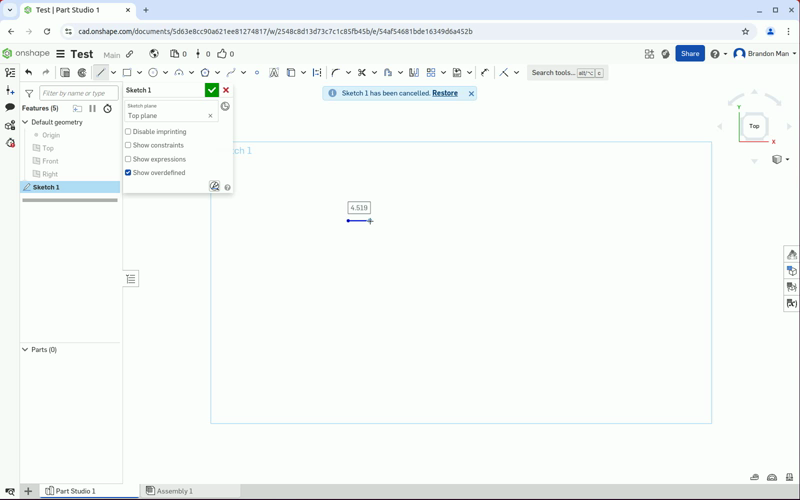
mouse_move(400, 220)
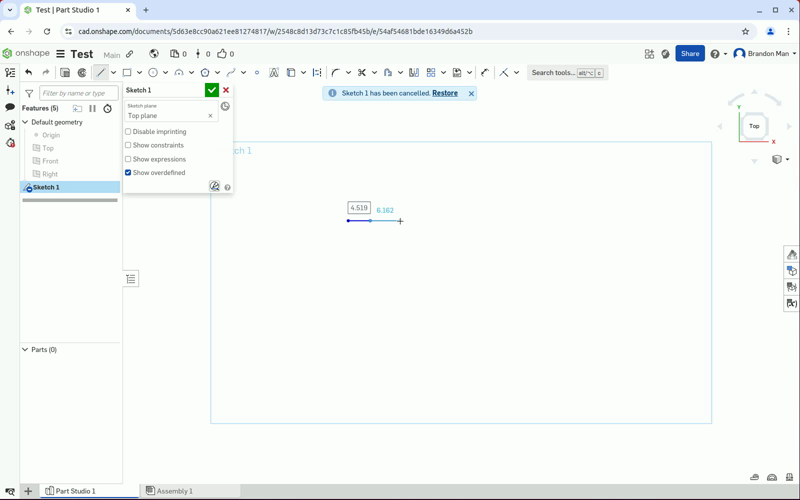
mouse_move(370, 198)
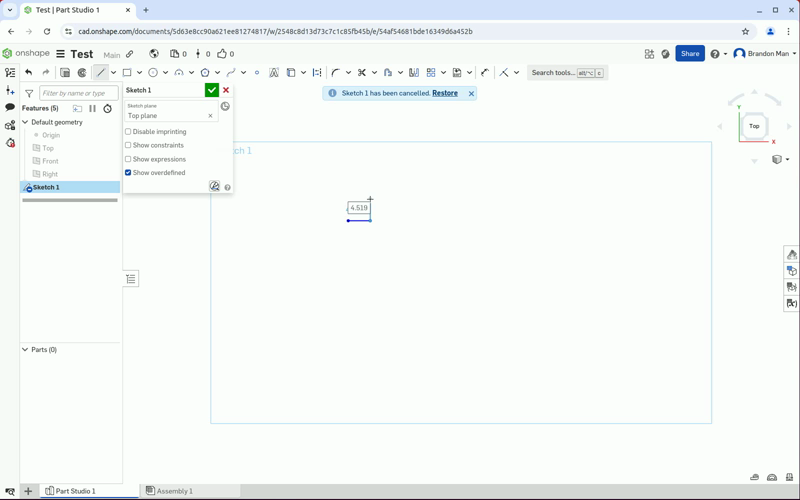
click(370, 198)
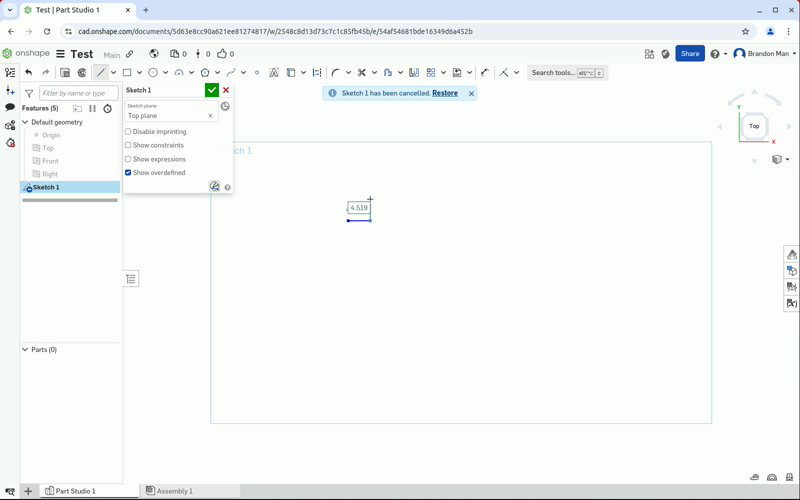
key_up(shift)
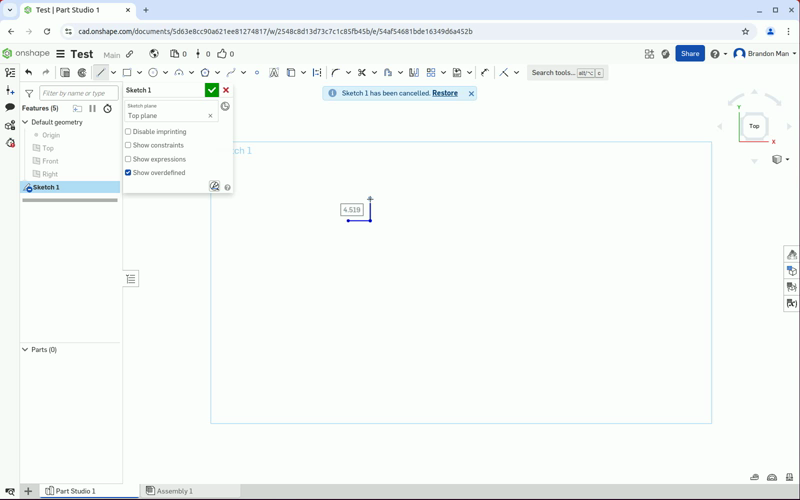
key_down(shift)
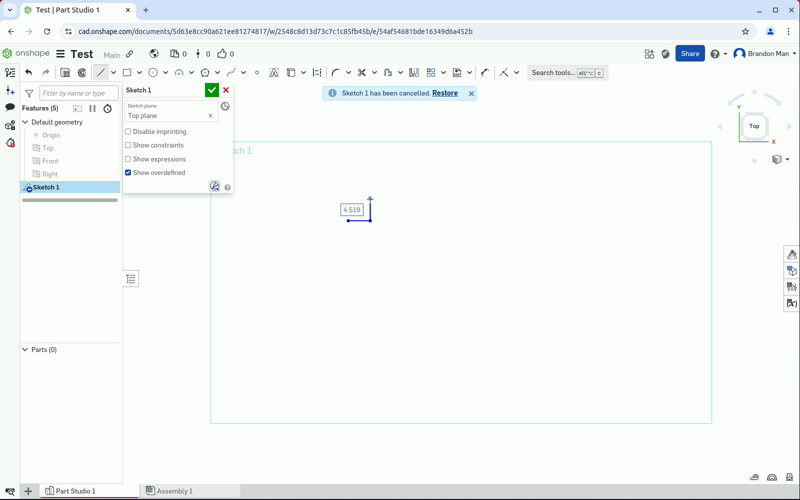
mouse_move(400, 198)
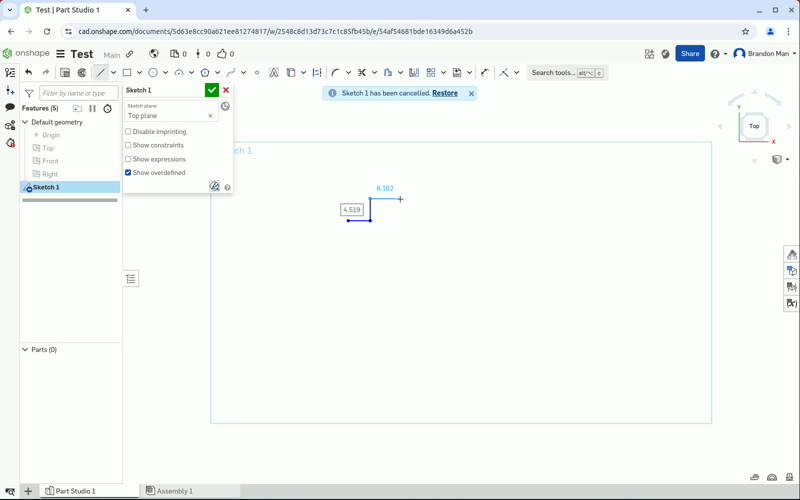
mouse_move(348, 198)
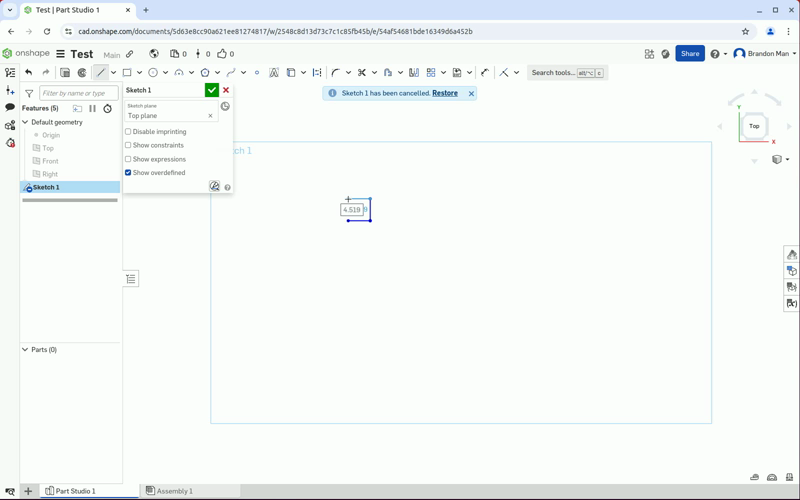
click(348, 198)
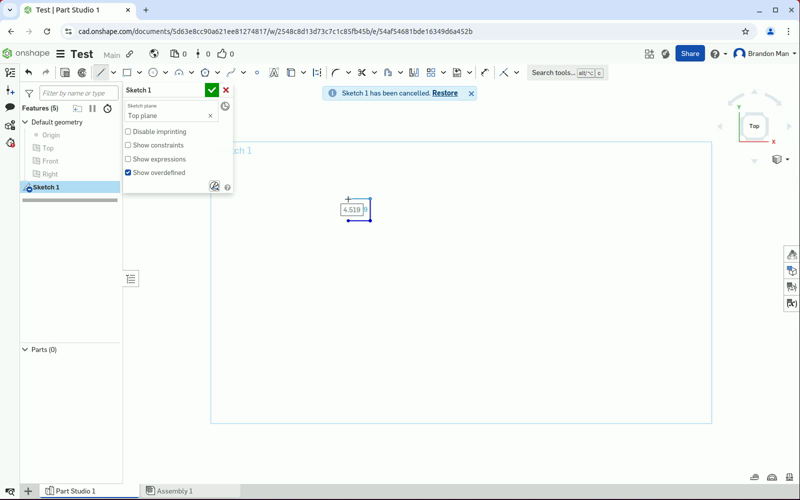
key_up(shift)
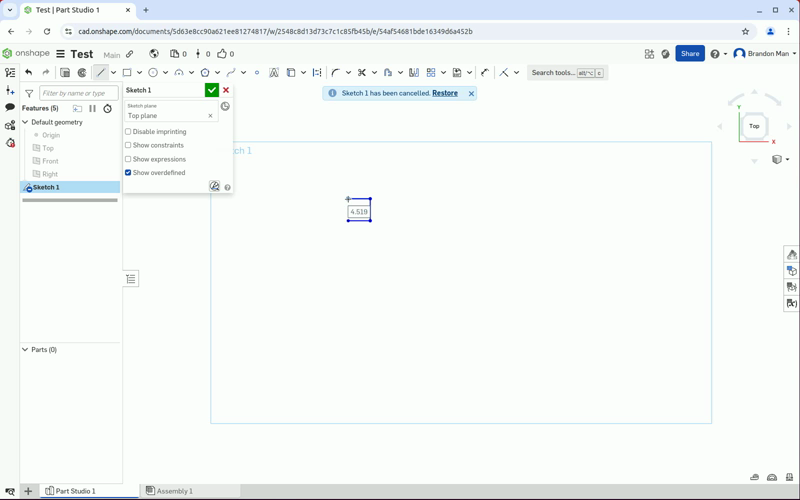
mouse_move(378, 198)
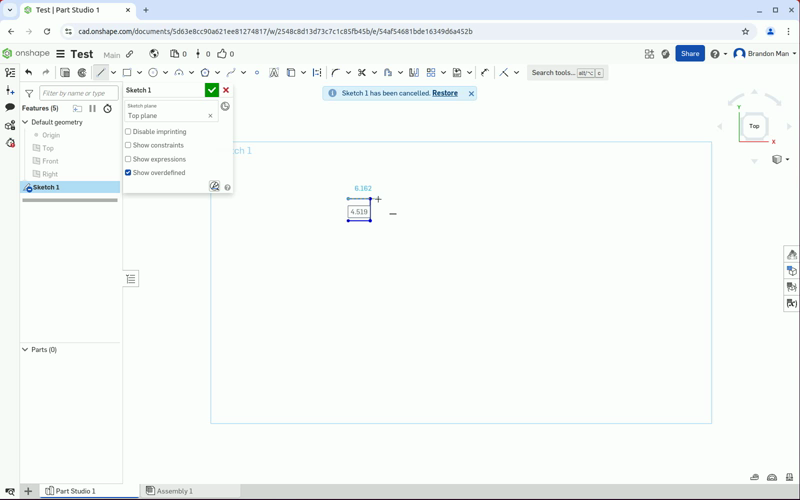
key_down(shift)
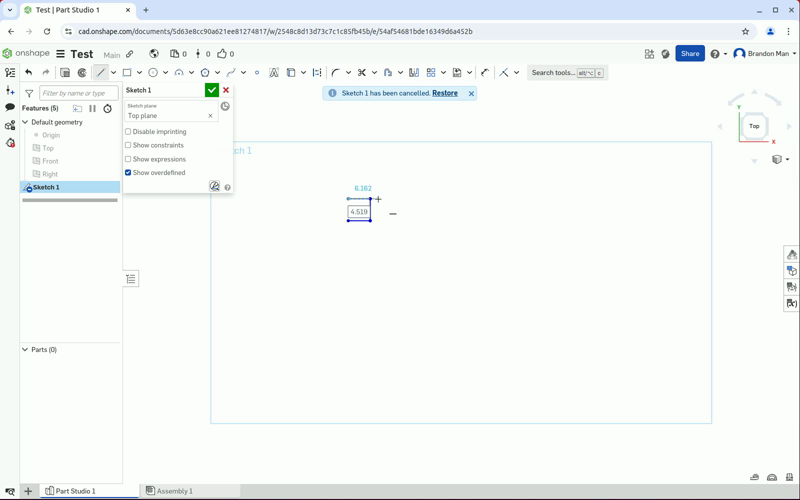
mouse_move(348, 220)
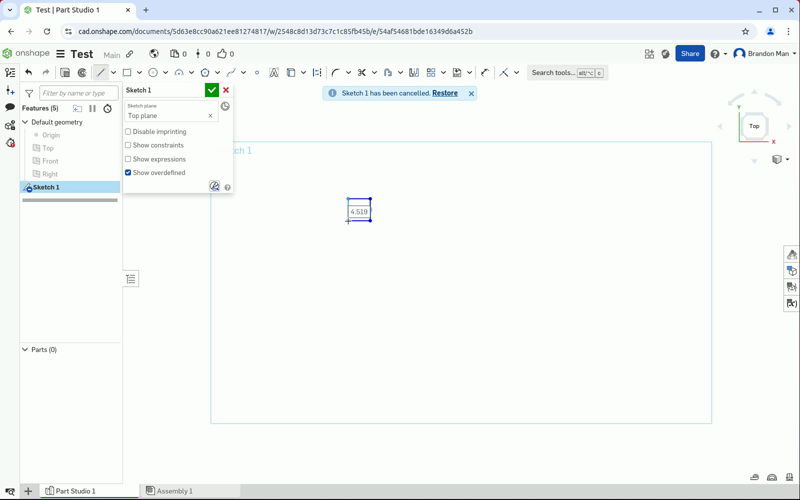
key_up(shift)
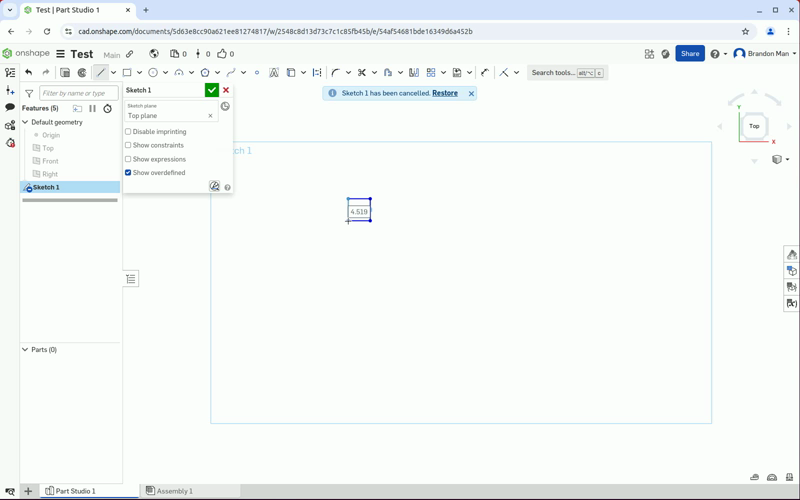
click(348, 220)
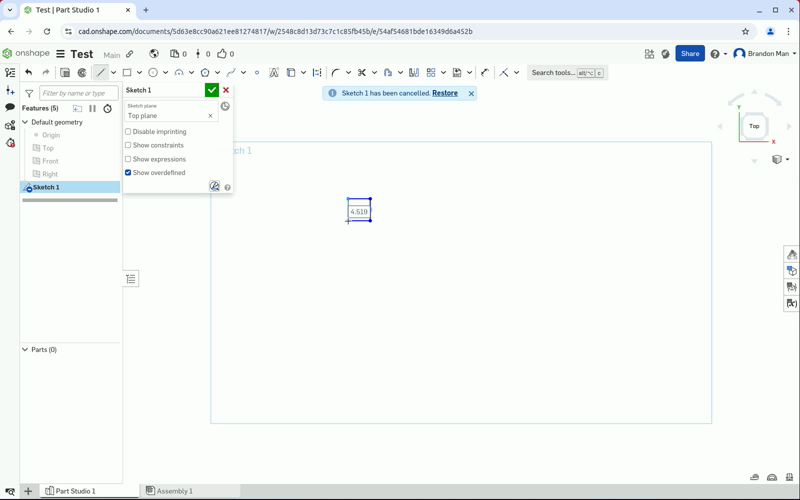
key(esc)
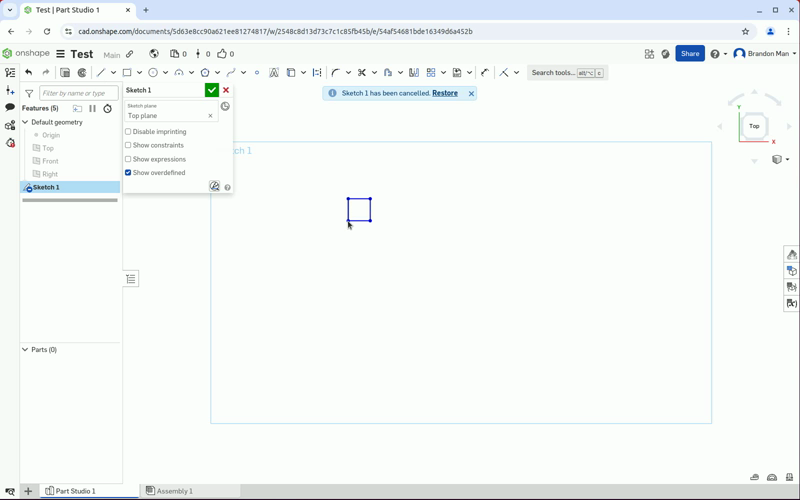
mouse_move(360, 215)
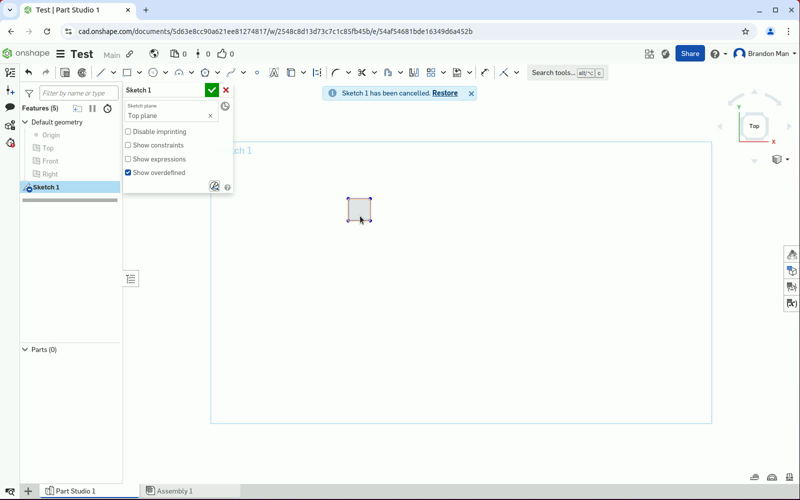
scroll(6)
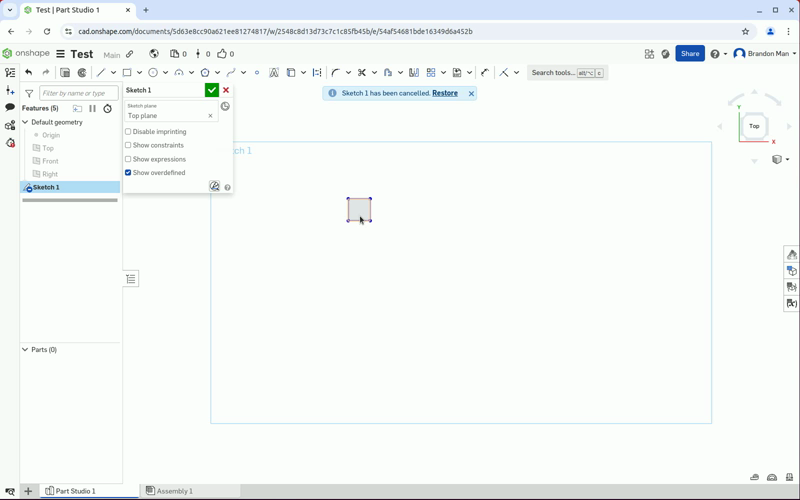
scroll(6)
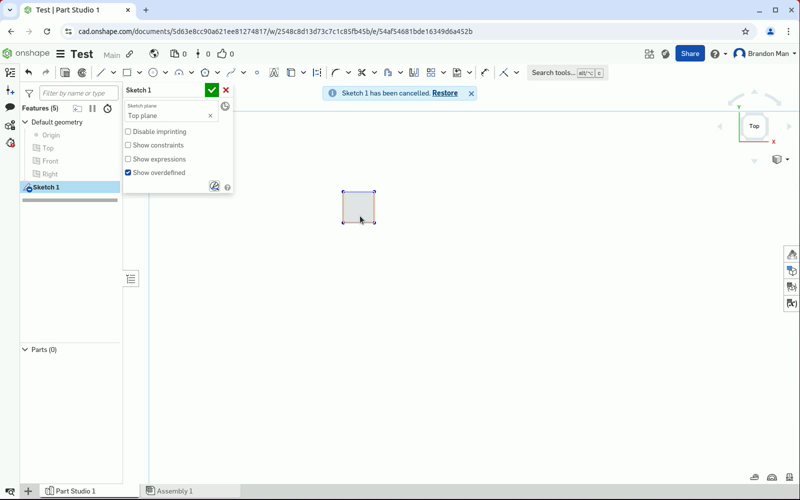
scroll(6)
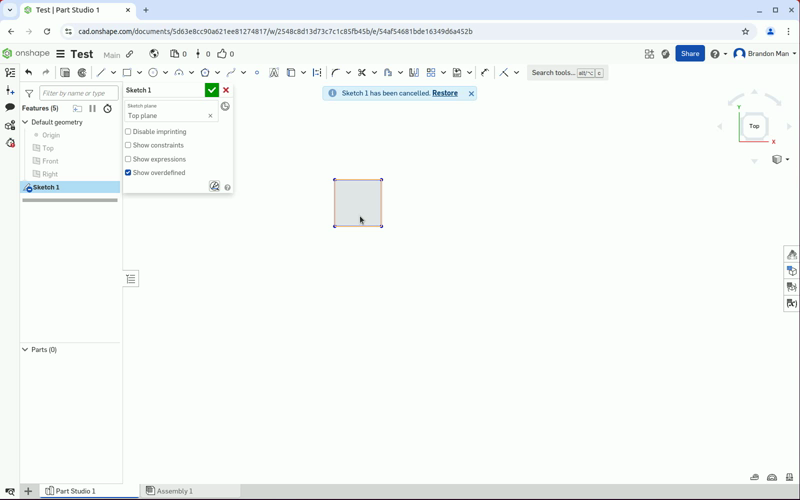
scroll(6)
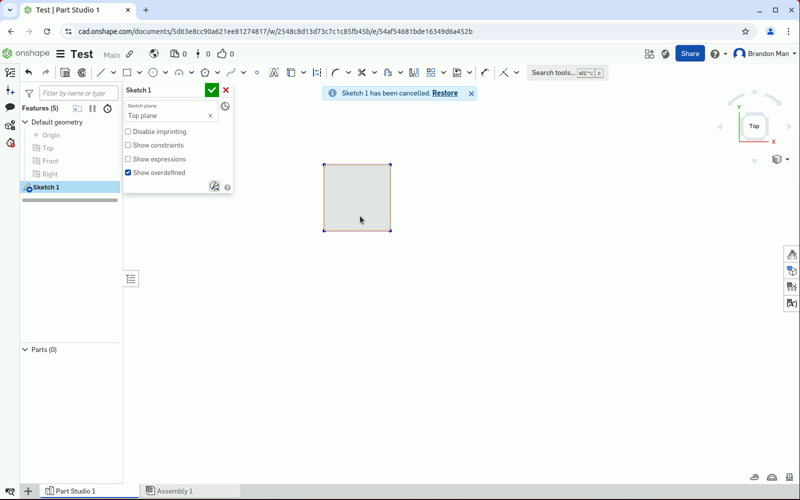
scroll(6)
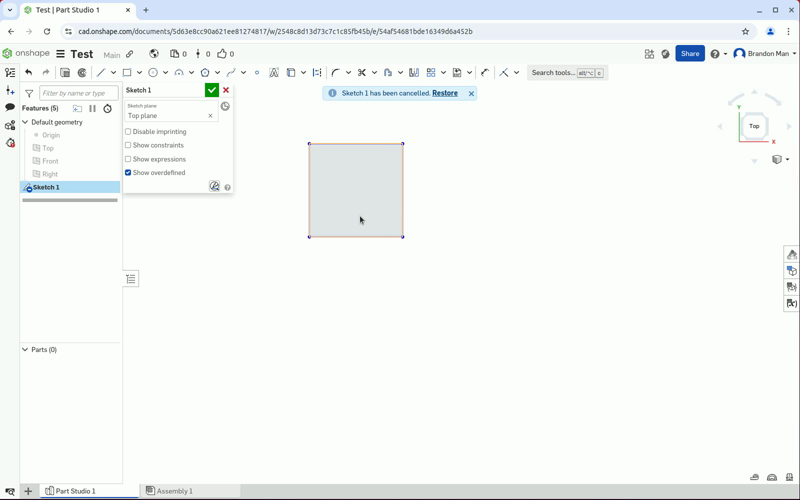
scroll(6)
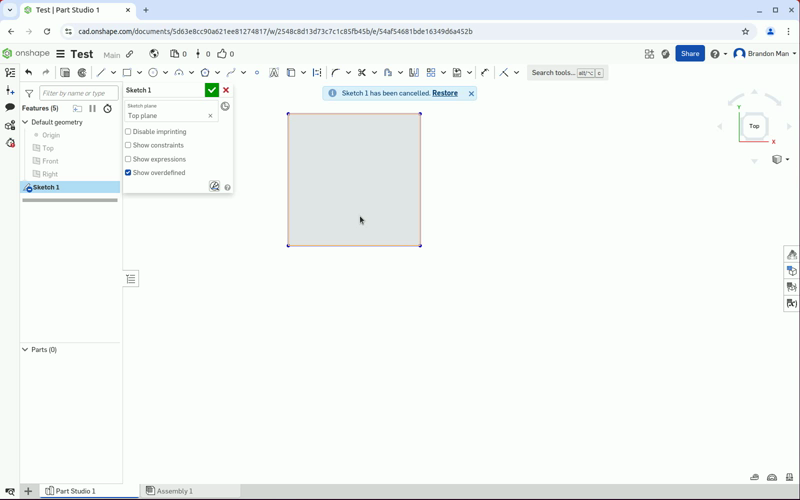
scroll(6)
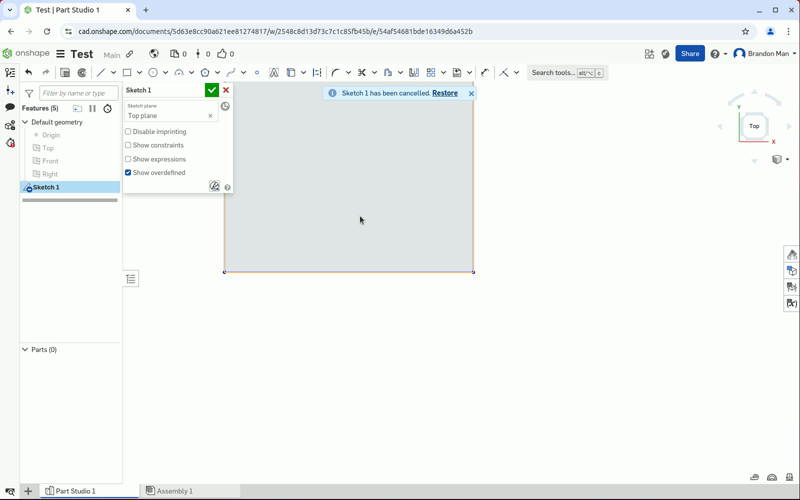
click(360, 215)
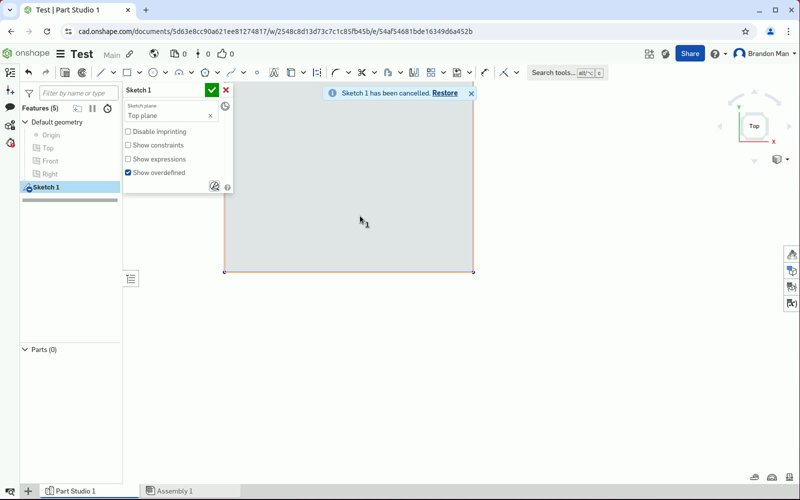
scroll(-6)
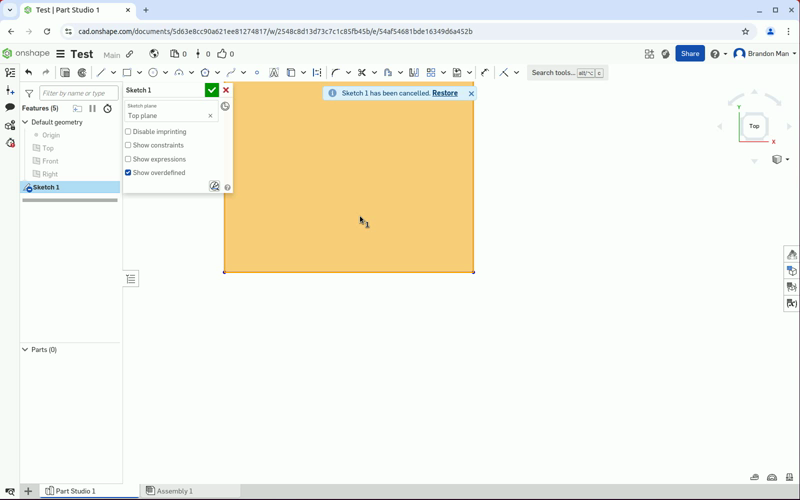
scroll(-6)
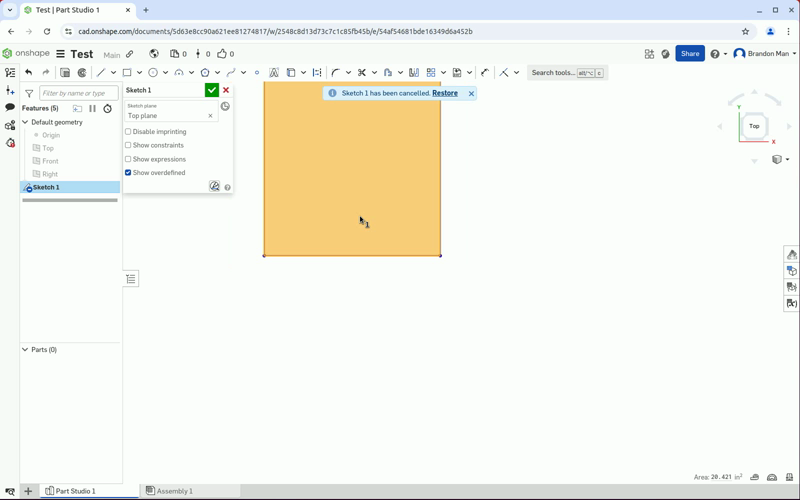
scroll(-6)
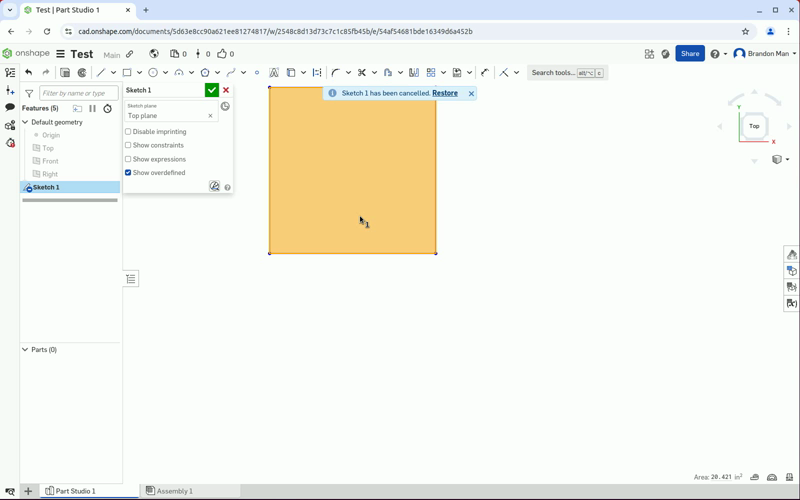
scroll(-6)
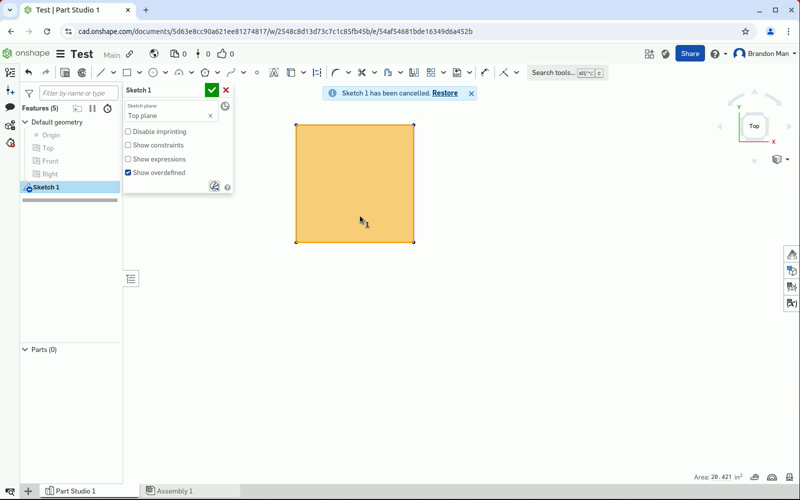
scroll(-6)
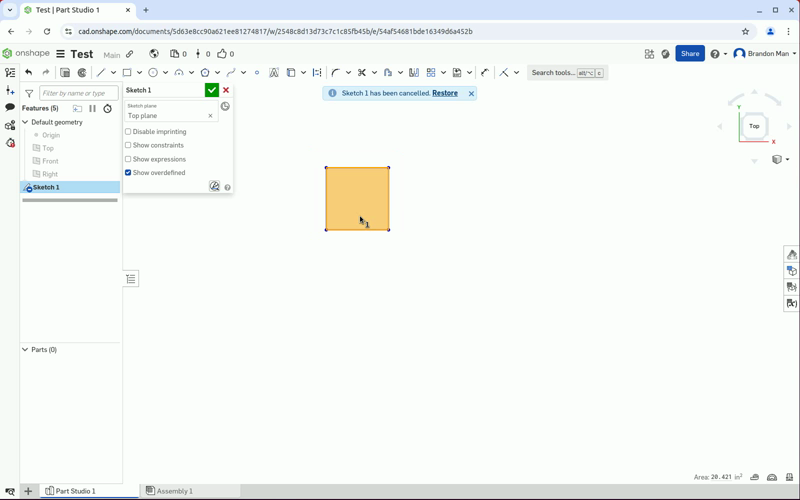
scroll(-6)
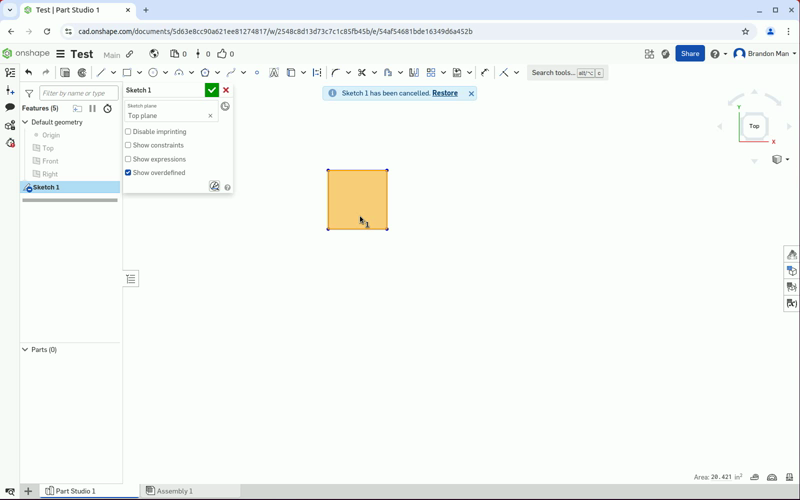
scroll(-6)
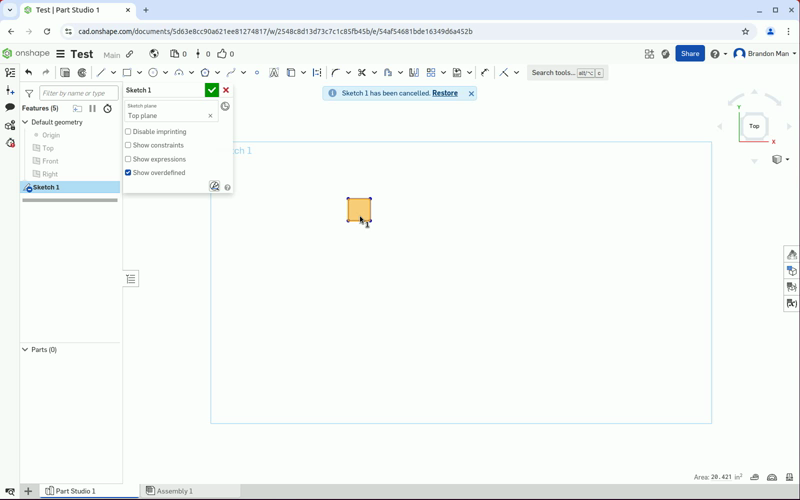
mouse_move(73, 352)
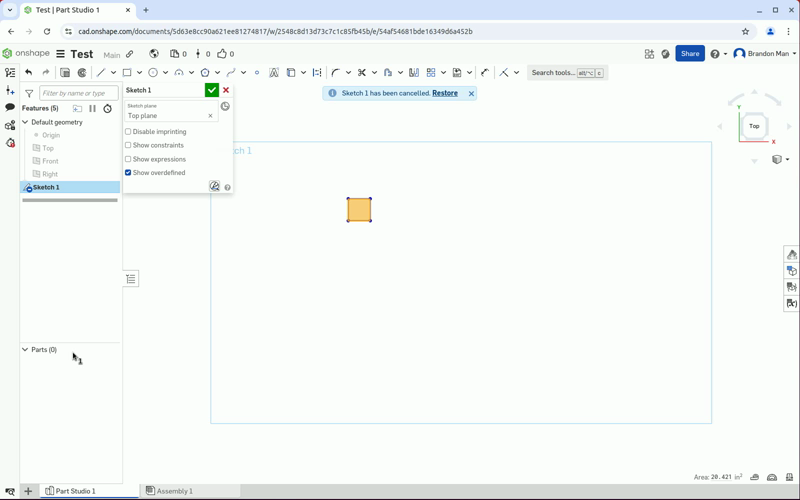
key(shift+y)
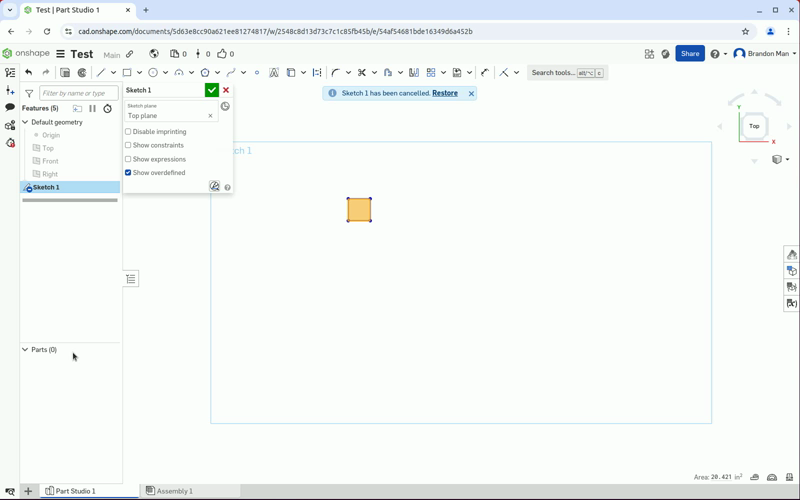
key(shift+e)
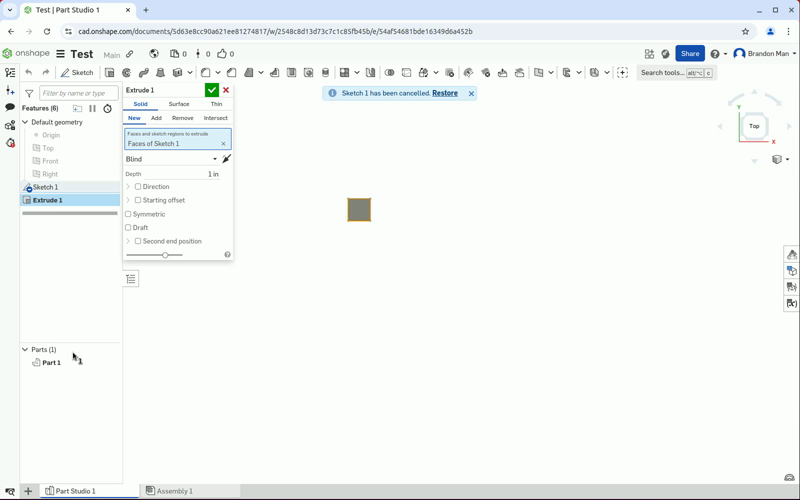
mouse_move(143, 106)
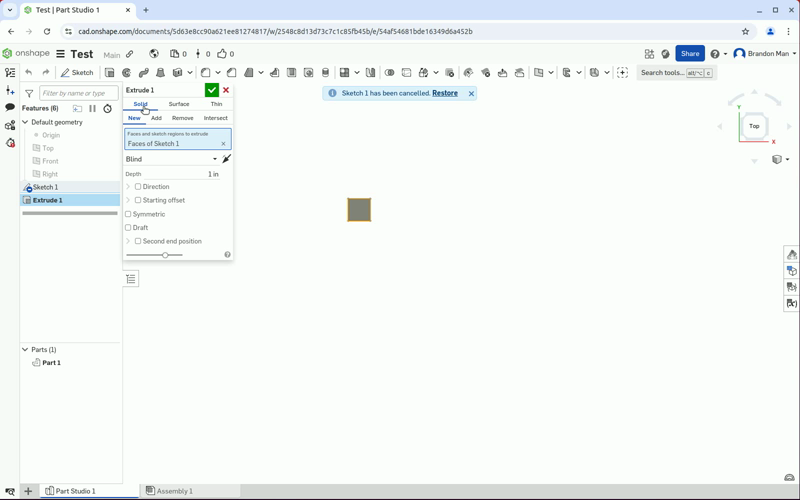
click(143, 106)
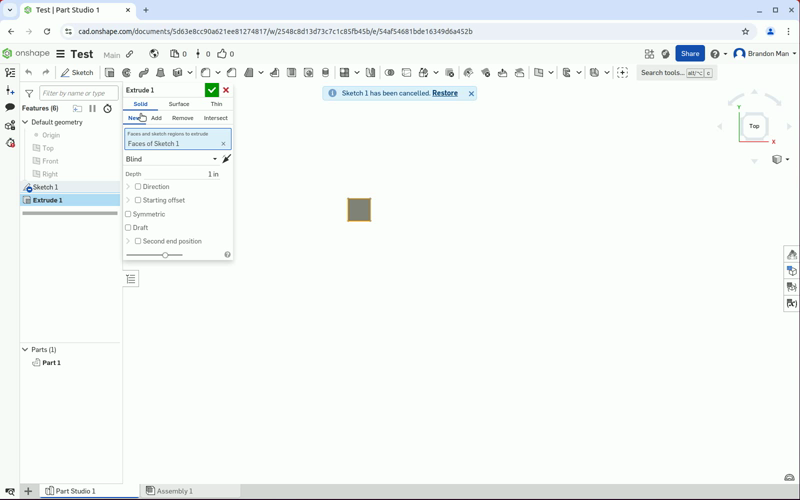
mouse_move(137, 120)
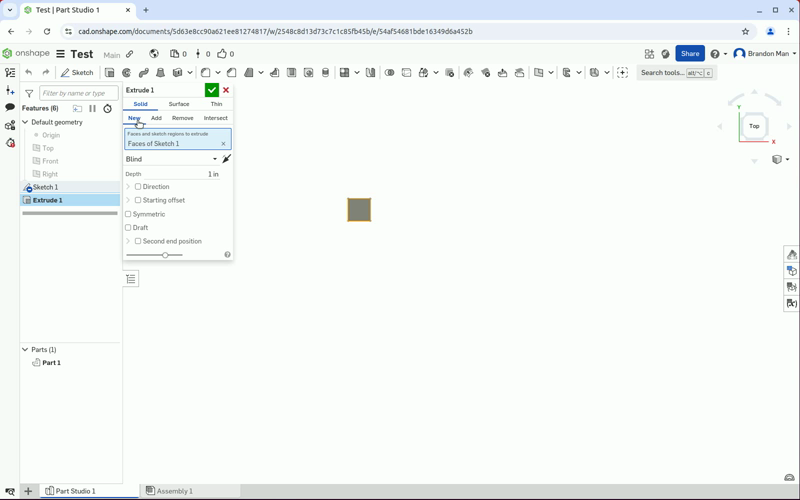
click(137, 120)
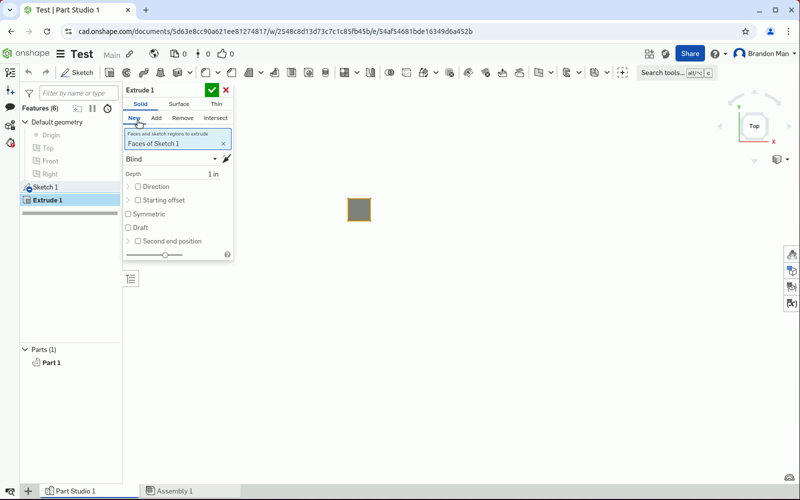
key(tab, 4)
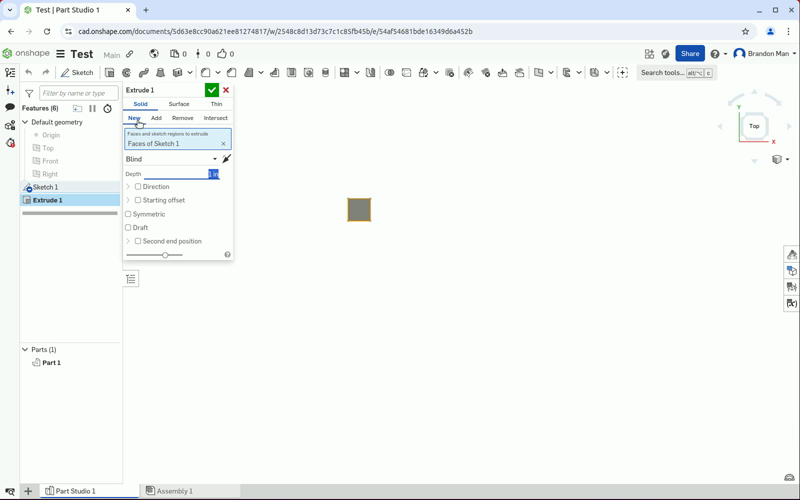
text(5.296)
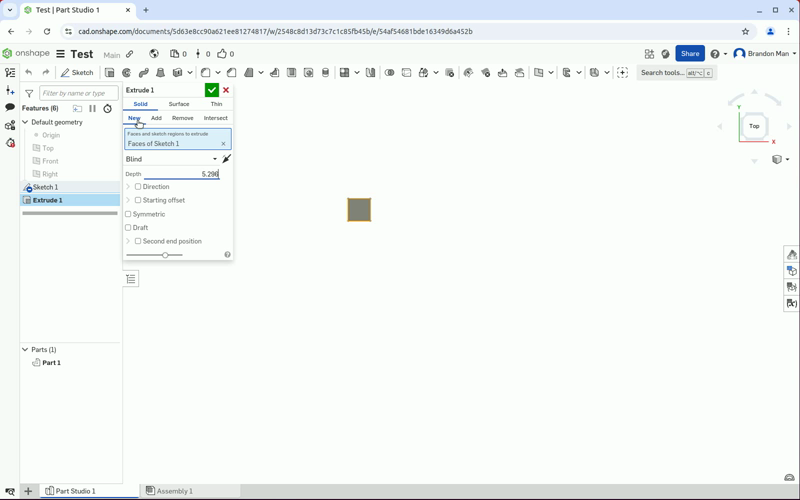
key(enter)
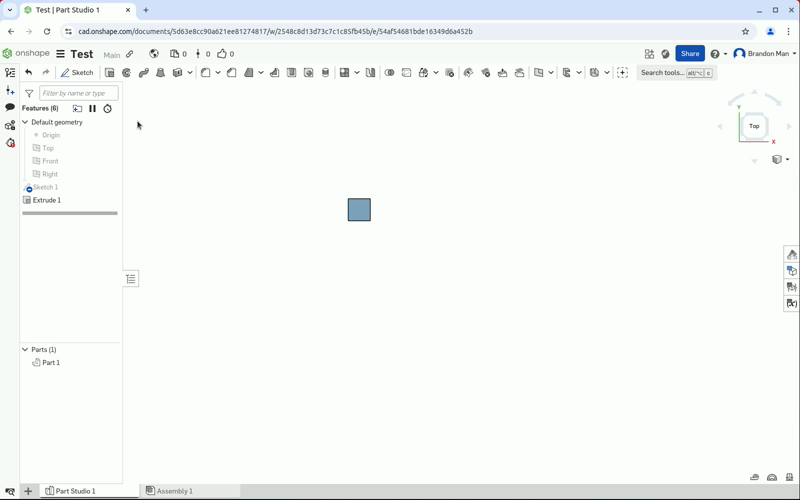
key(shift+h)
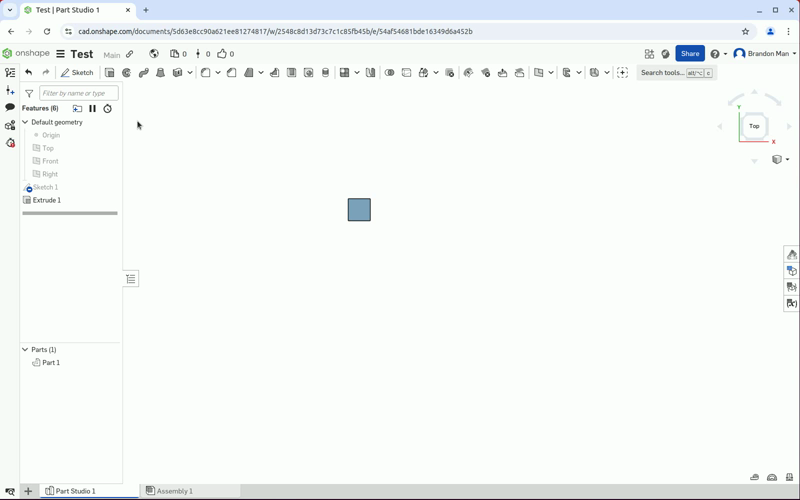
key(shift+h)
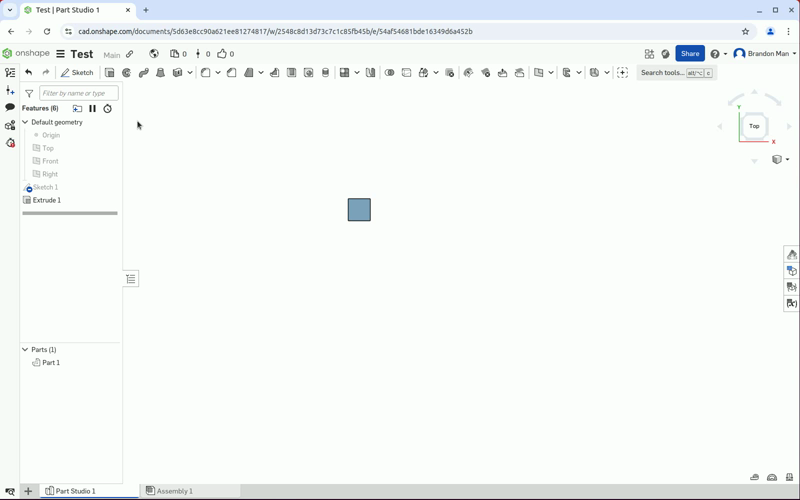
mouse_move(73, 189)
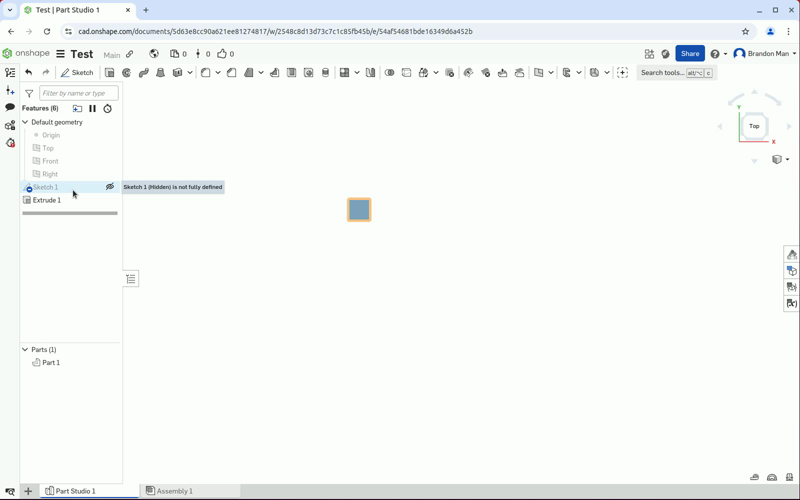
click(73, 189)
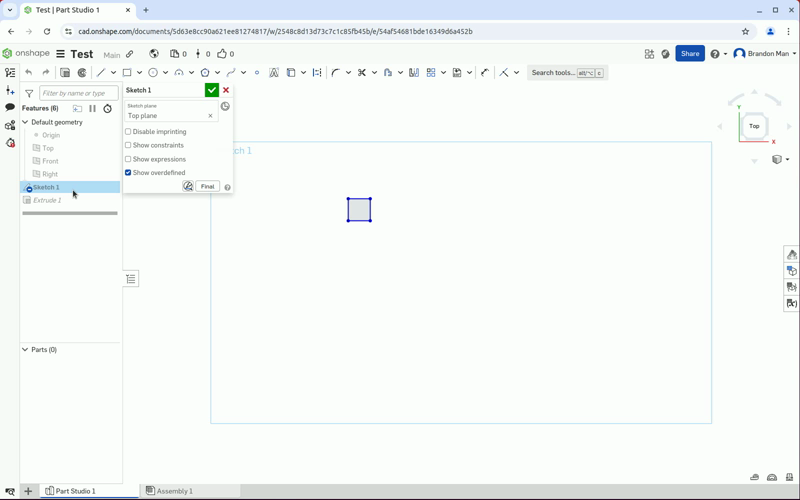
mouse_move(229, 92)
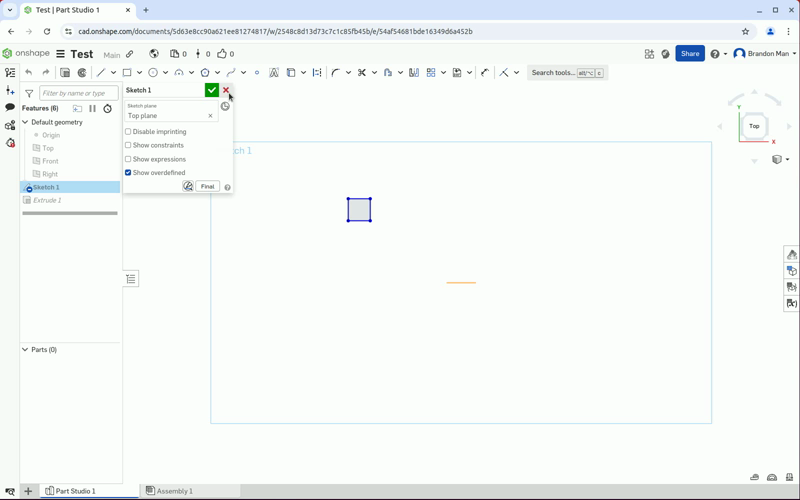
click(229, 92)
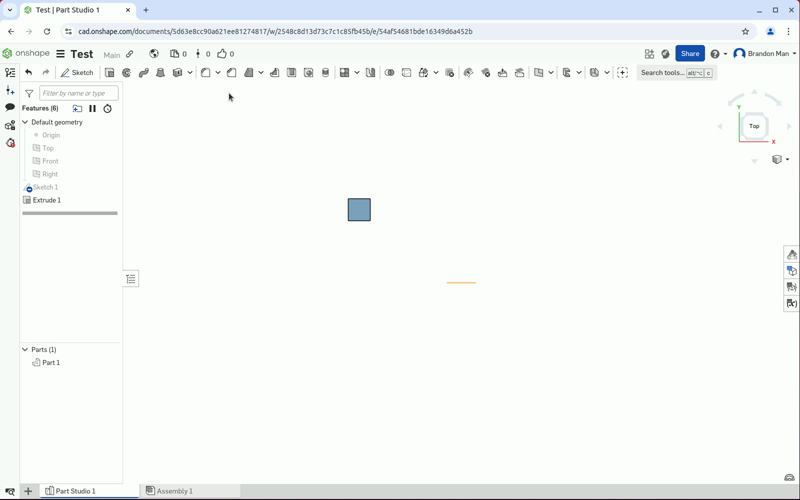
mouse_move(73, 352)
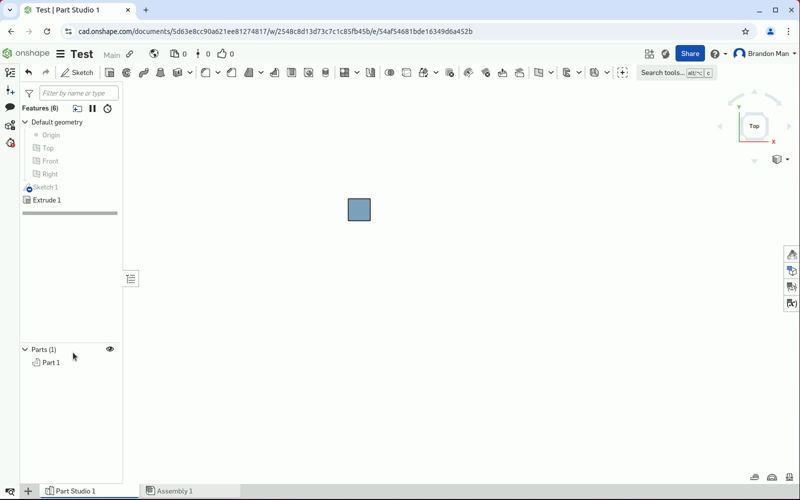
key(y)
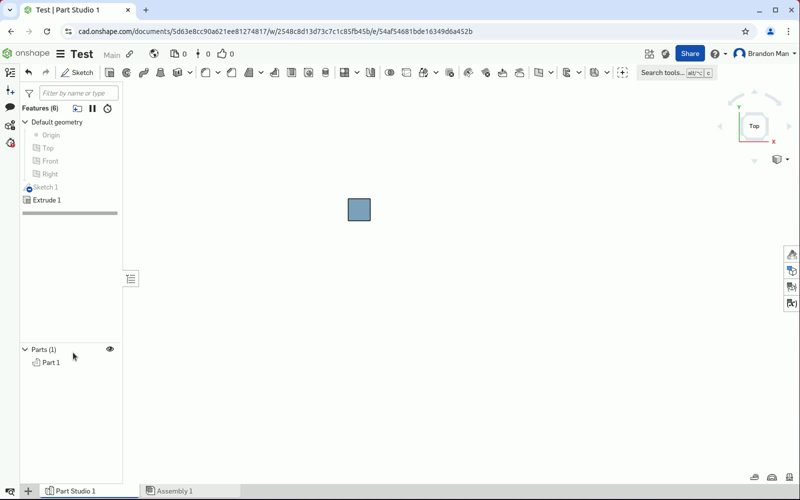
key(shift+p)
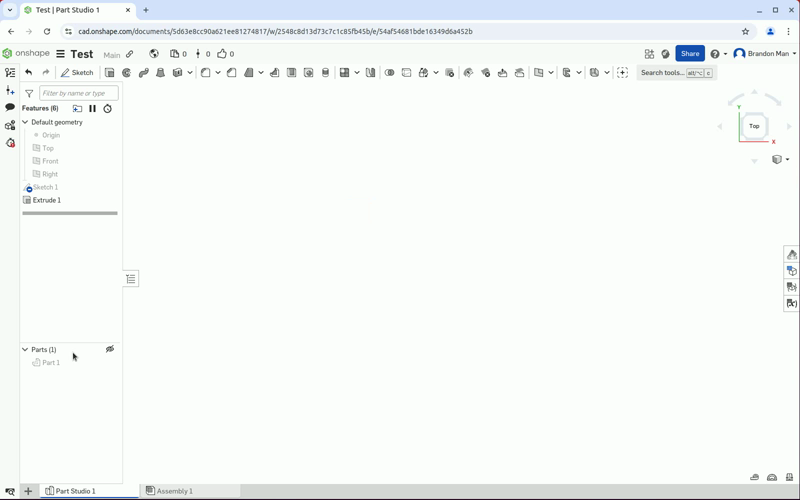
key(space)
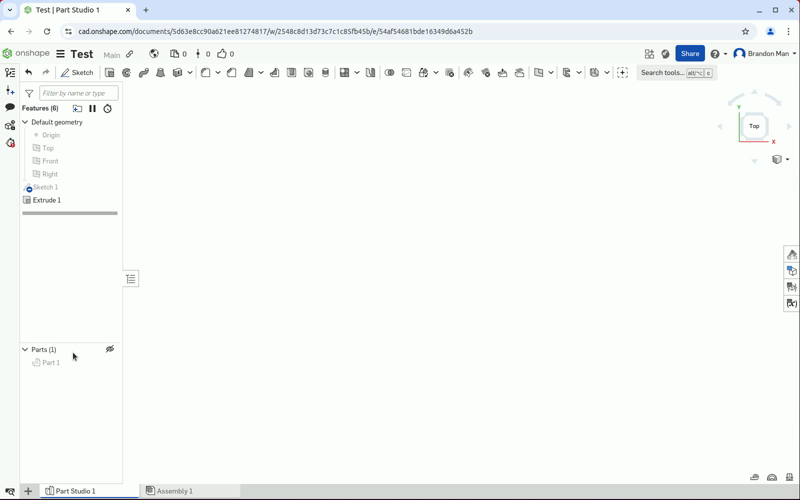
key_down(shift)
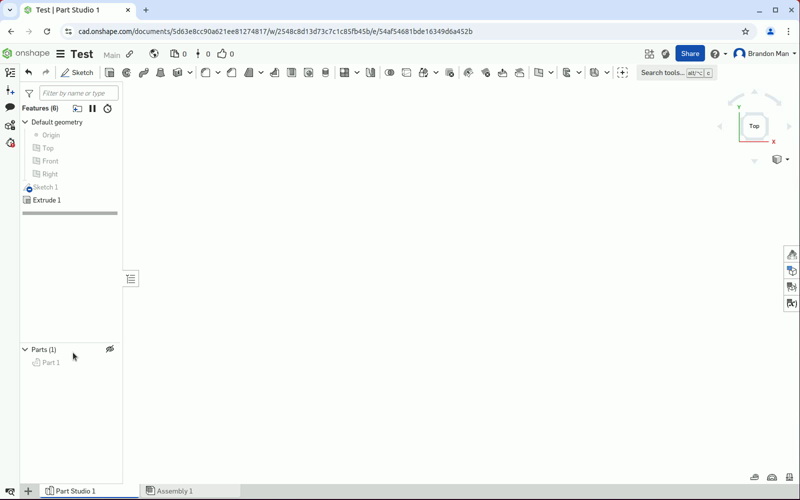
key(up)
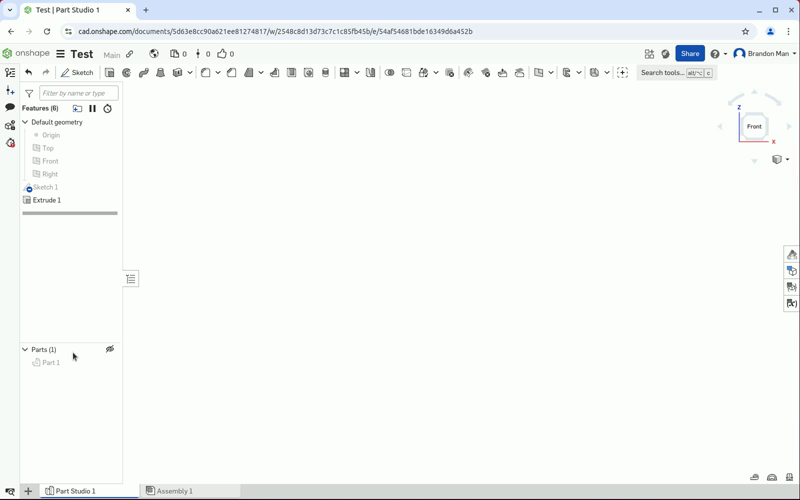
key_up(shift)
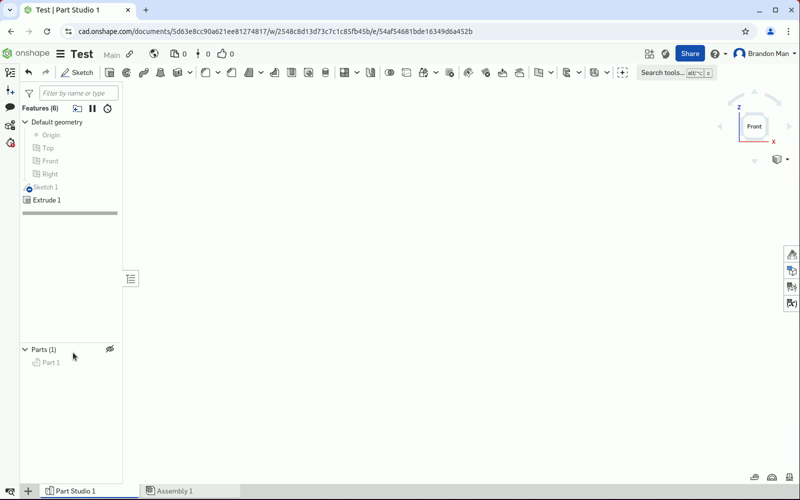
key(space)
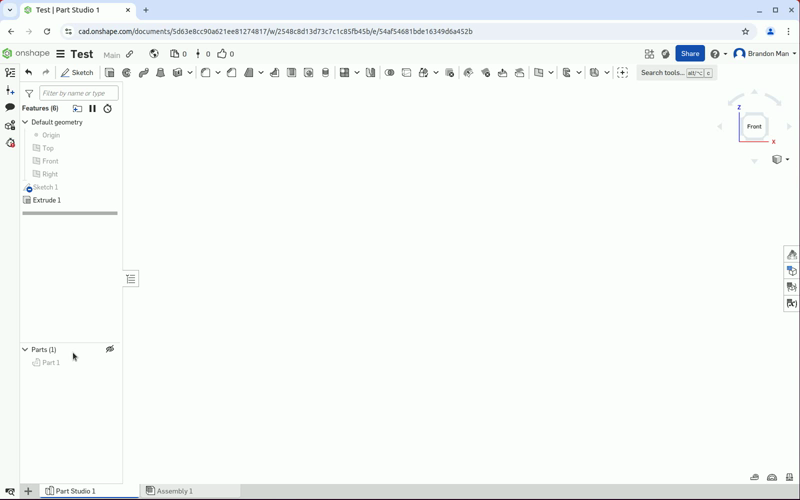
key_down(shift)
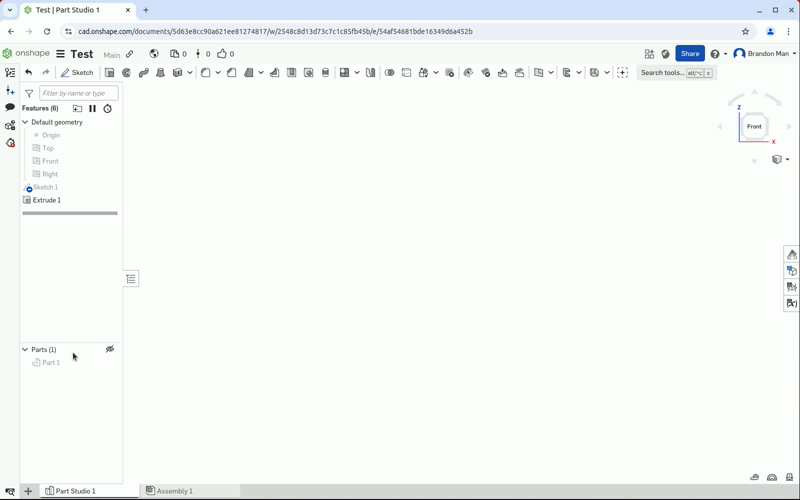
key(left)
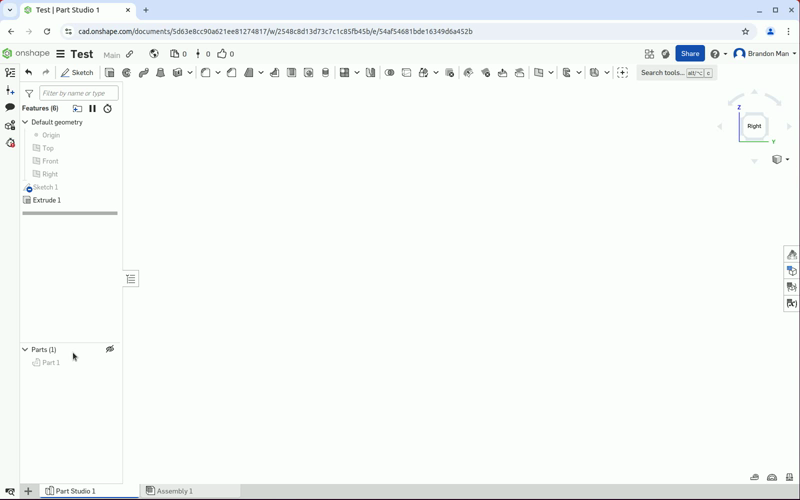
key_up(shift)
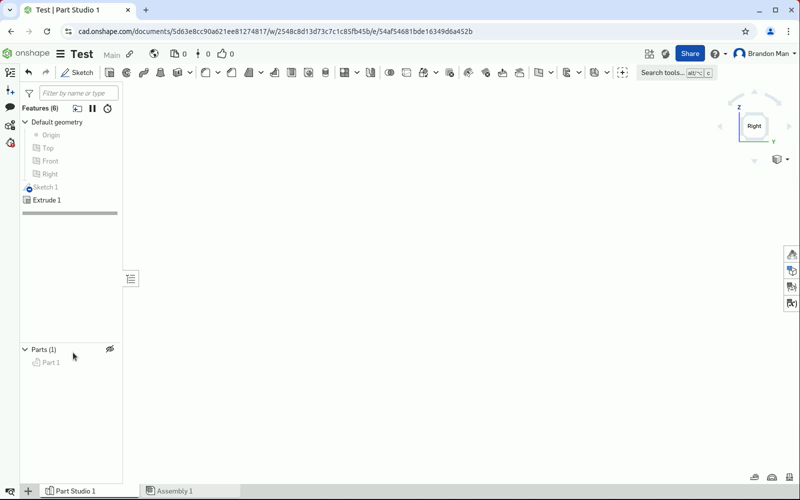
mouse_move(73, 352)
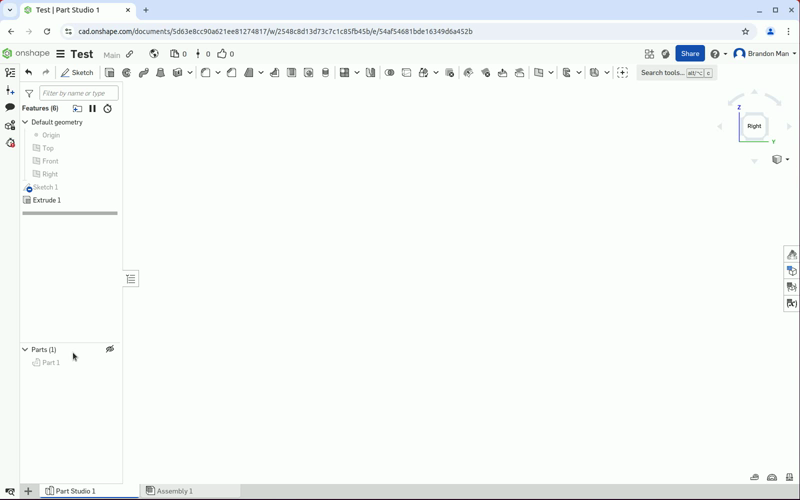
key(shift+y)
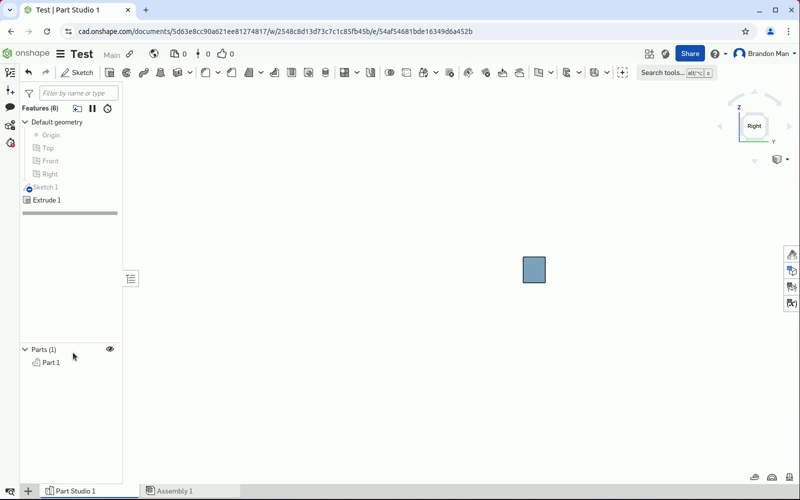
mouse_move(541, 75)
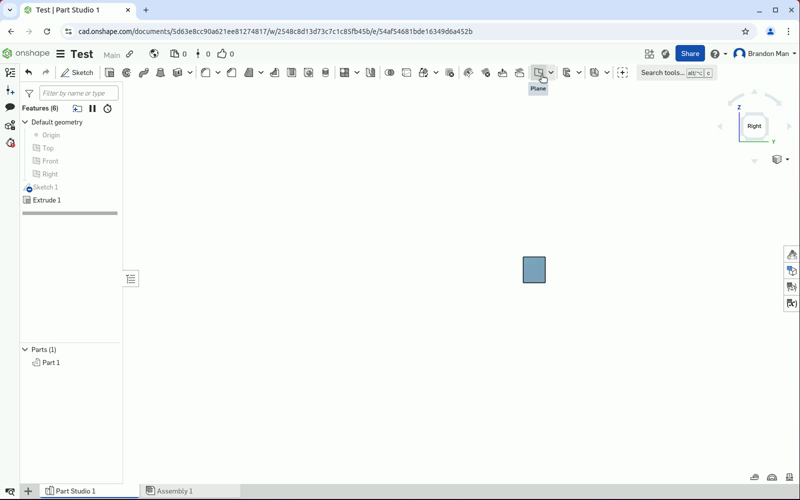
click(541, 75)
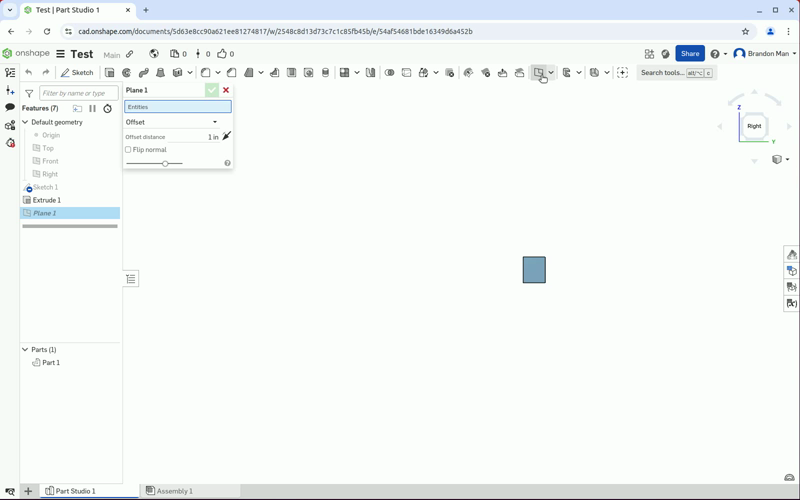
mouse_move(73, 176)
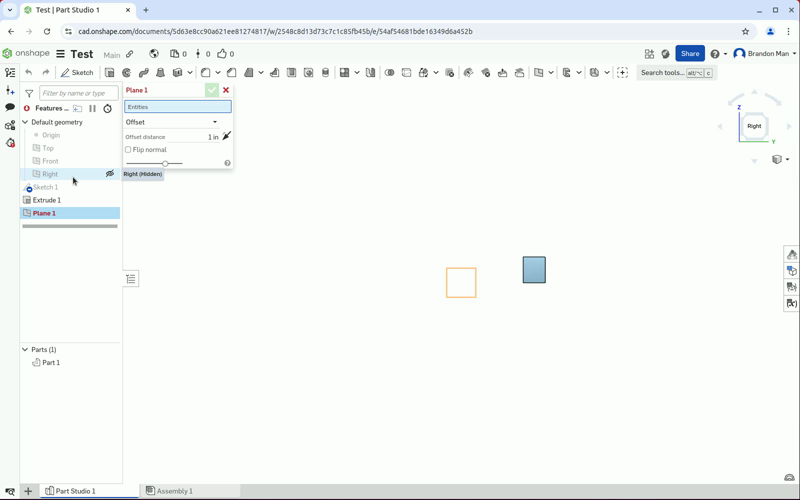
click(73, 176)
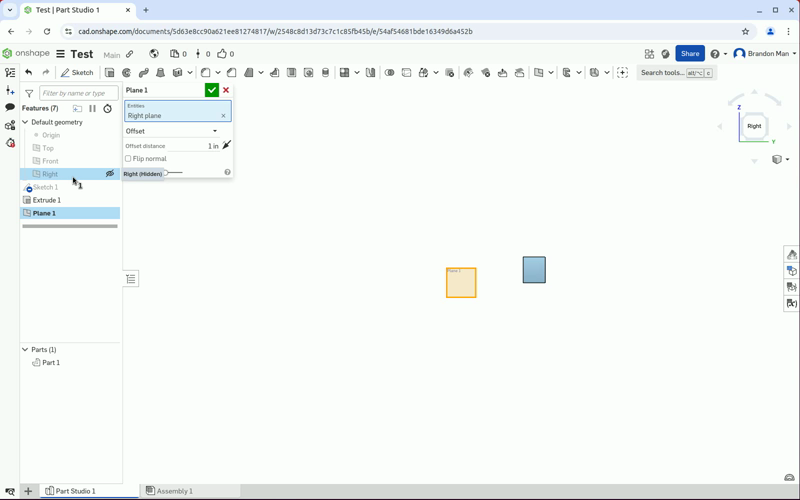
key(tab, 2)
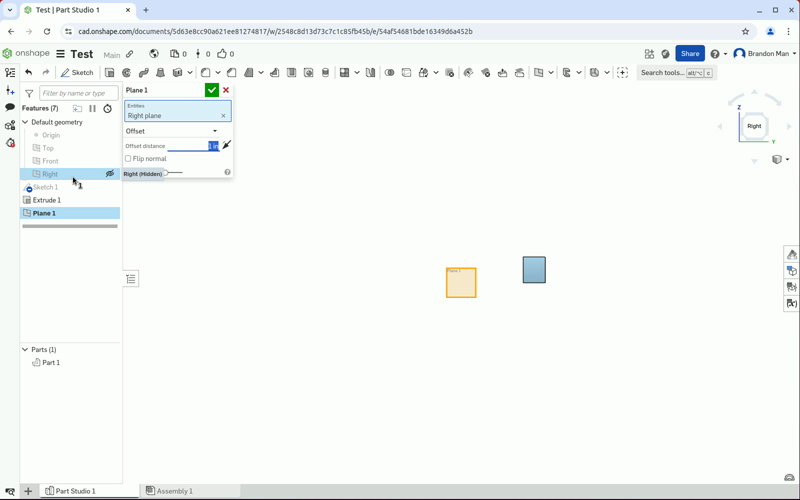
text(18.764)
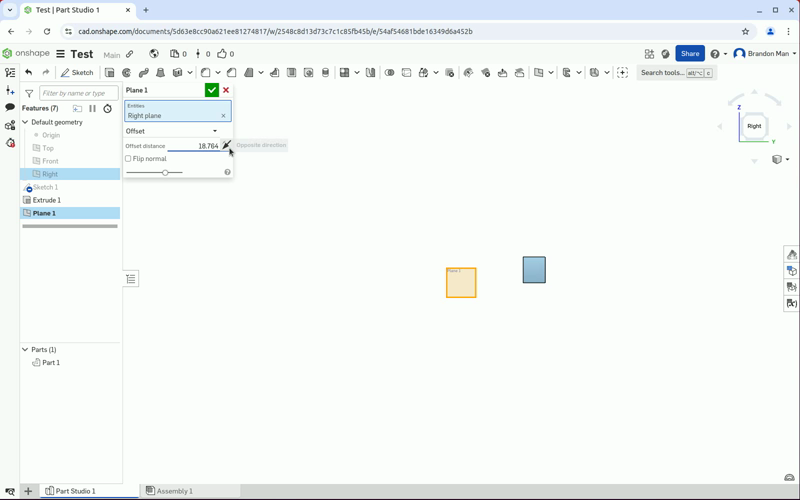
mouse_move(229, 147)
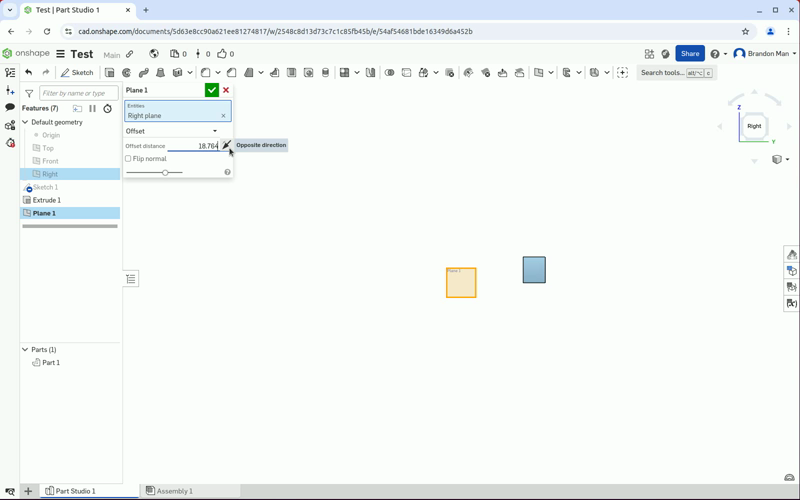
click(229, 147)
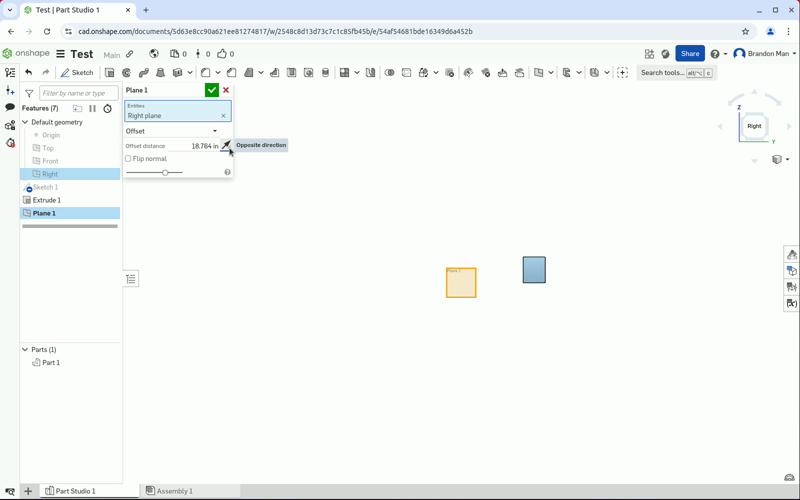
key(enter, 2)
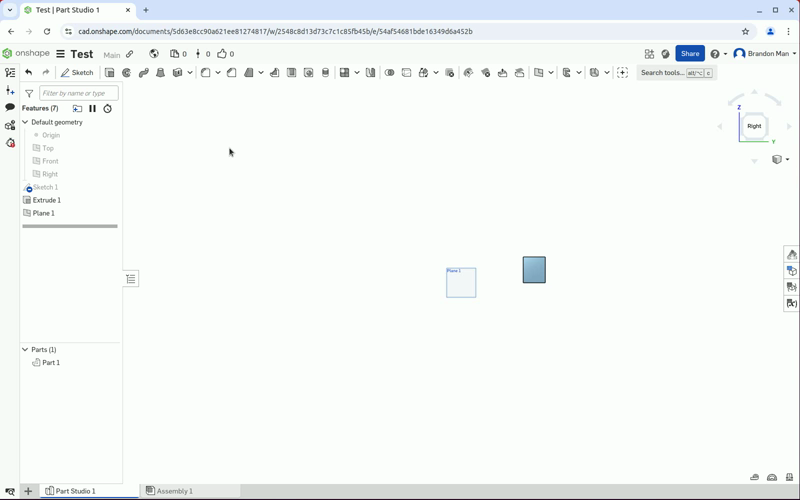
key(shift+s)
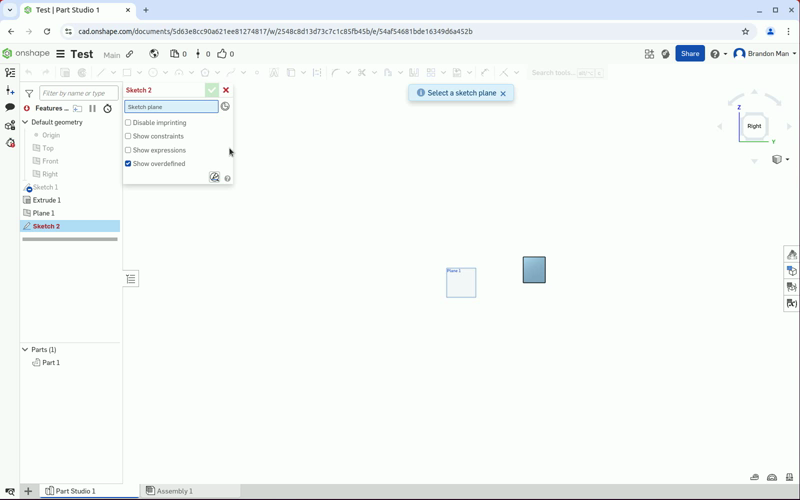
mouse_move(73, 215)
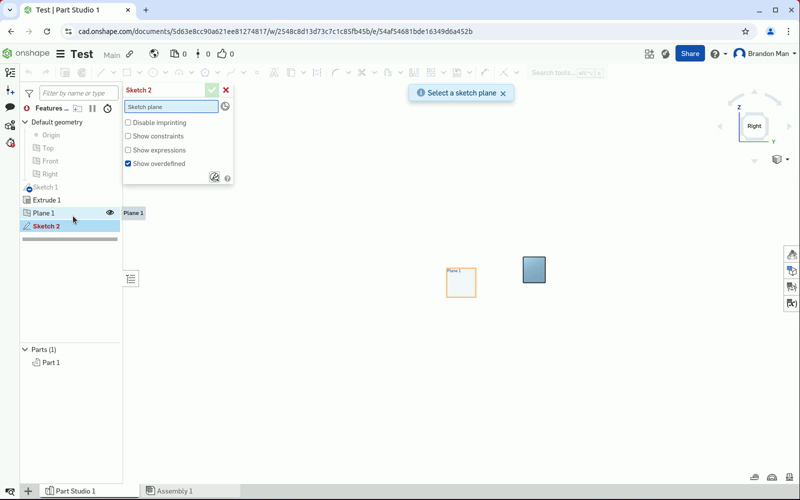
click(73, 215)
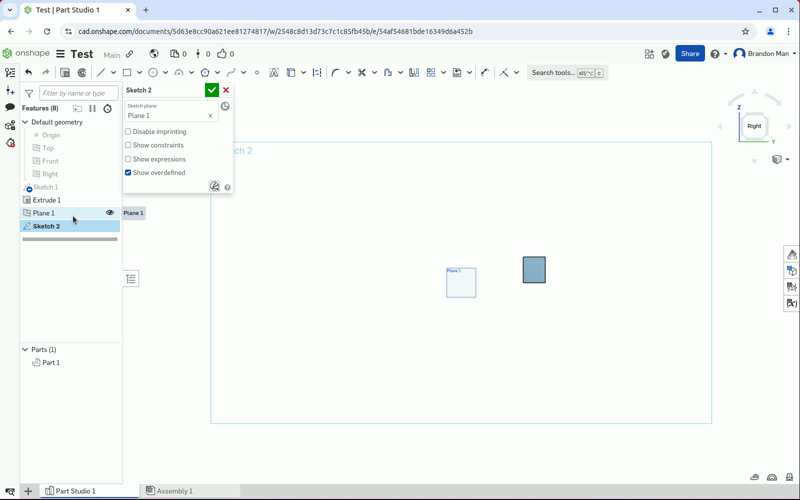
mouse_move(73, 352)
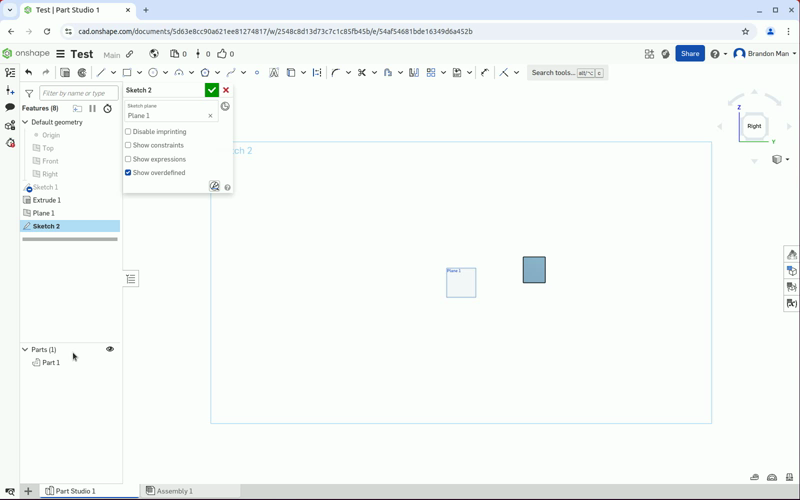
key(y)
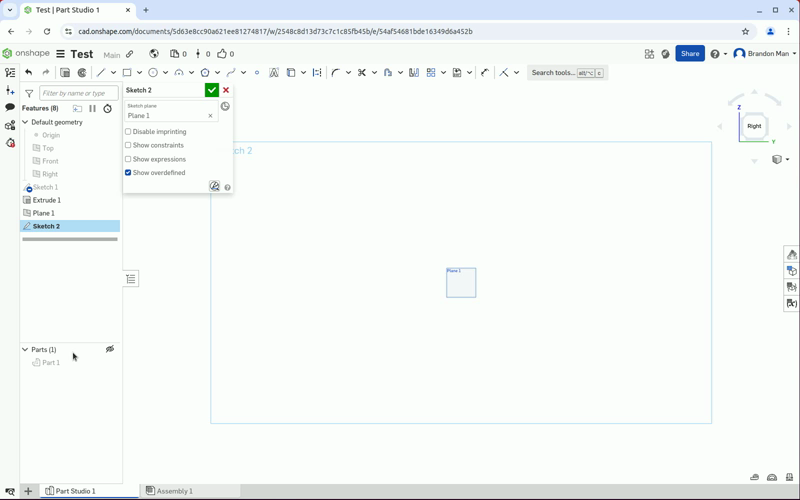
key(c)
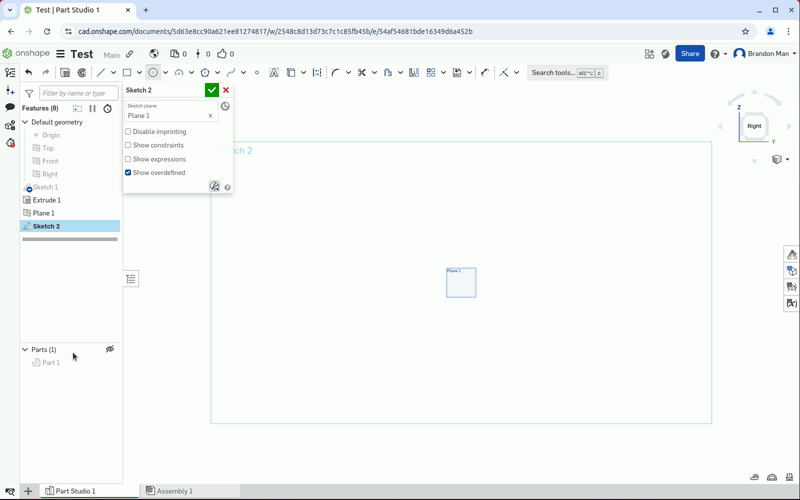
key_down(shift)
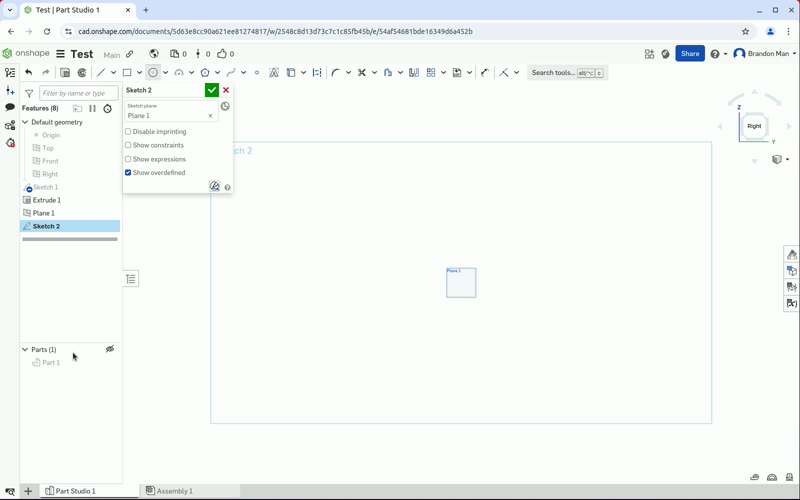
mouse_move(534, 267)
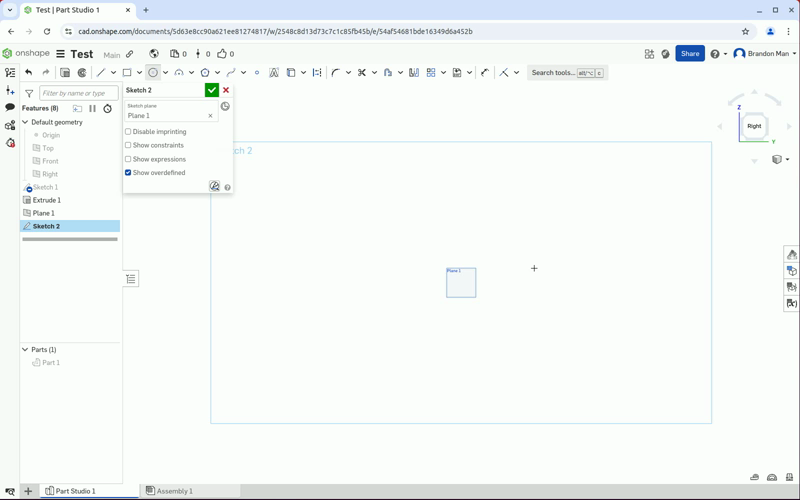
click(534, 267)
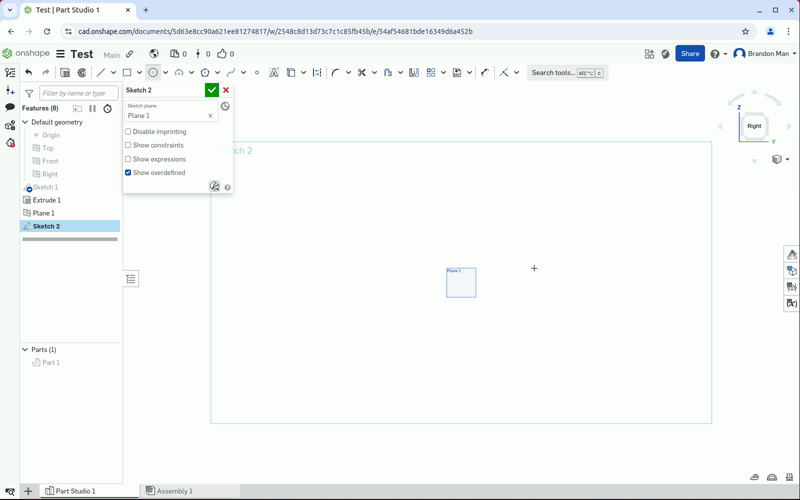
key_up(shift)
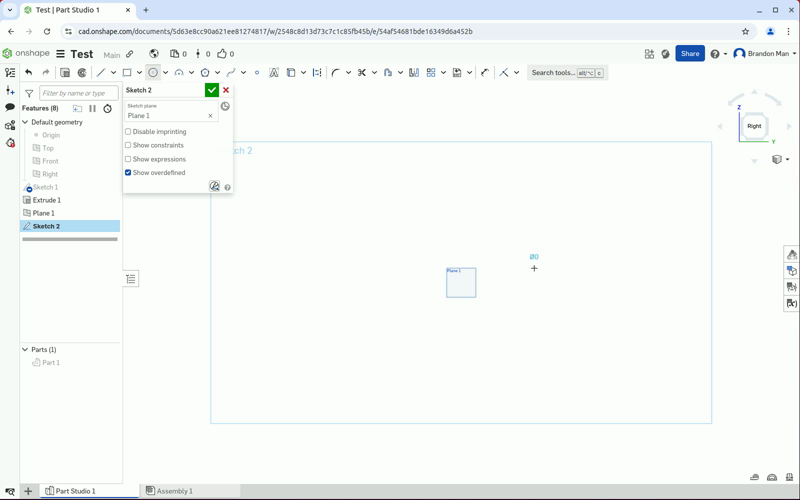
mouse_move(540, 267)
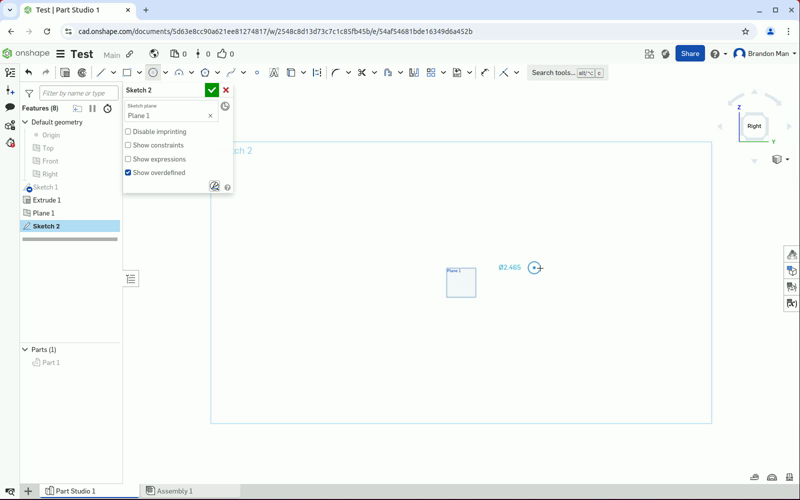
click(540, 267)
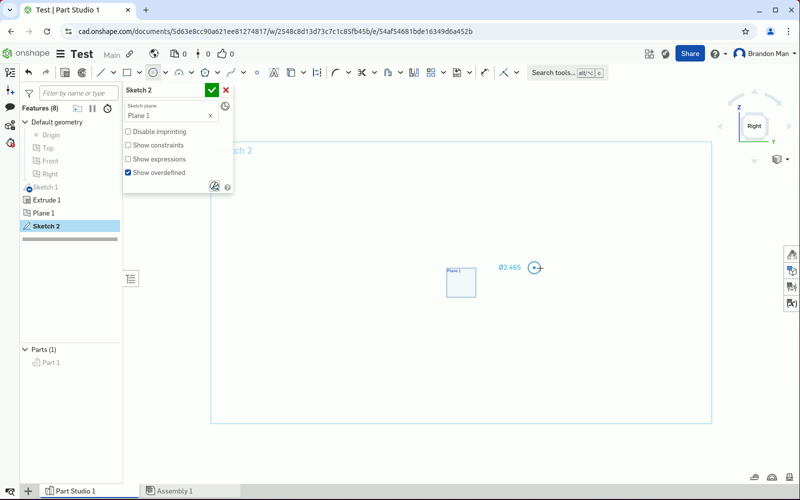
key(esc)
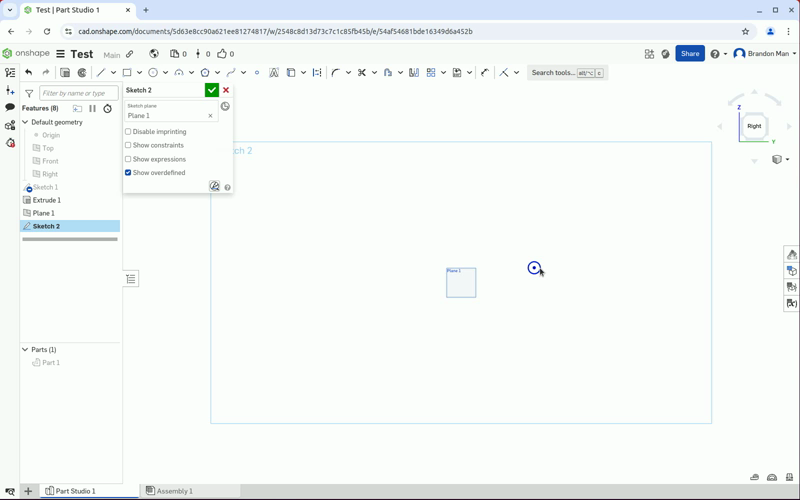
mouse_move(535, 263)
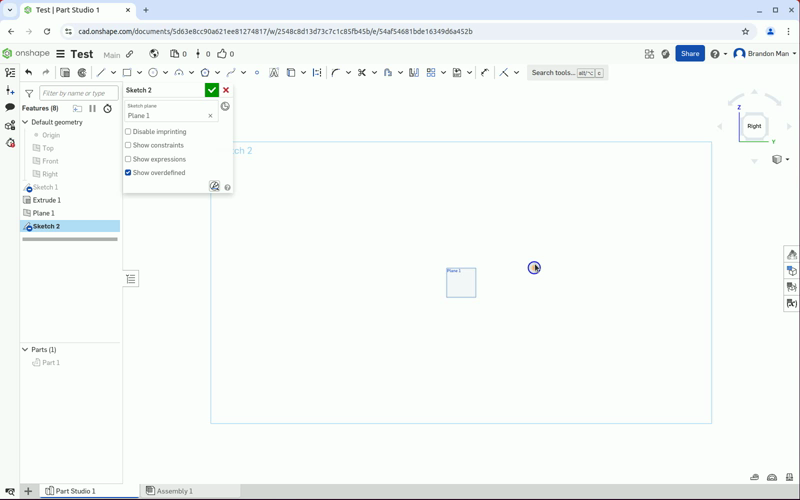
scroll(6)
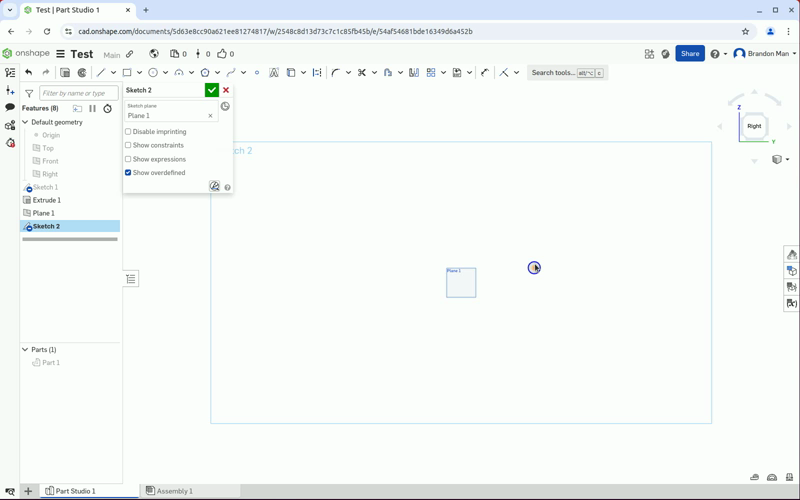
scroll(6)
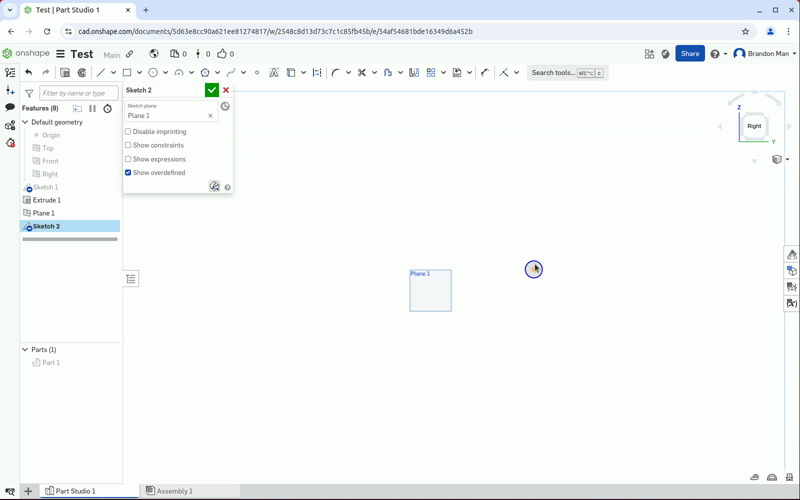
scroll(6)
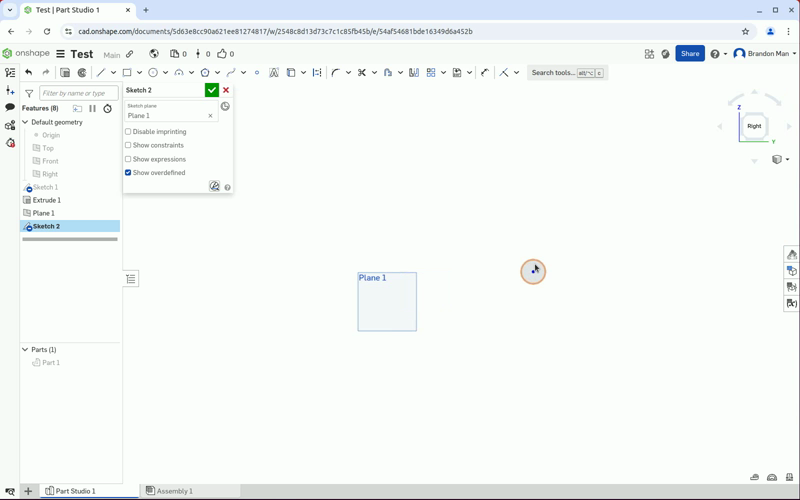
scroll(6)
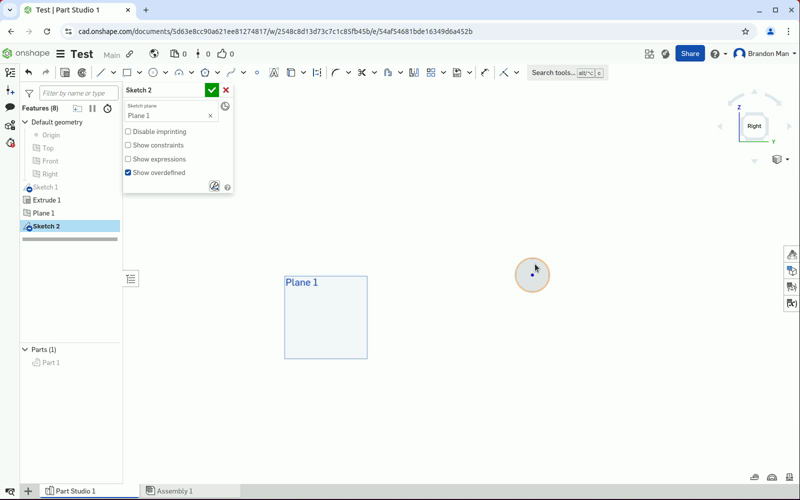
scroll(6)
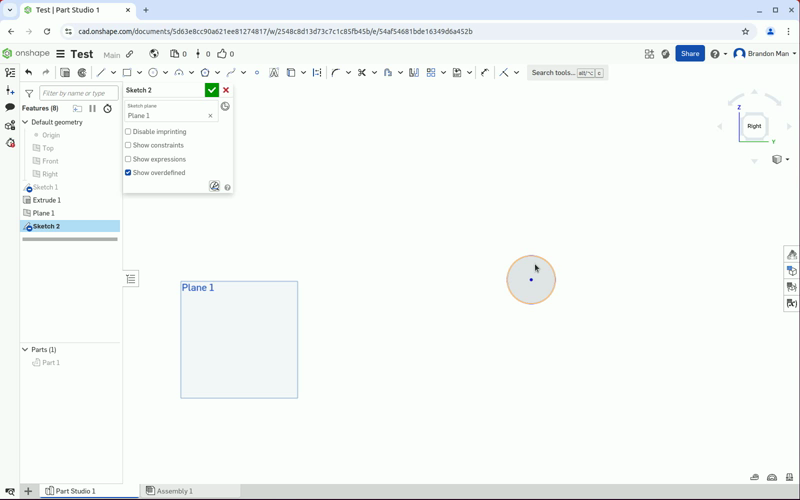
scroll(6)
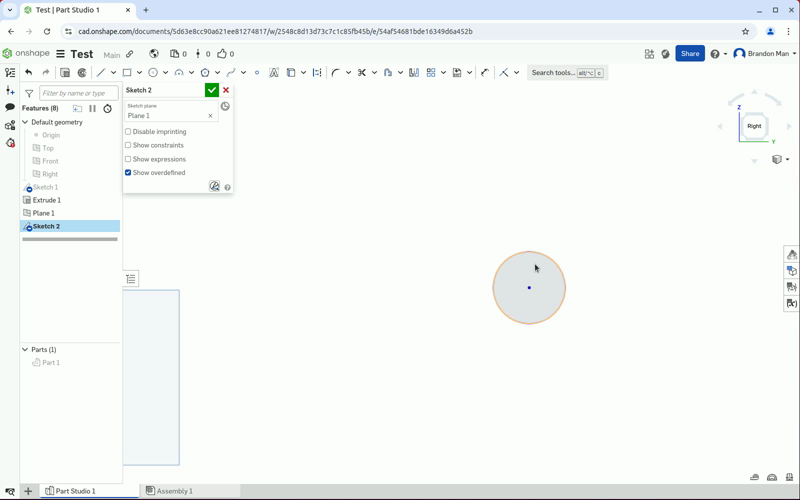
scroll(6)
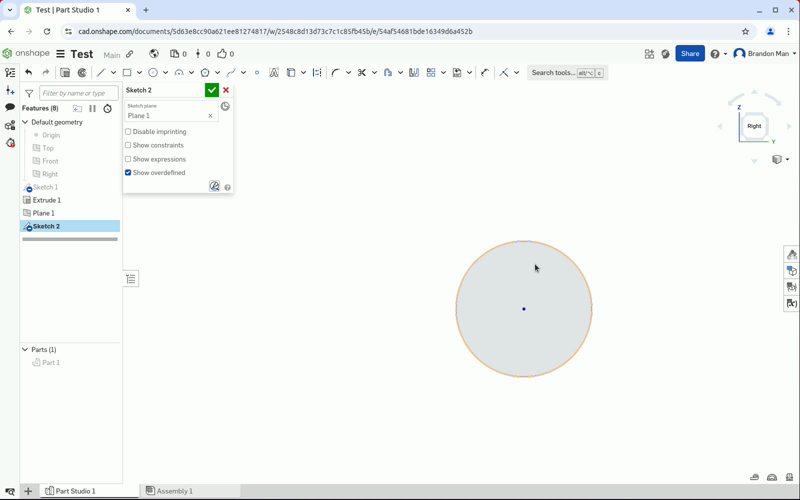
click(535, 263)
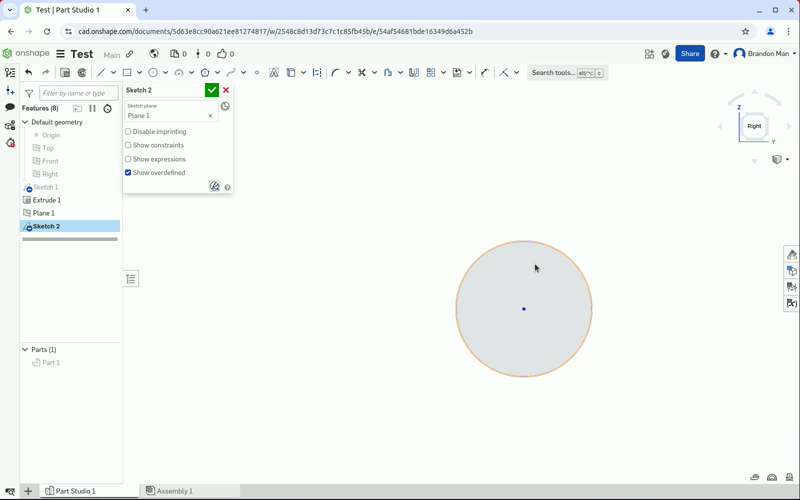
scroll(-6)
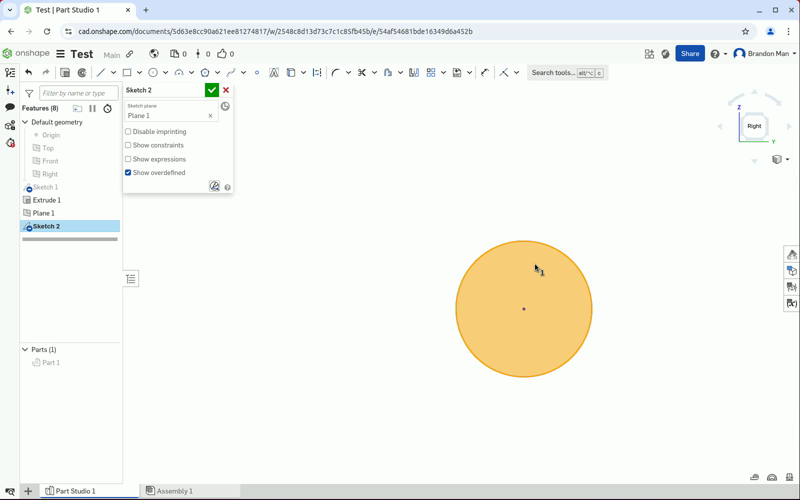
scroll(-6)
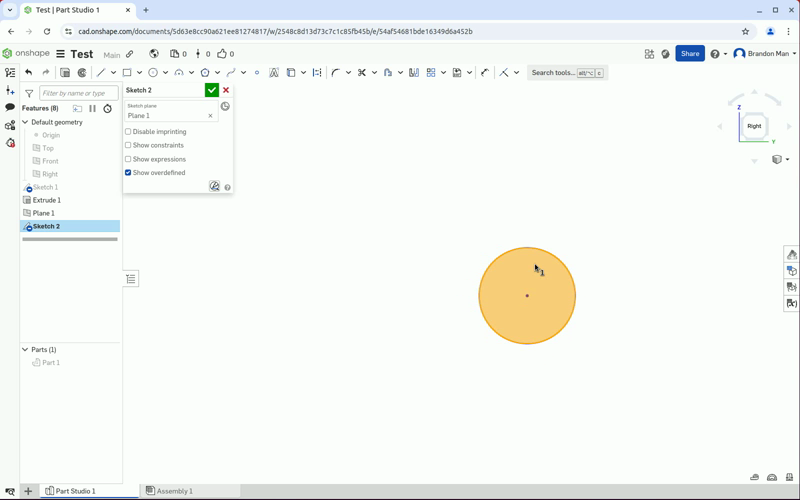
scroll(-6)
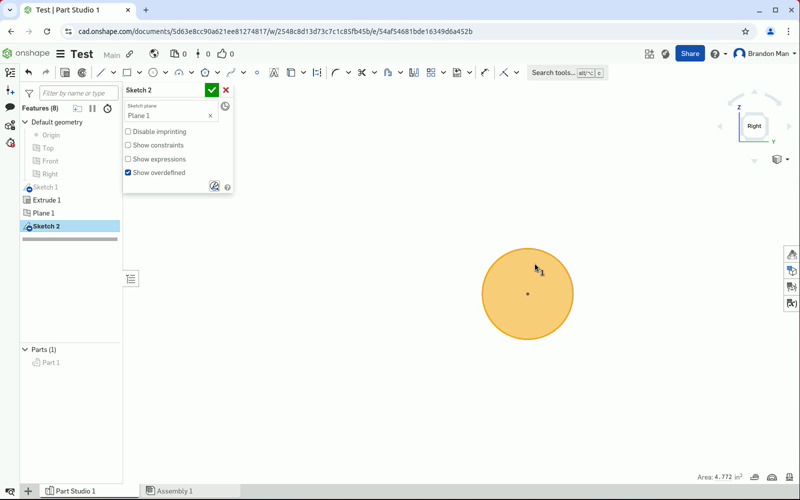
scroll(-6)
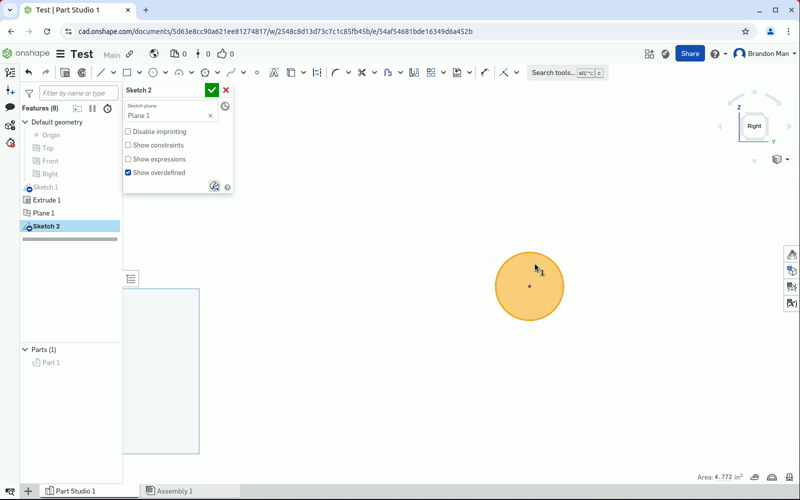
scroll(-6)
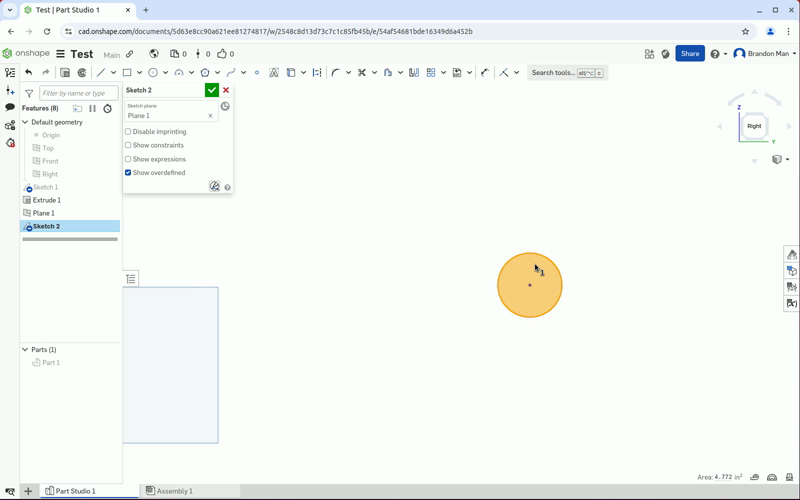
scroll(-6)
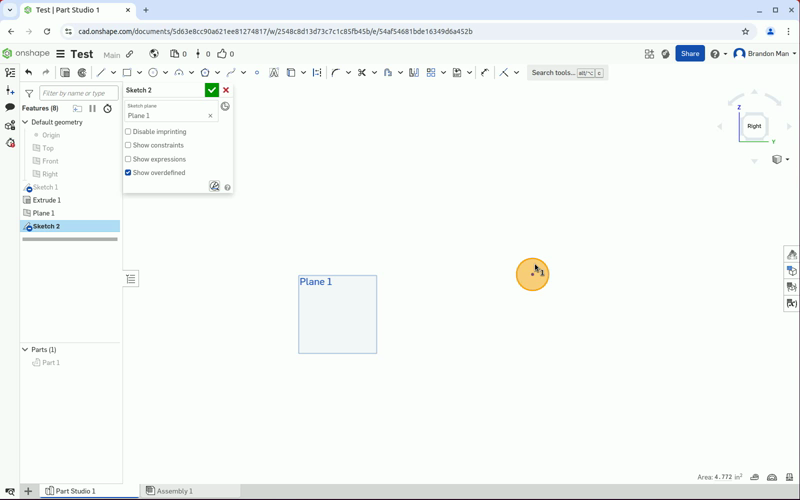
scroll(-6)
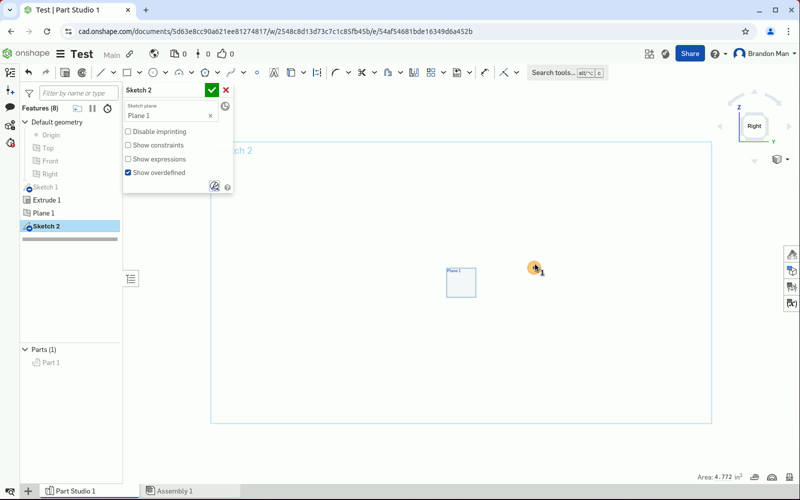
mouse_move(73, 352)
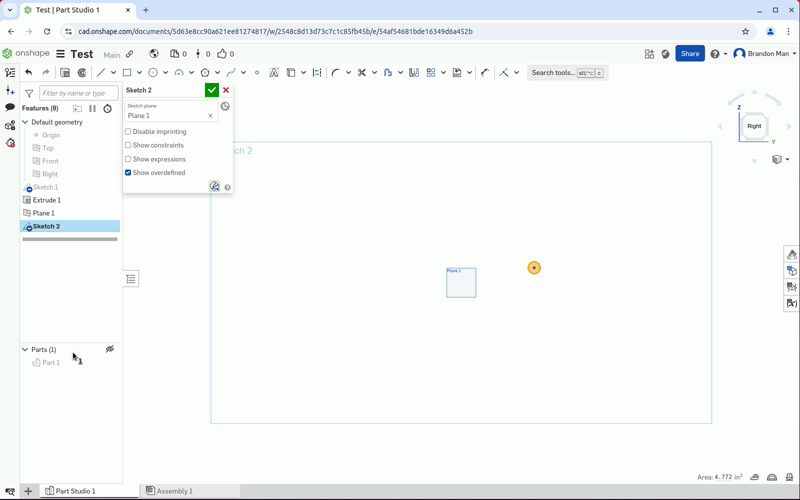
key(shift+y)
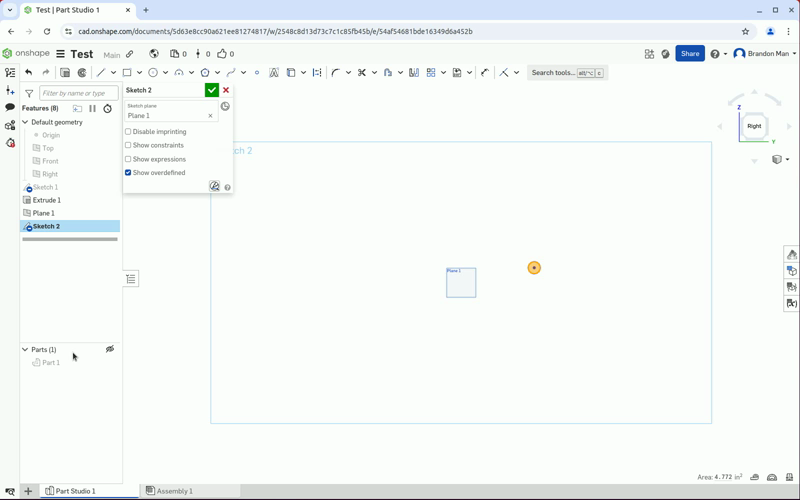
key(shift+e)
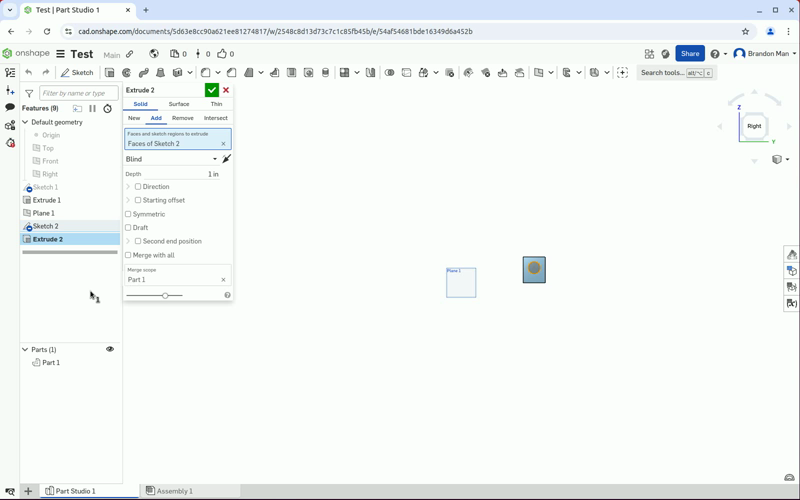
mouse_move(143, 106)
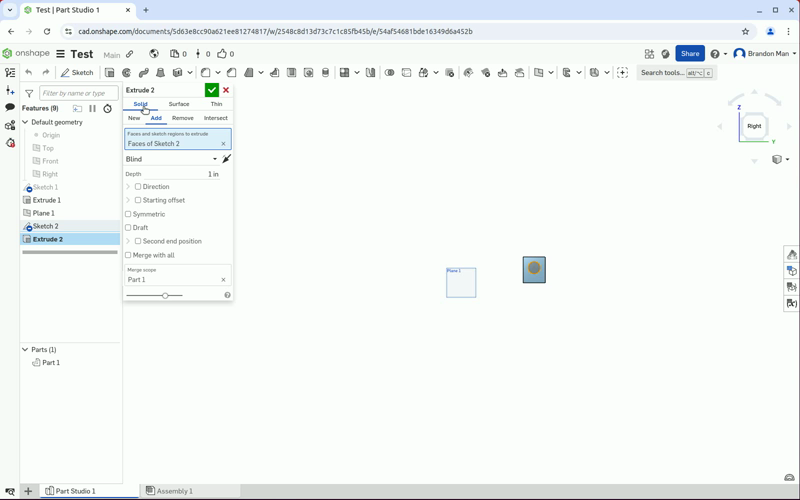
click(143, 106)
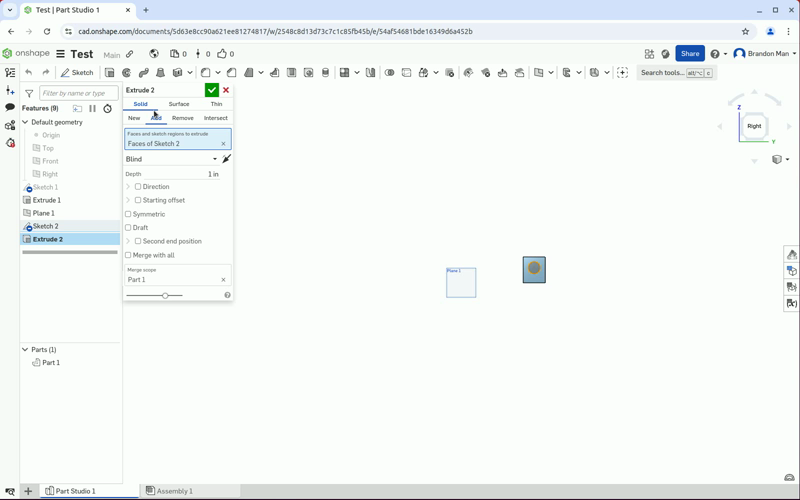
mouse_move(186, 120)
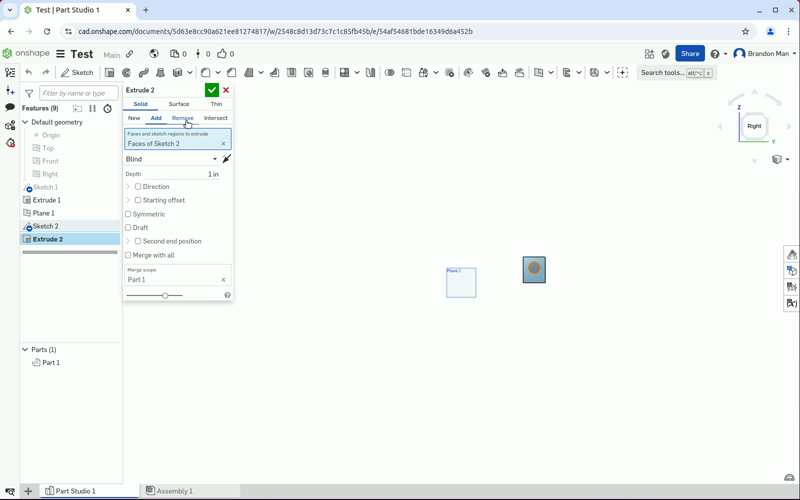
click(186, 120)
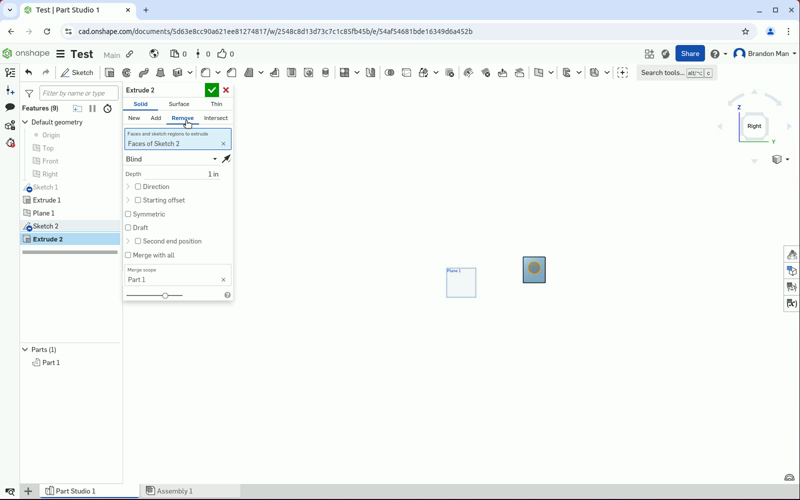
key(tab, 4)
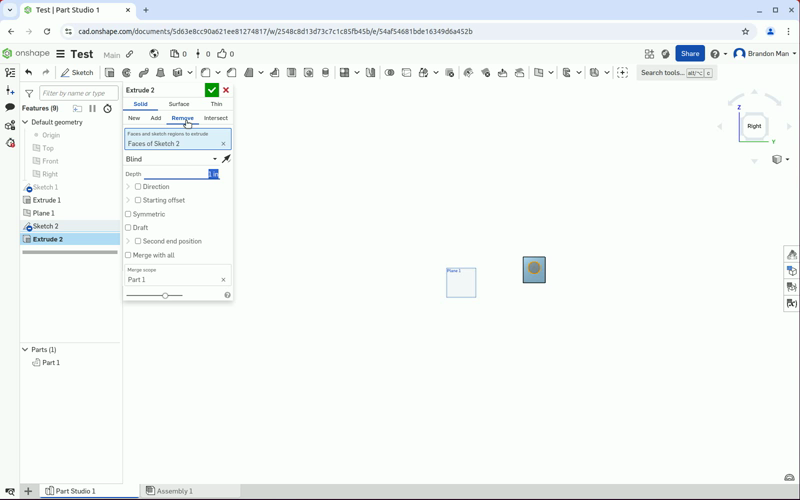
text(13.721)
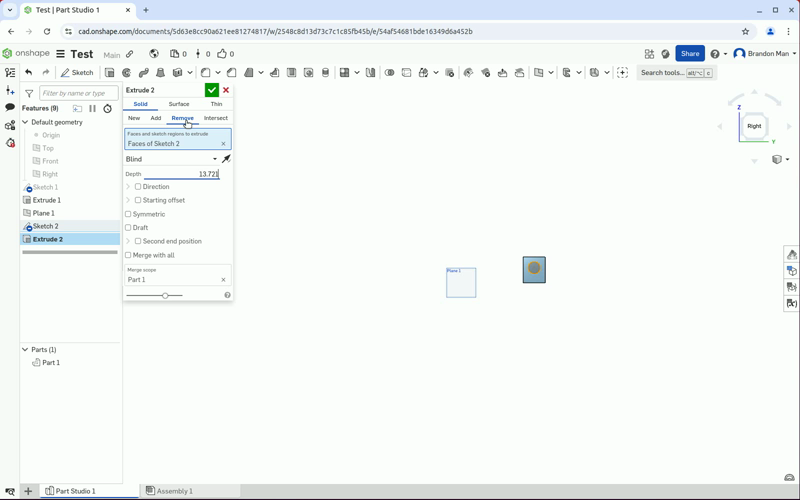
key(tab, 6)
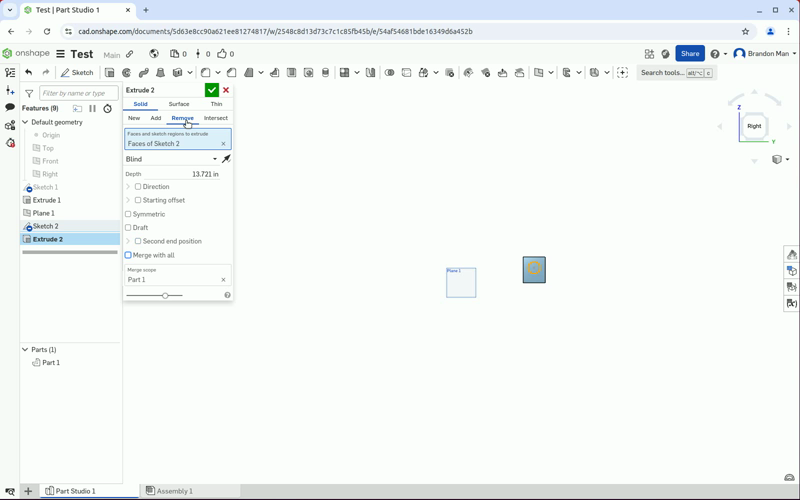
key(space)
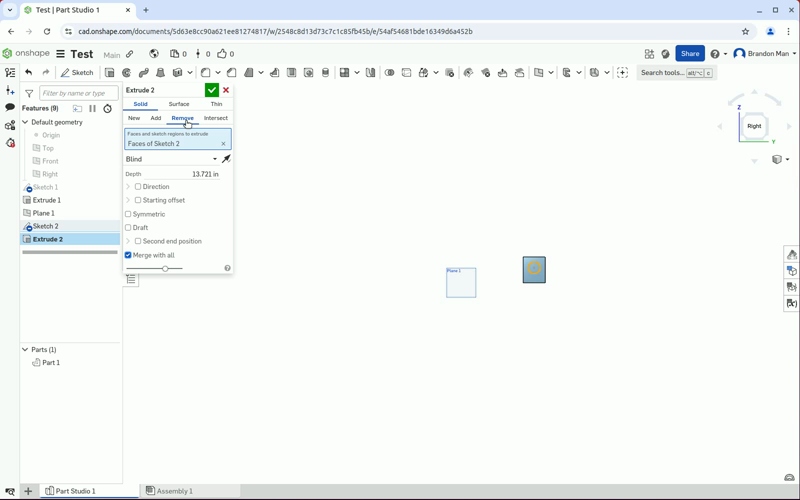
key(enter)
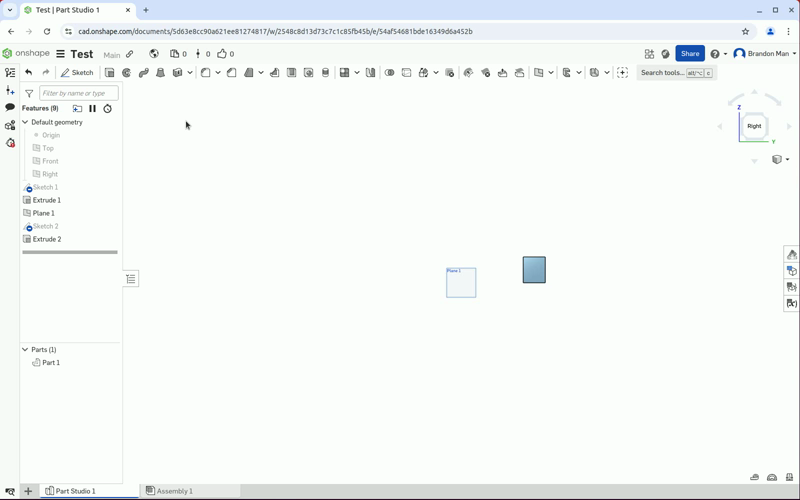
key(shift+h)
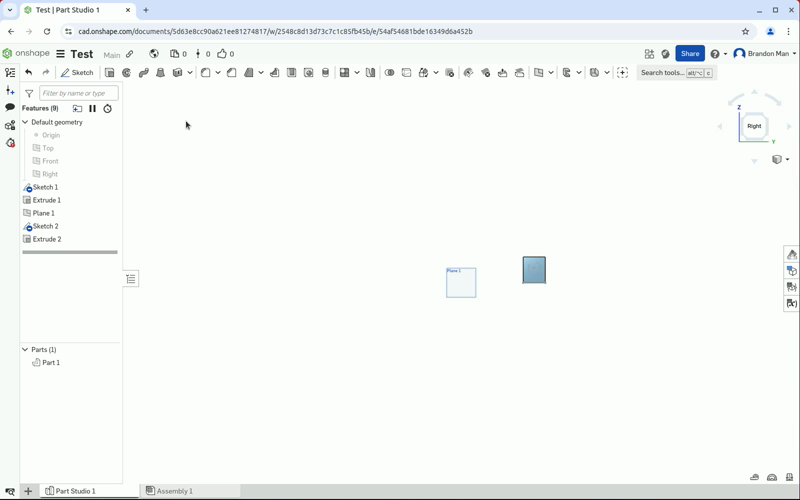
key(shift+h)
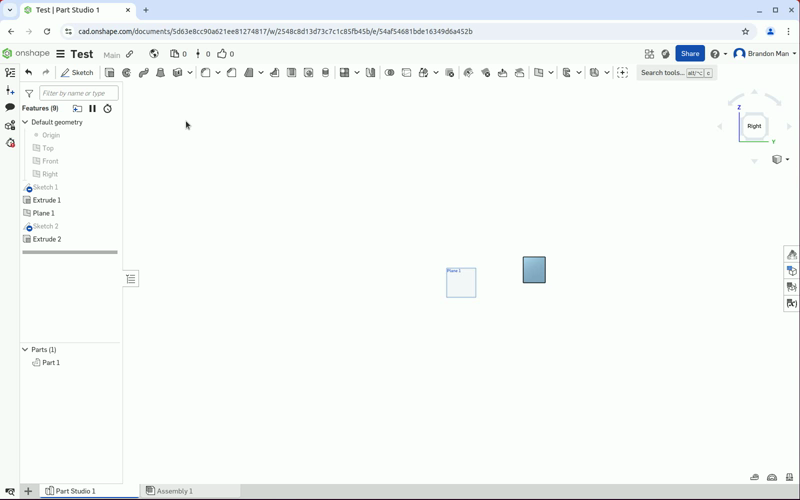
mouse_move(73, 189)
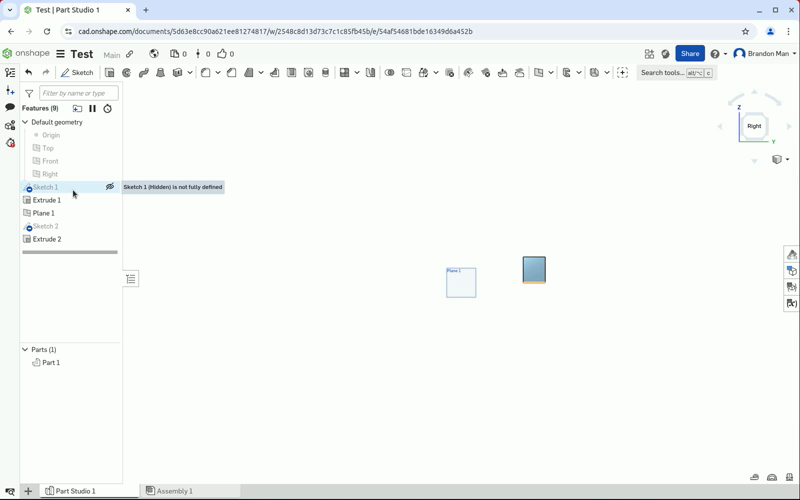
click(73, 189)
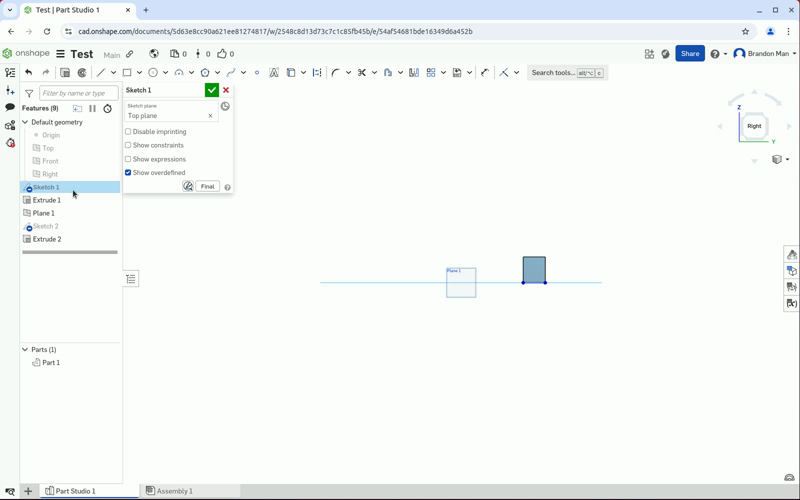
mouse_move(229, 92)
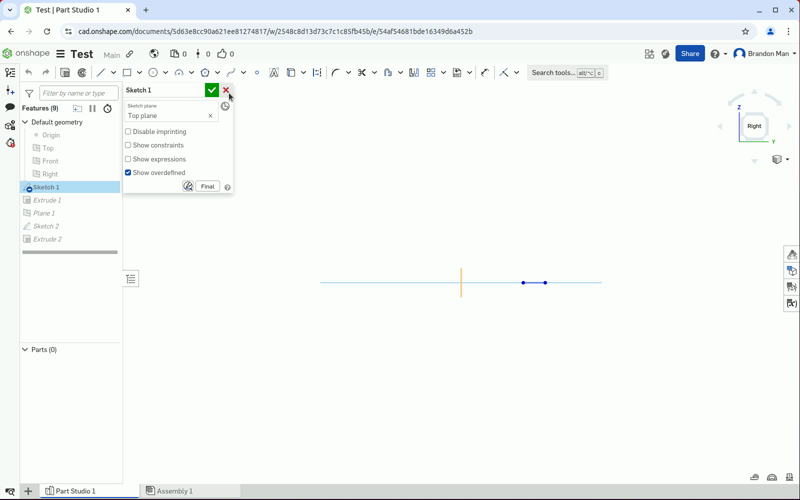
click(229, 92)
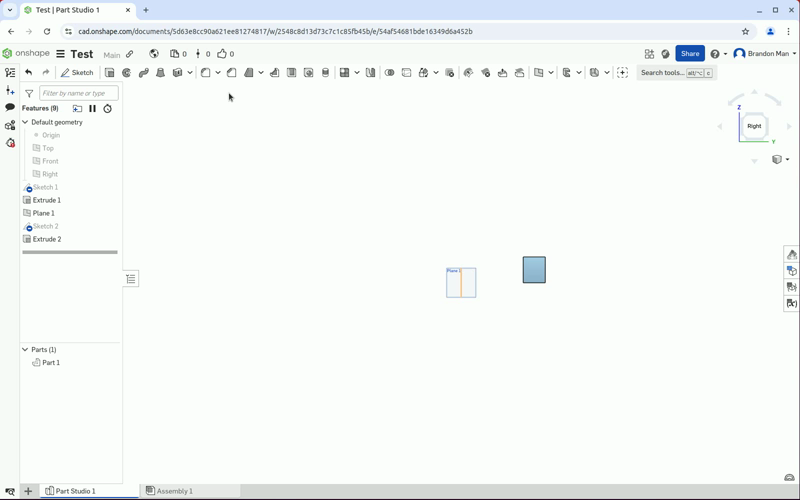
mouse_move(73, 352)
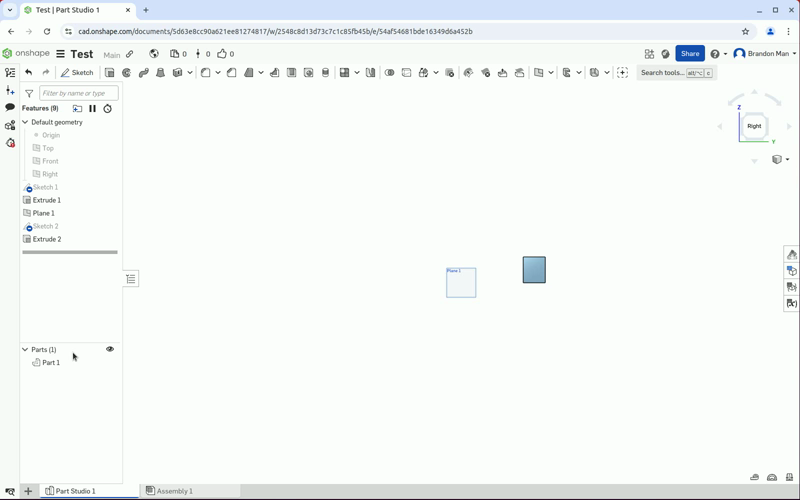
key(y)
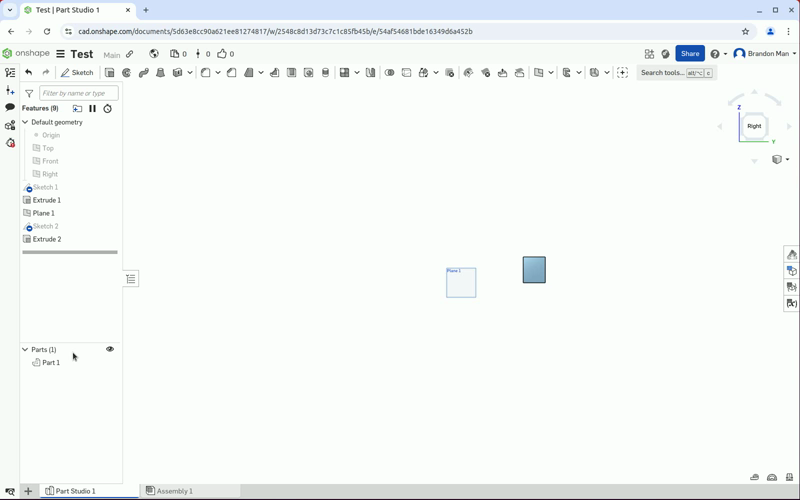
key(shift+p)
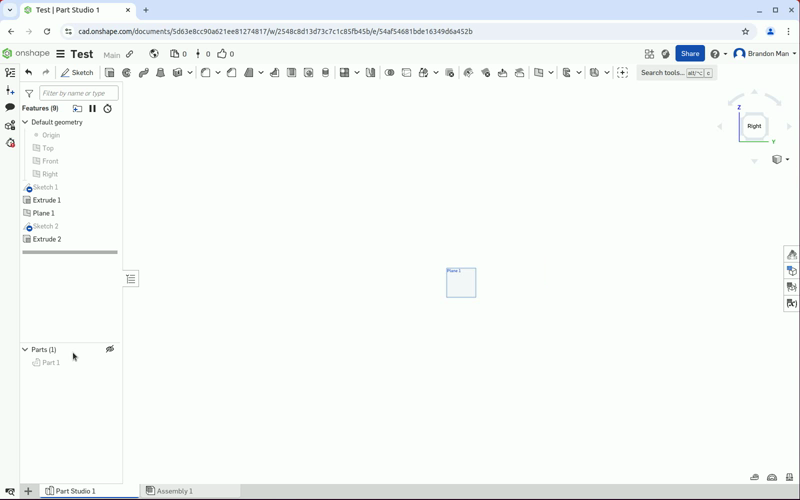
key(space)
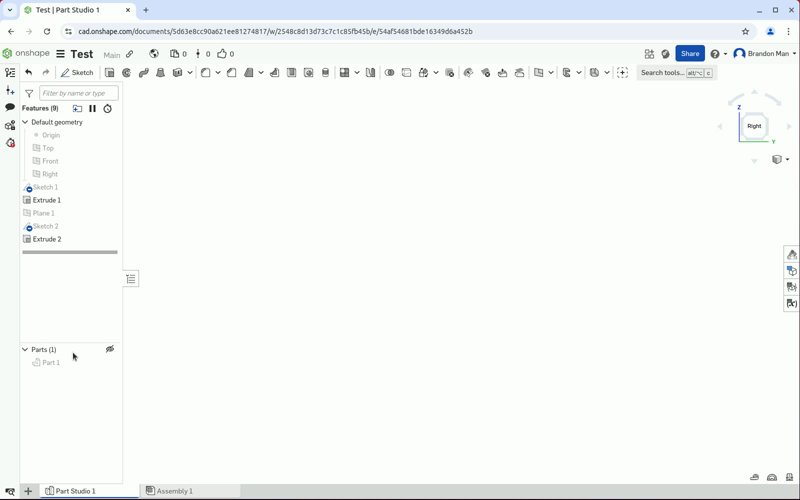
key_down(shift)
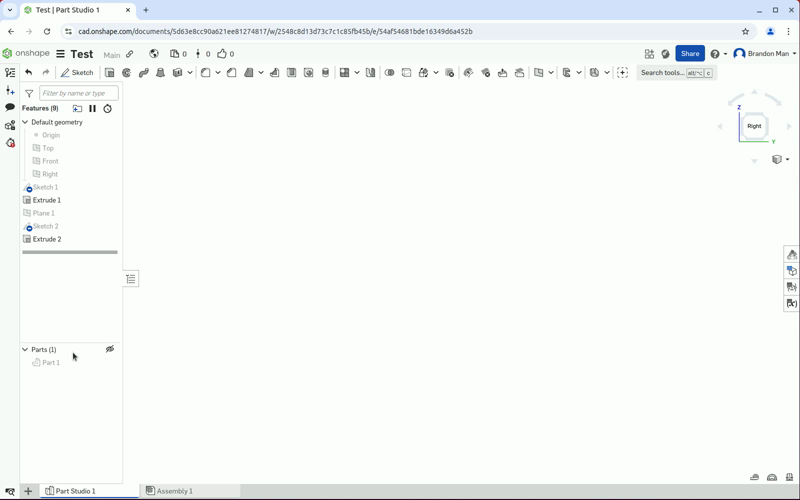
key(right)
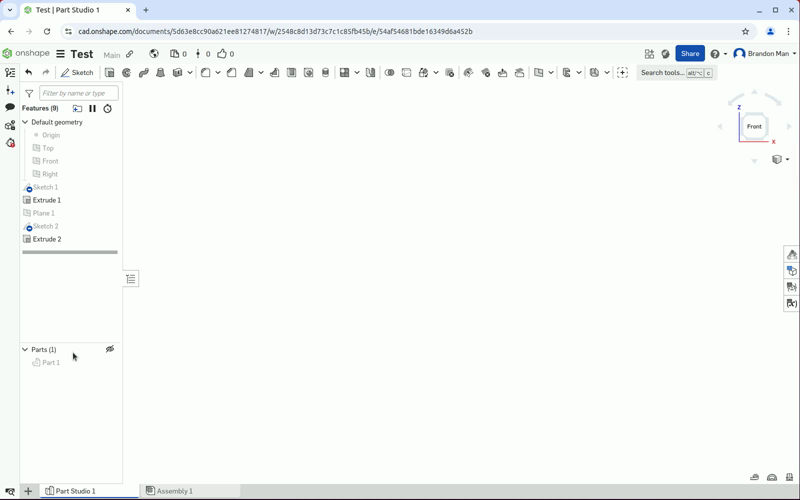
key_up(shift)
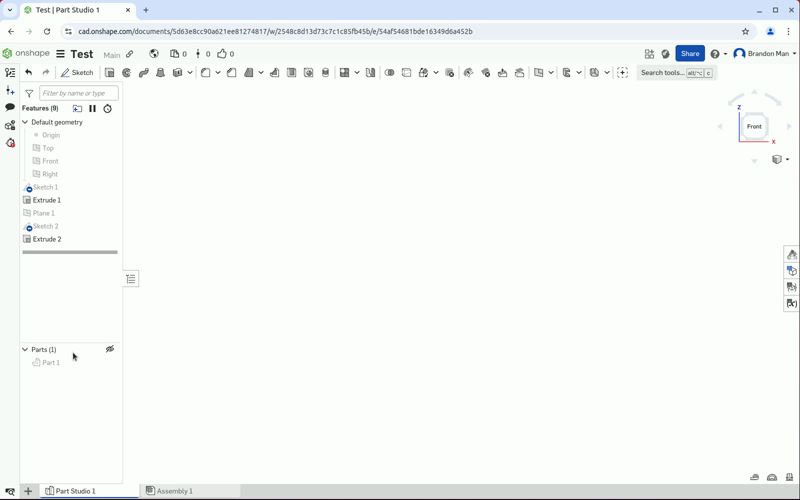
key(space)
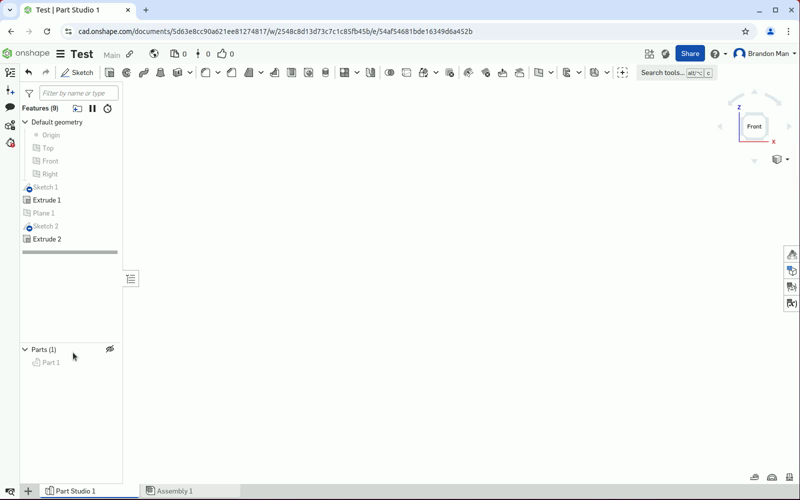
key_down(shift)
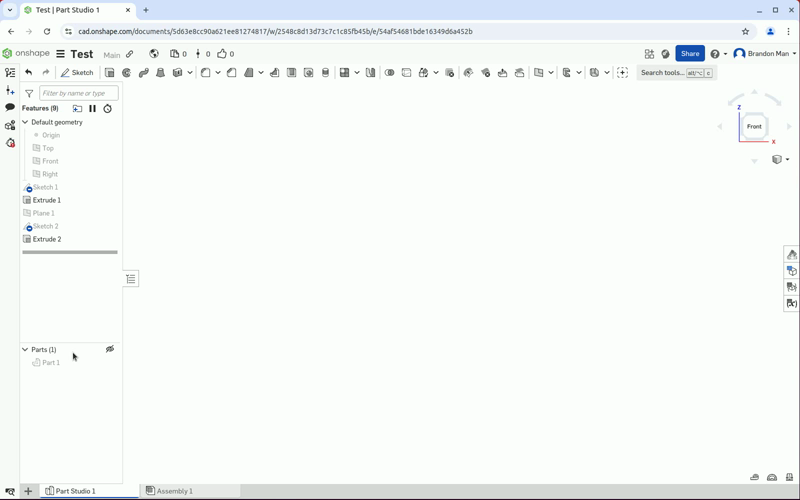
key(down)
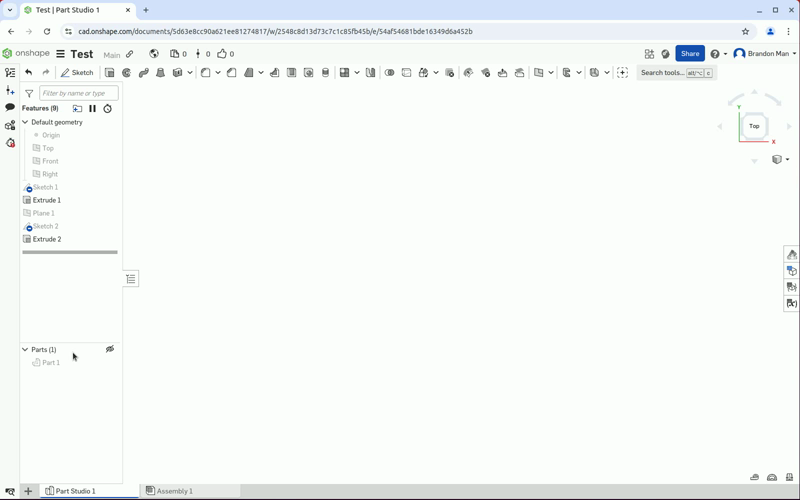
key_up(shift)
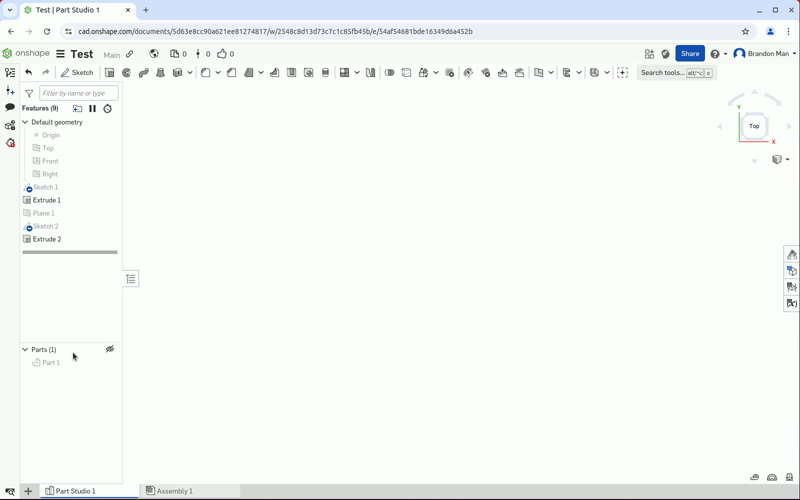
mouse_move(73, 352)
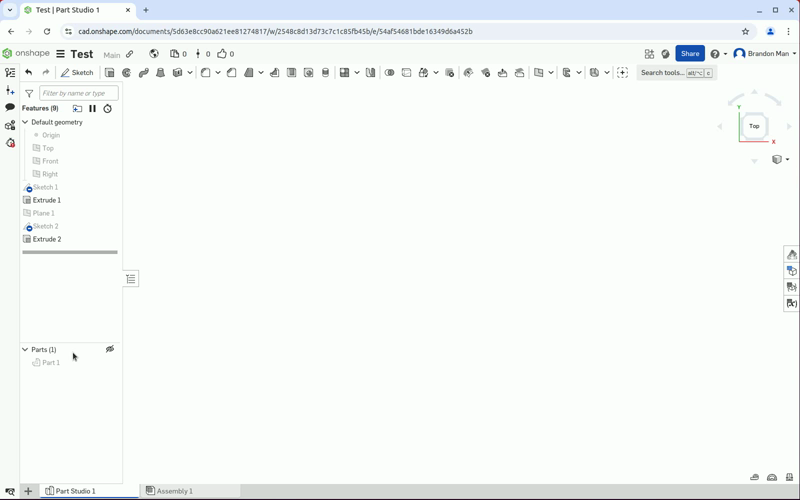
key(shift+y)
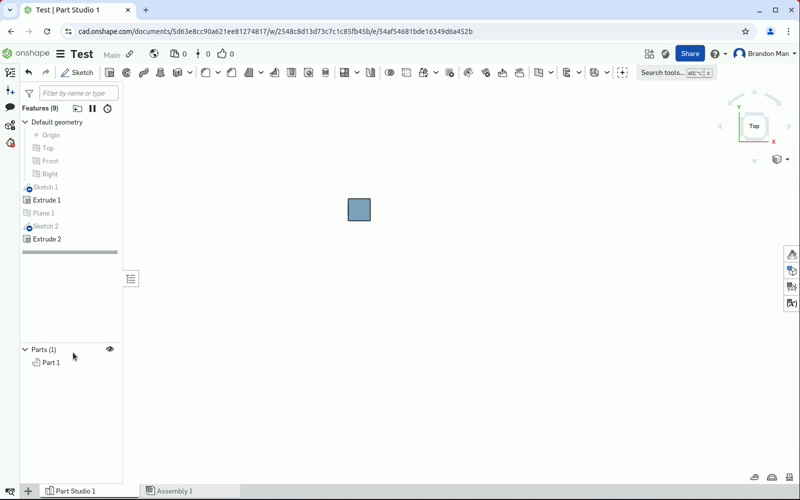
mouse_move(541, 75)
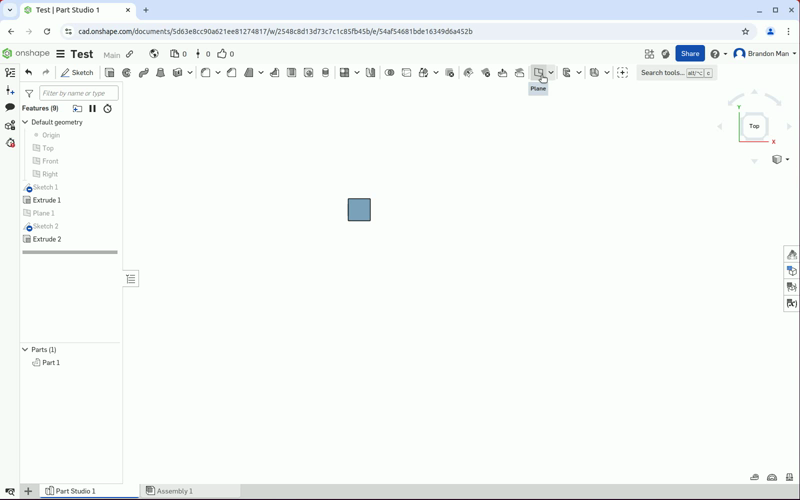
click(541, 75)
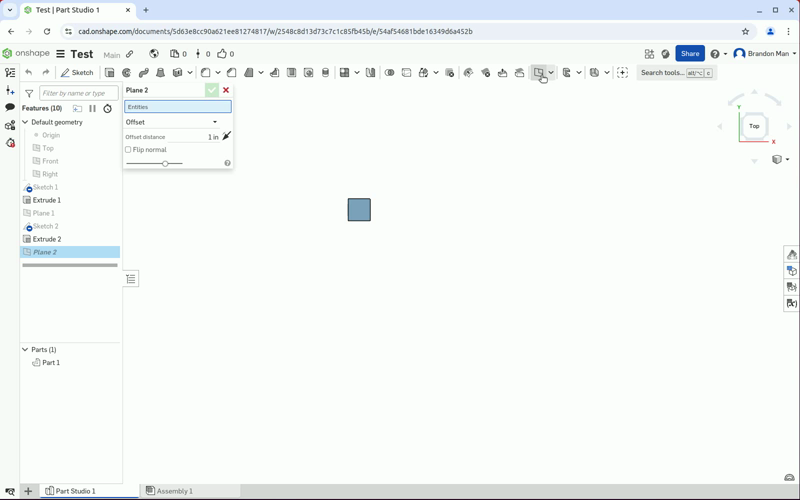
mouse_move(73, 150)
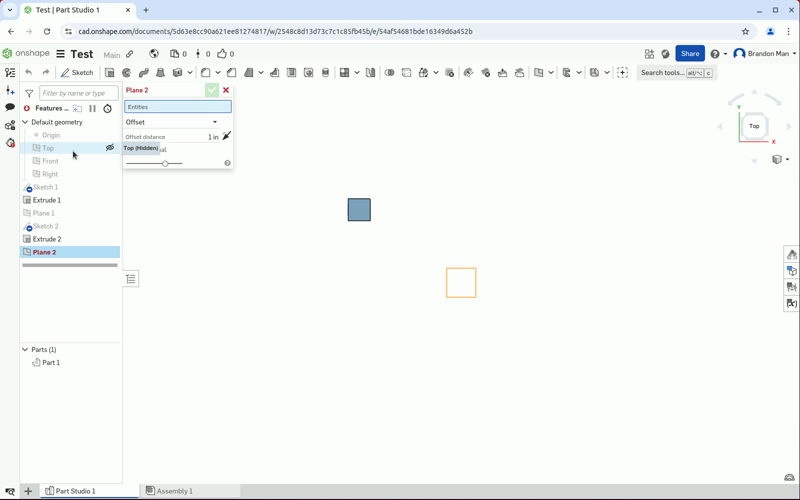
click(73, 150)
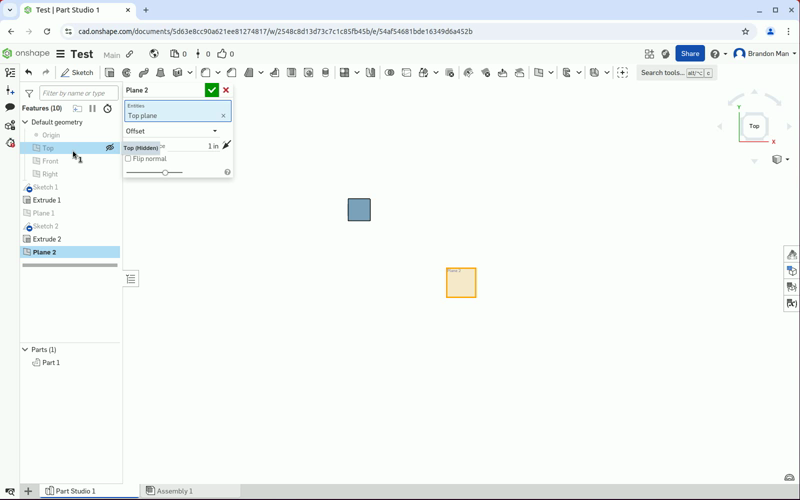
key(tab, 2)
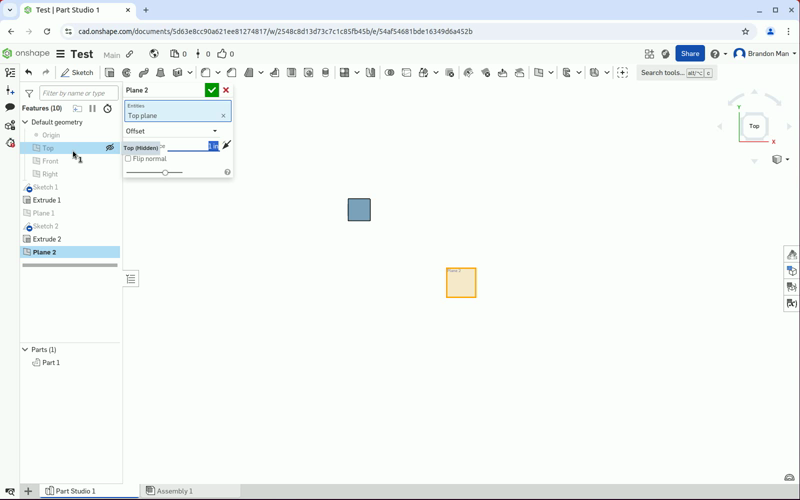
text(5.299)
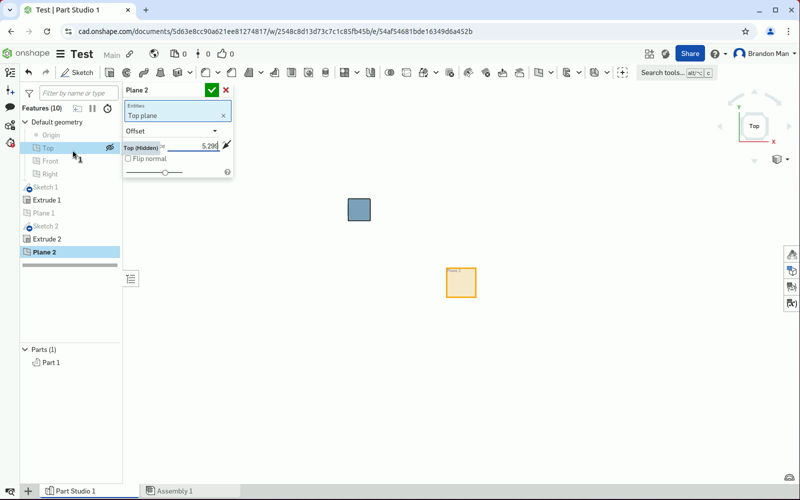
key(enter, 2)
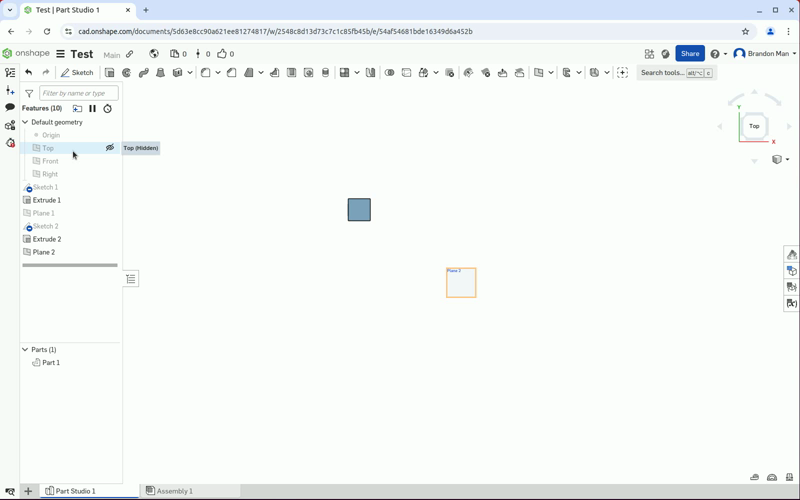
key(shift+s)
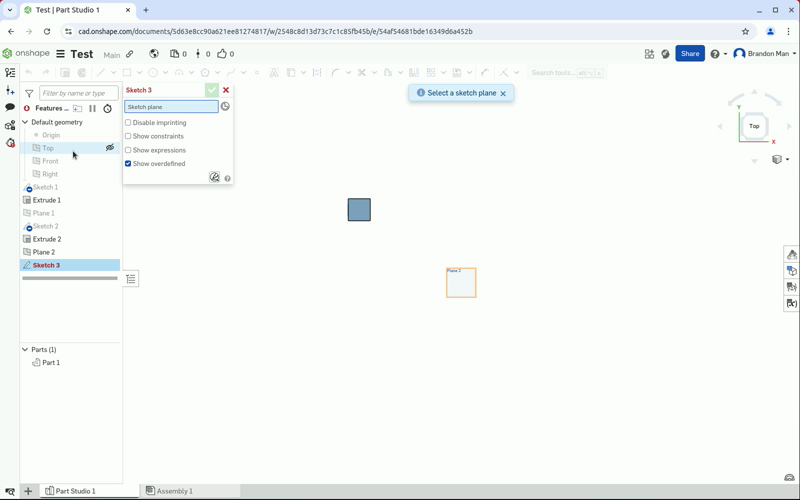
mouse_move(73, 254)
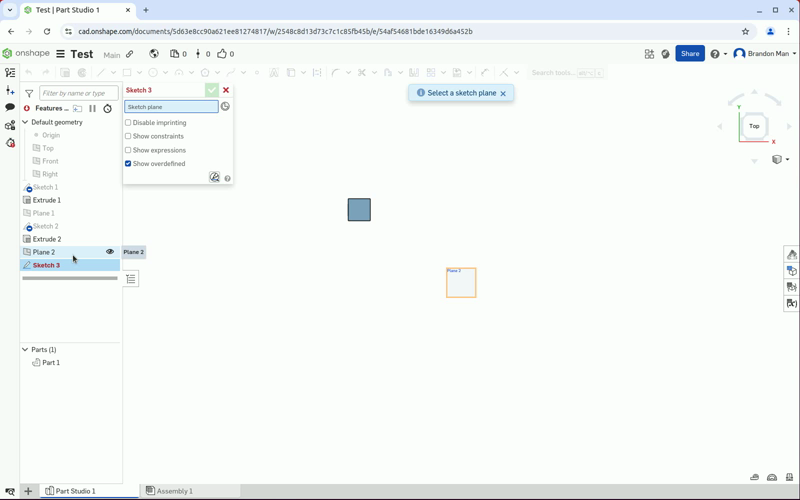
click(73, 254)
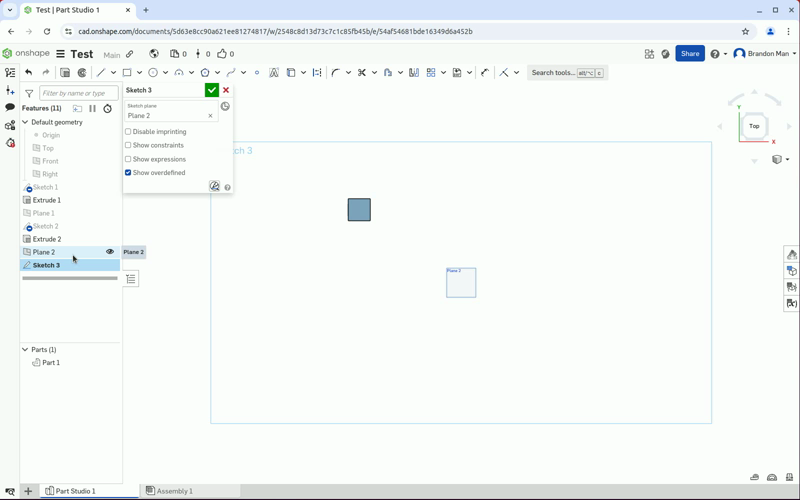
mouse_move(73, 352)
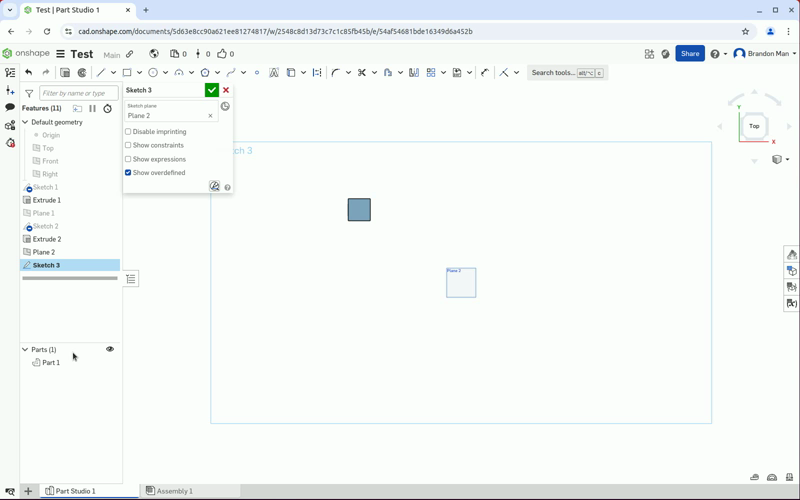
key(y)
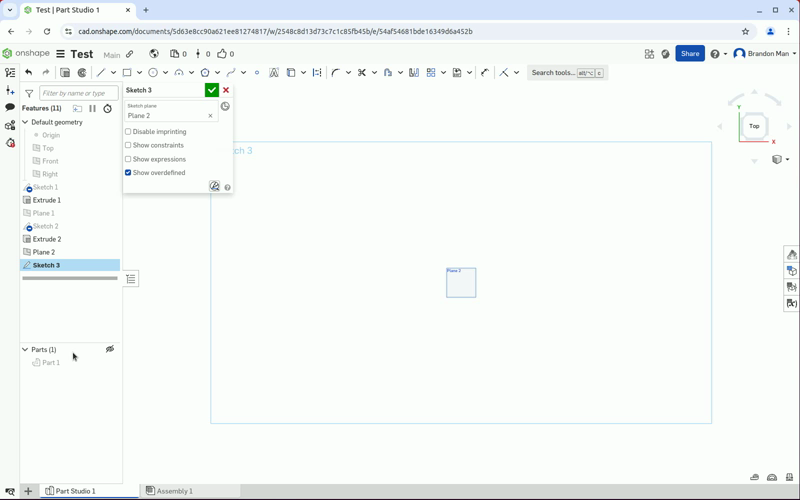
key(c)
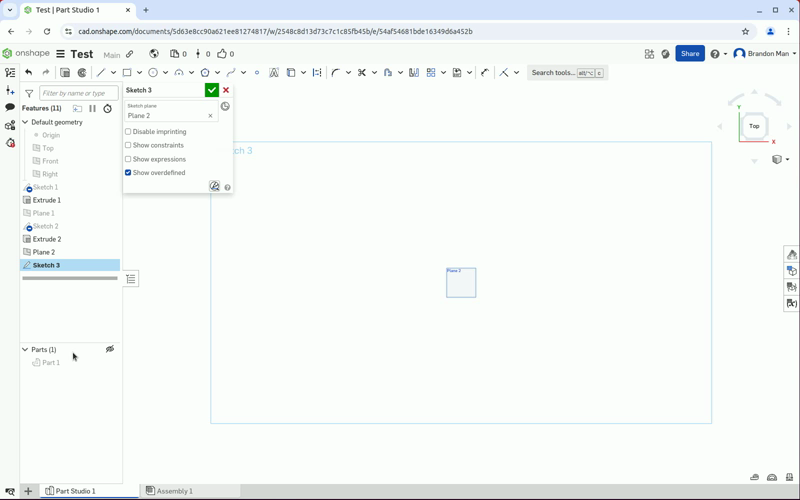
key_down(shift)
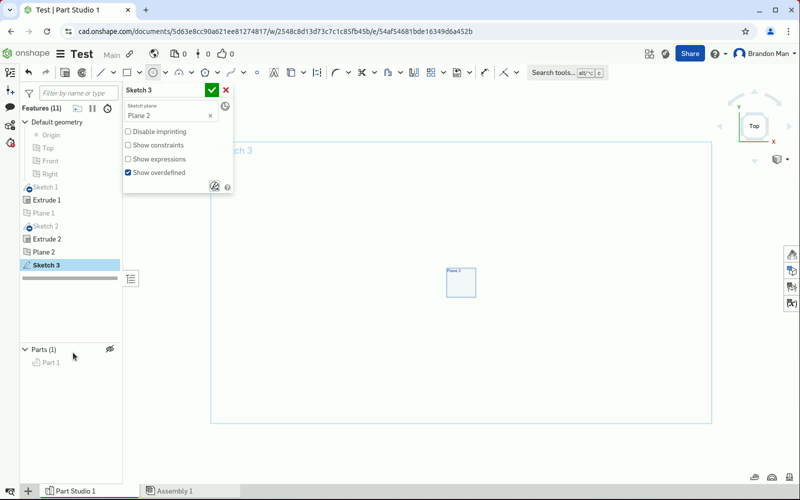
mouse_move(359, 210)
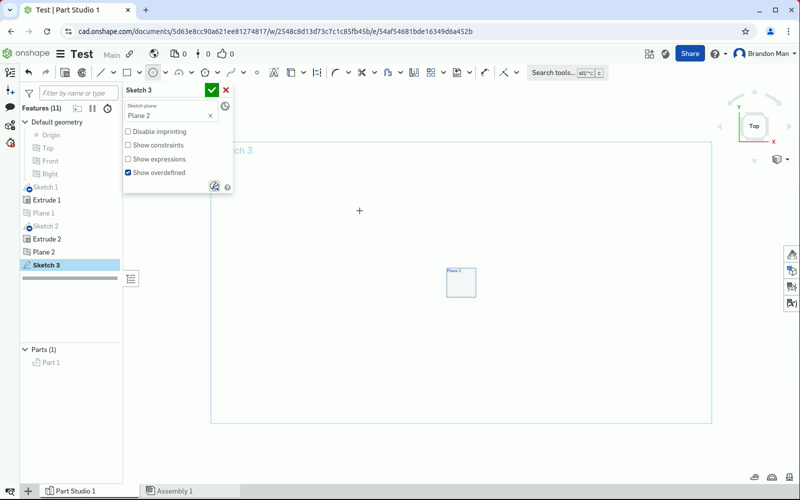
click(359, 210)
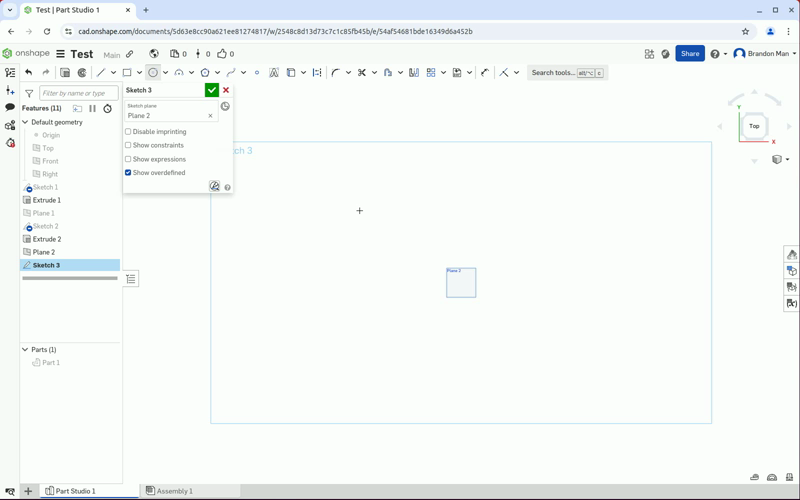
key_up(shift)
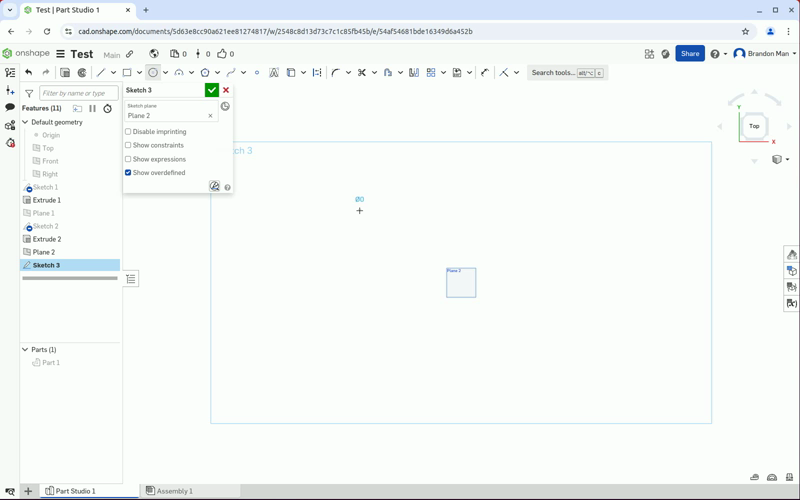
mouse_move(366, 210)
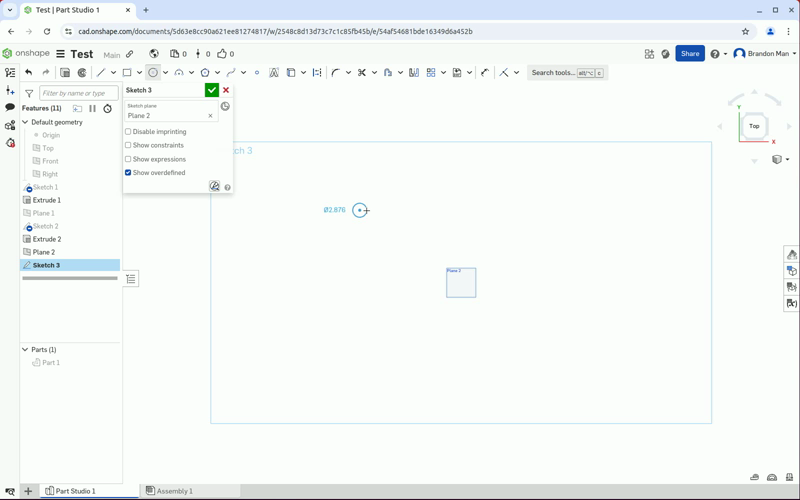
click(366, 210)
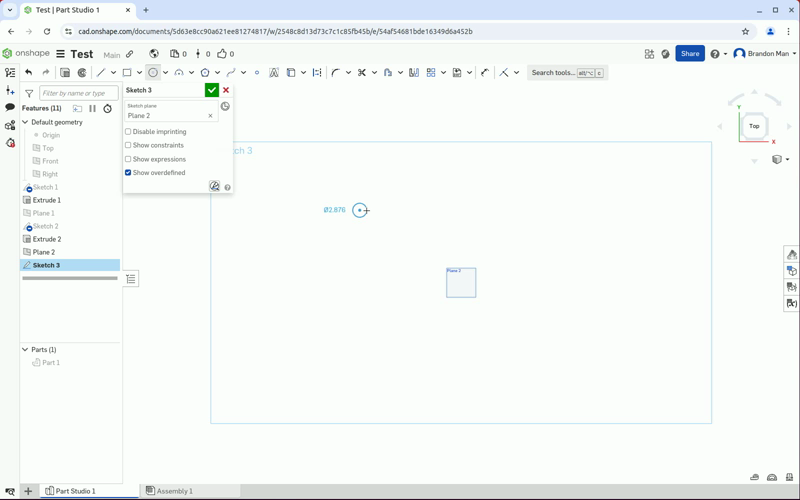
key(esc)
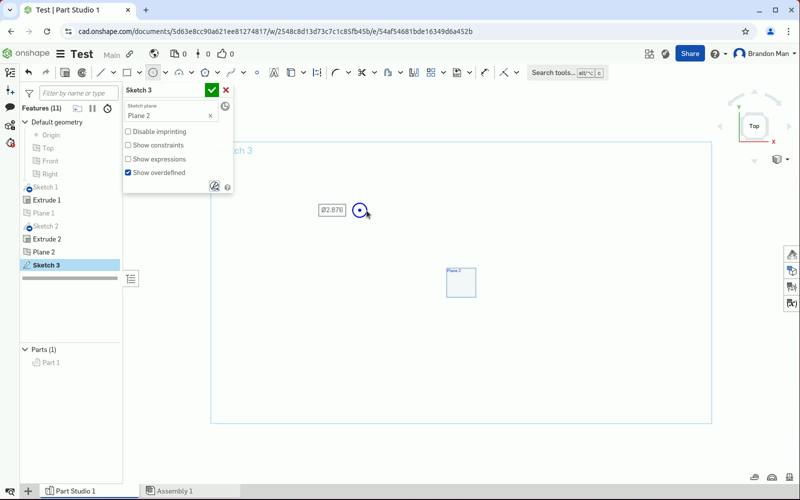
mouse_move(361, 210)
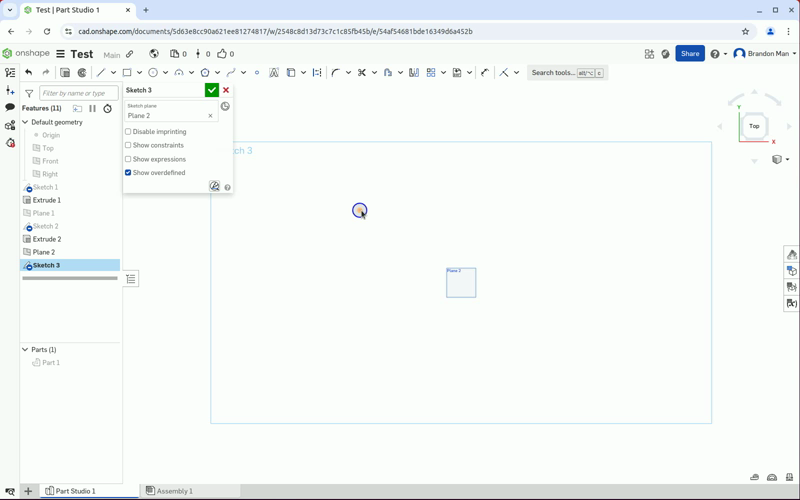
scroll(6)
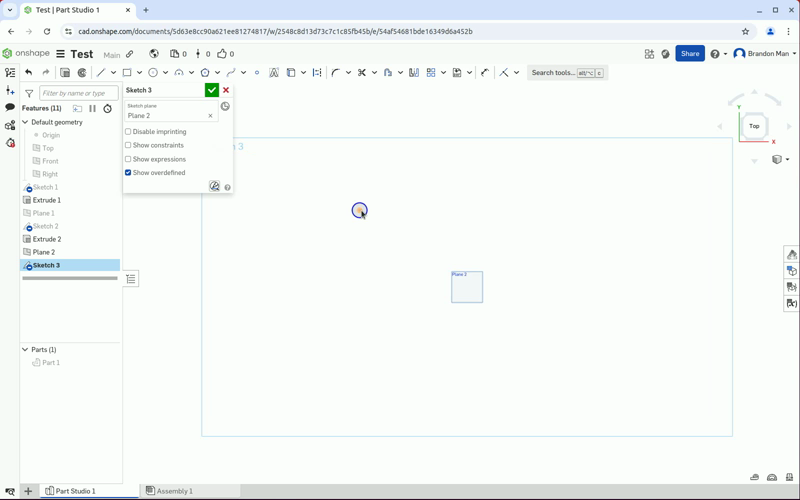
scroll(6)
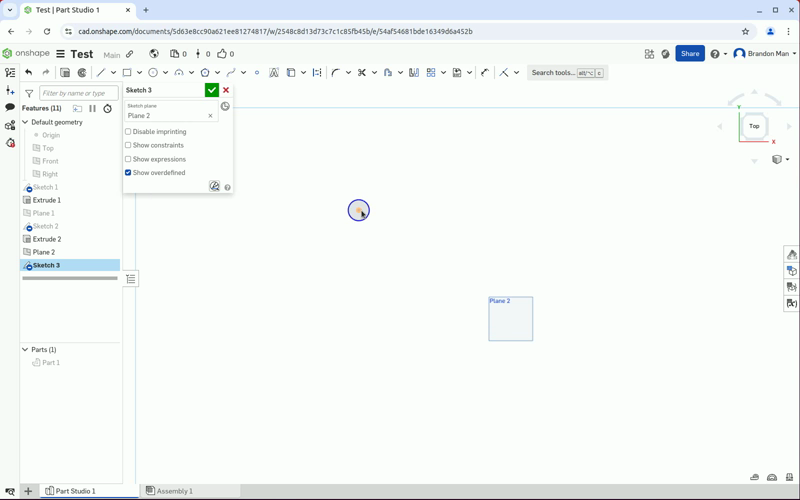
scroll(6)
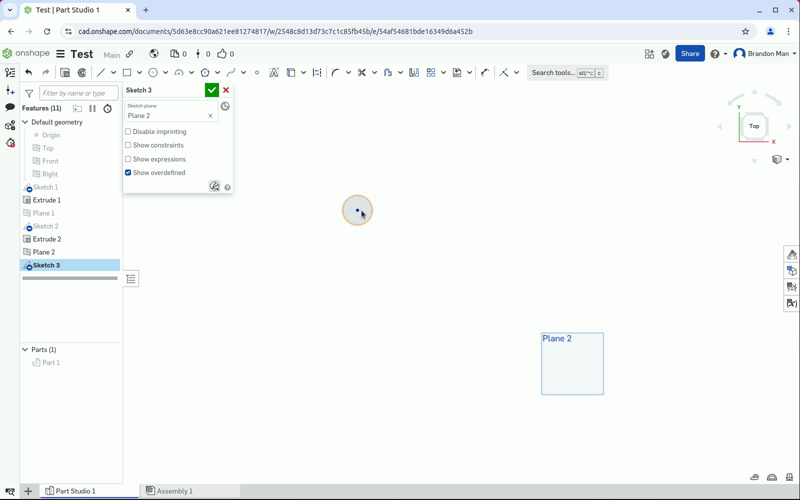
scroll(6)
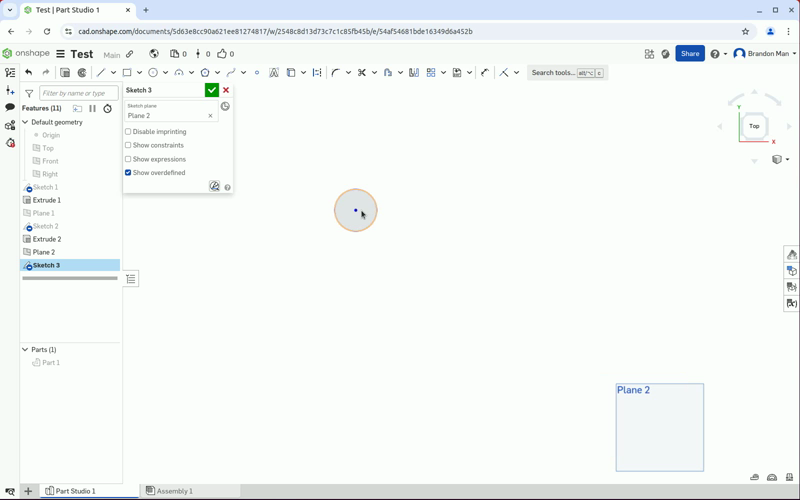
scroll(6)
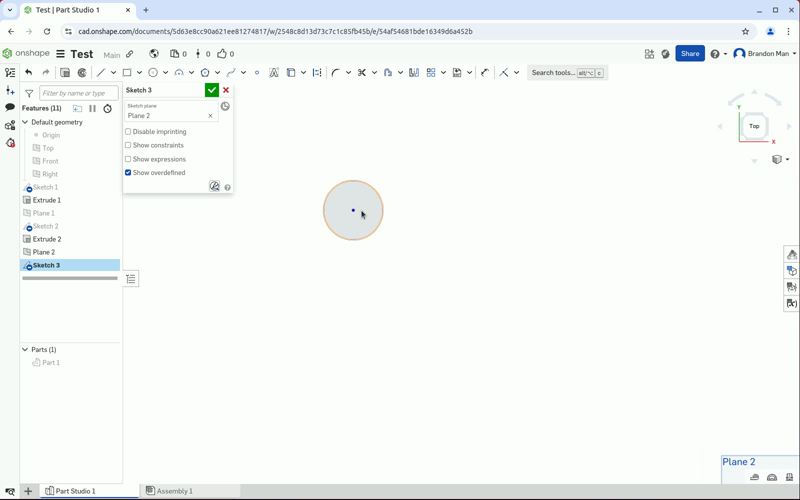
scroll(6)
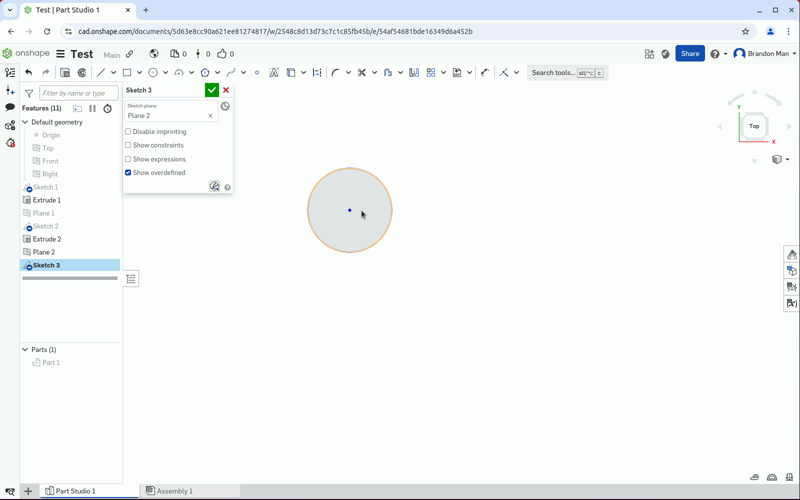
scroll(6)
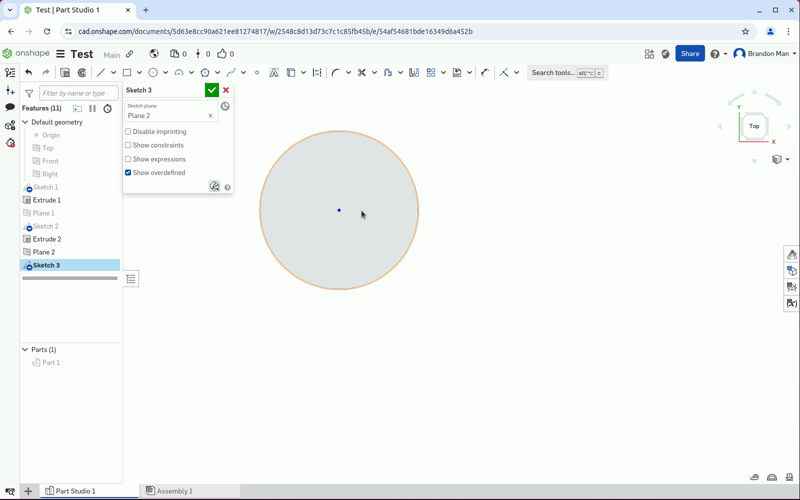
click(361, 210)
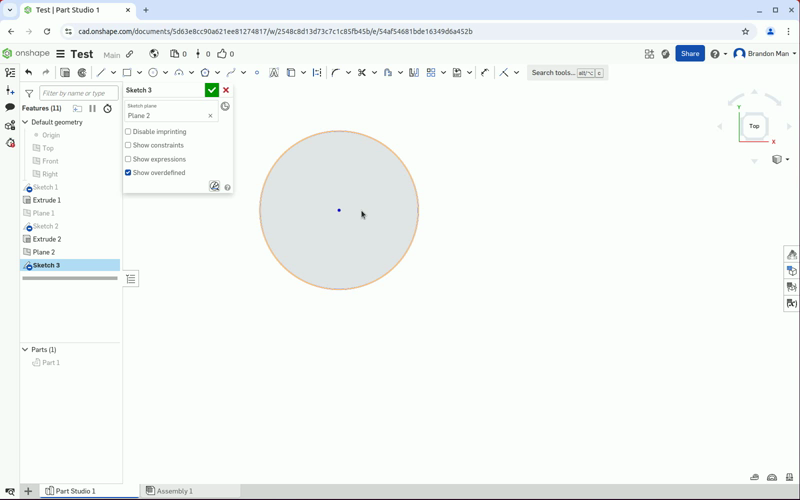
scroll(-6)
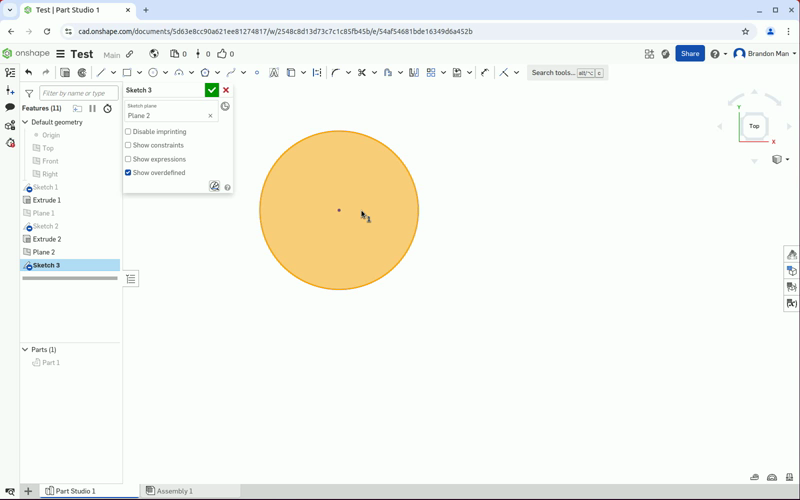
scroll(-6)
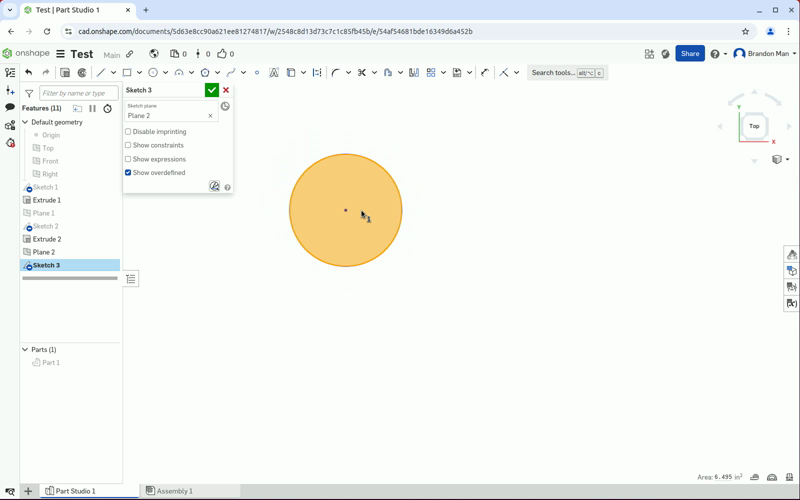
scroll(-6)
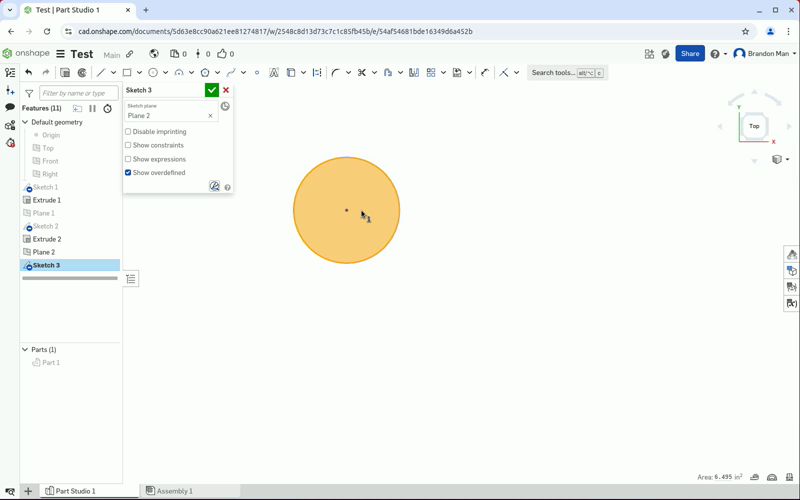
scroll(-6)
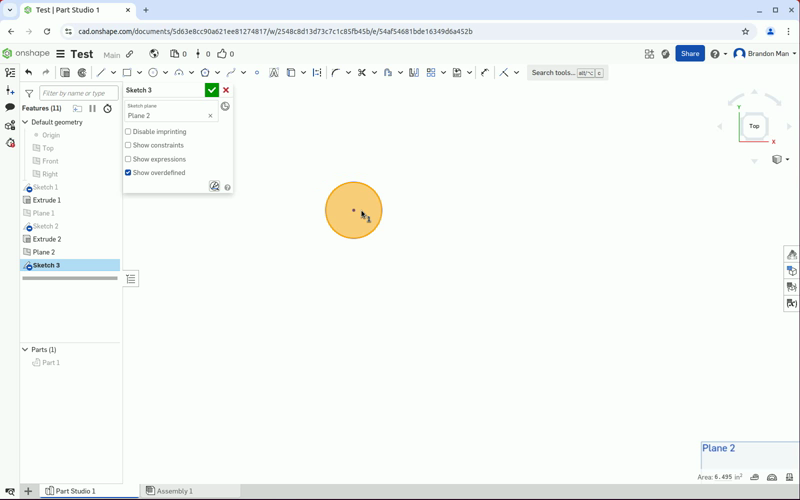
scroll(-6)
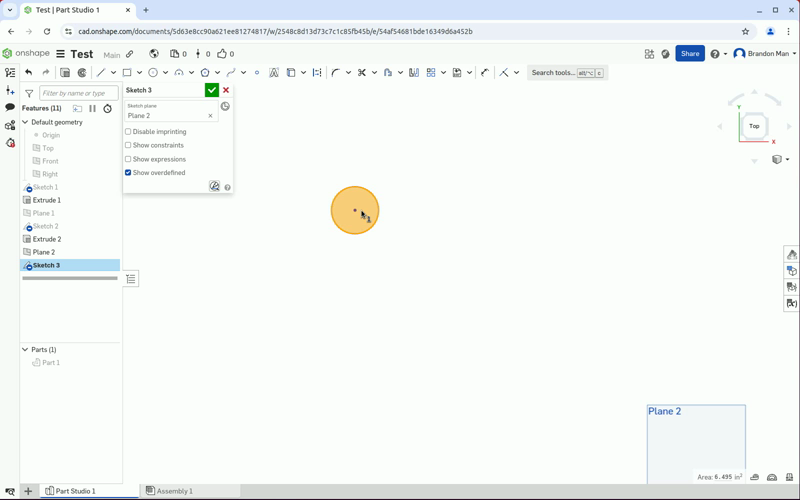
scroll(-6)
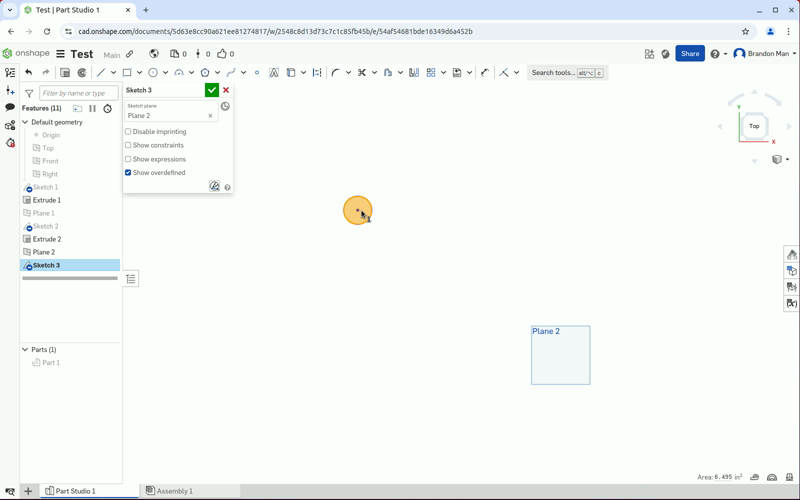
scroll(-6)
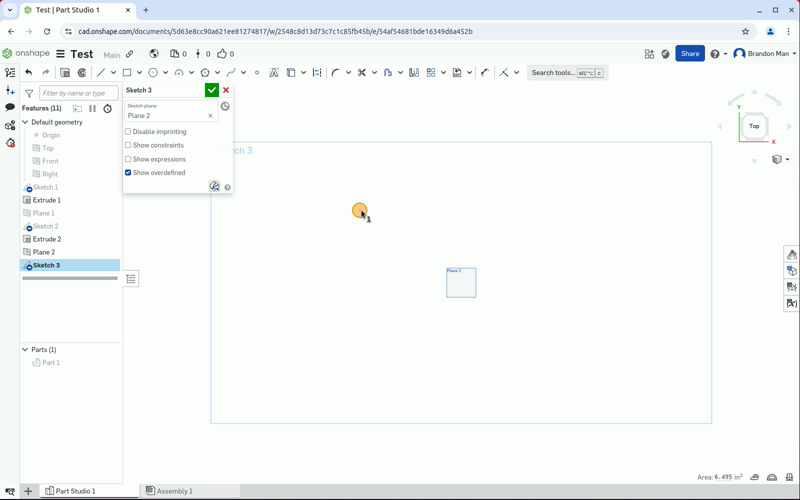
mouse_move(73, 352)
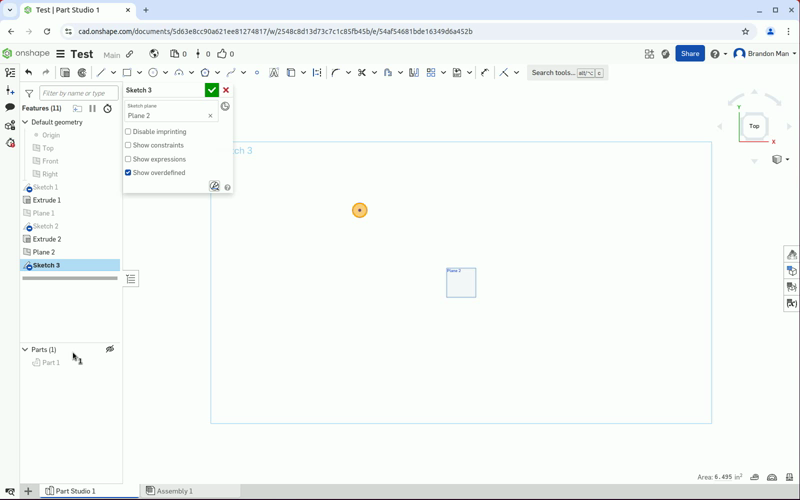
key(shift+y)
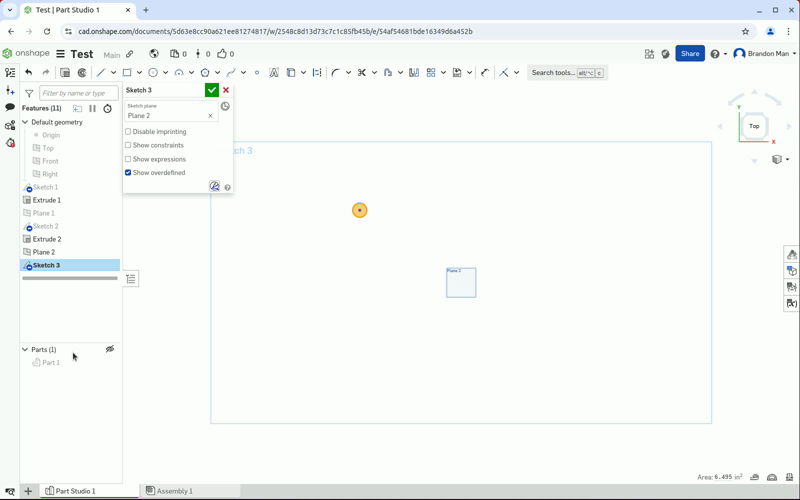
key(shift+e)
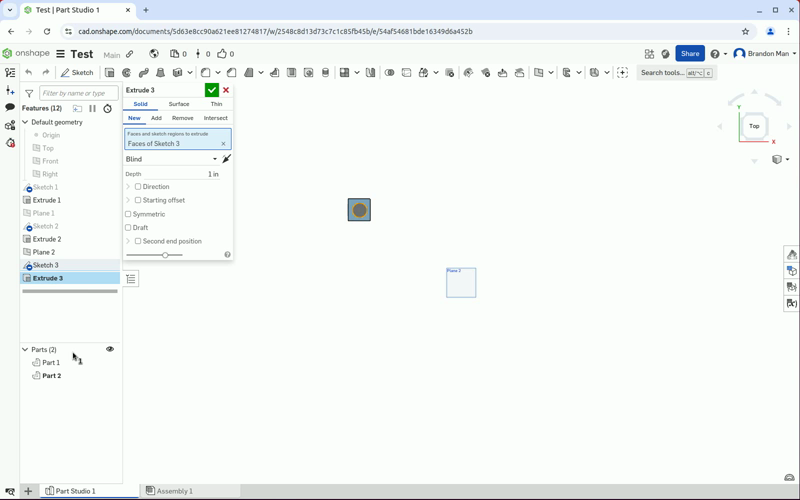
mouse_move(143, 106)
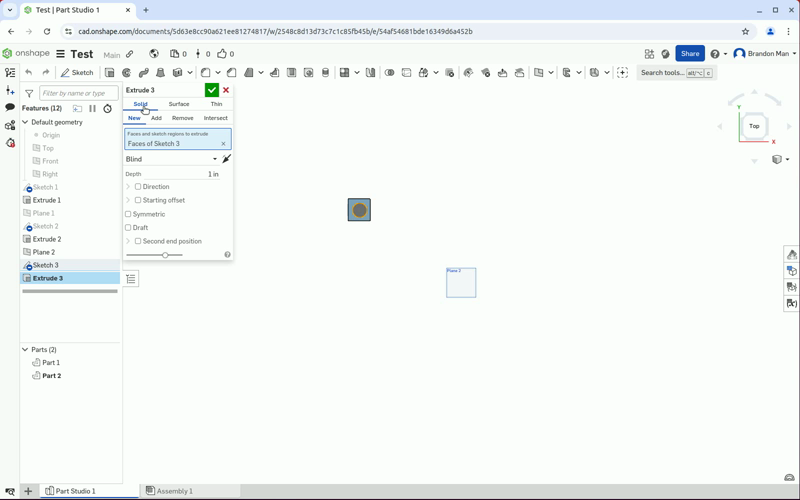
click(143, 106)
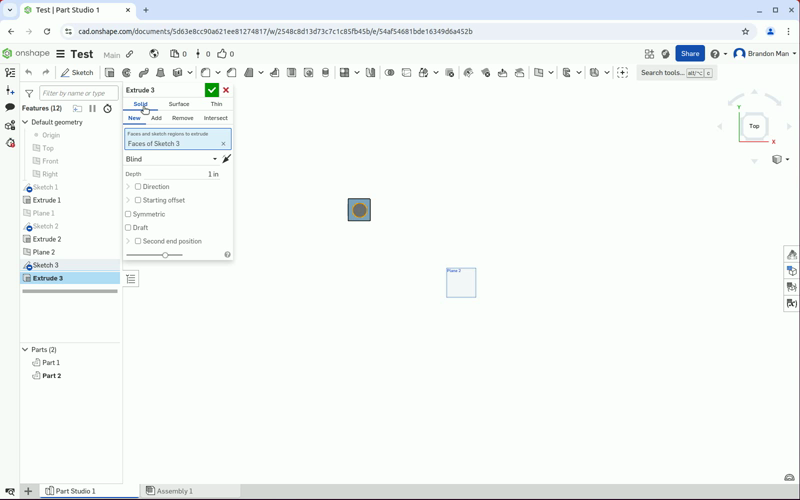
mouse_move(137, 120)
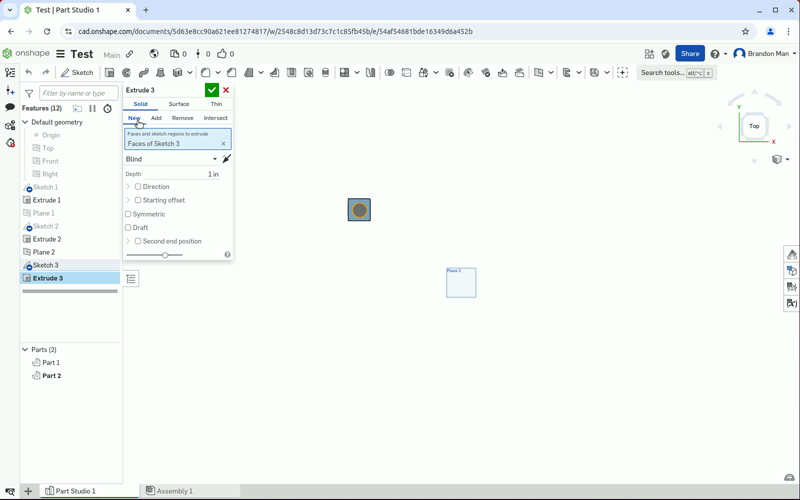
click(137, 120)
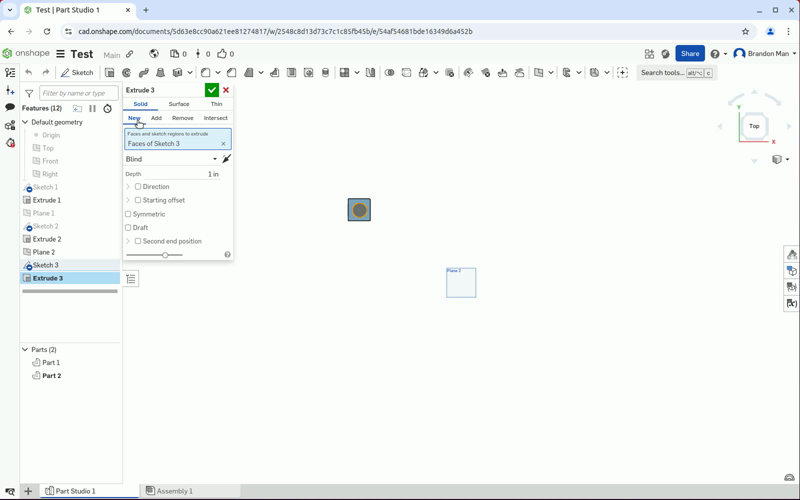
key(tab, 4)
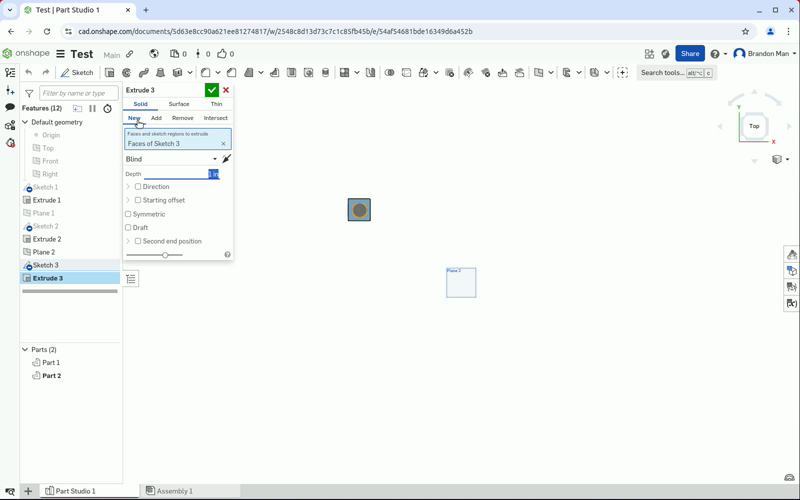
text(1.204)
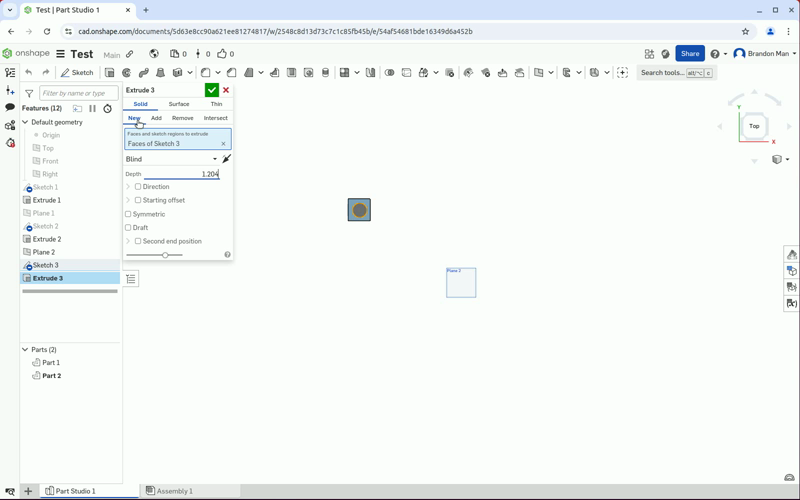
key(enter)
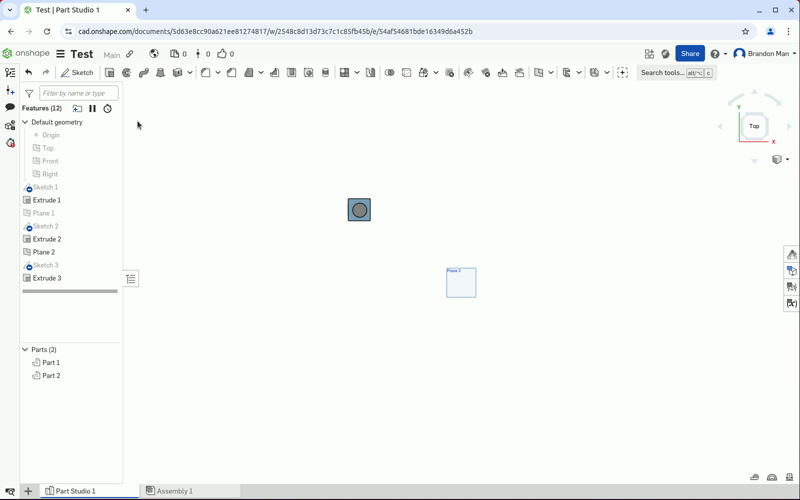
key(shift+h)
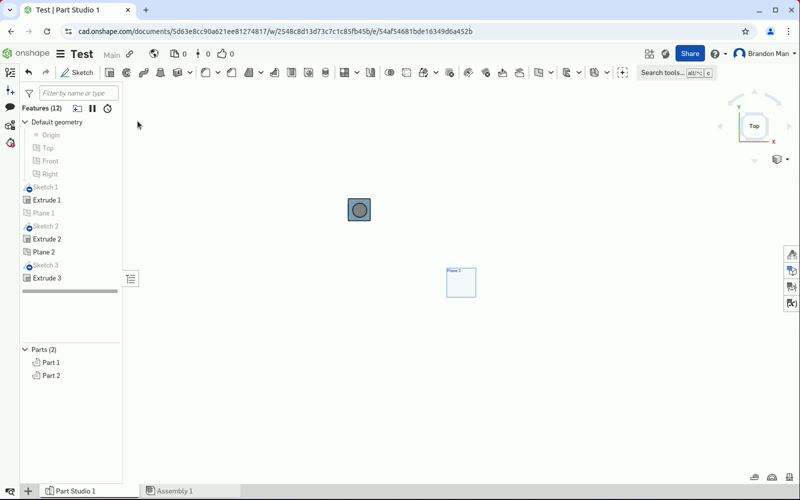
key(shift+h)
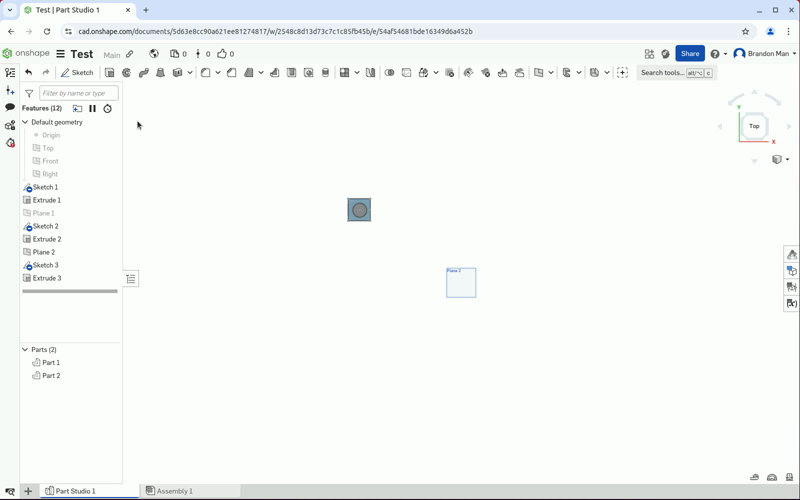
key(shift+7)
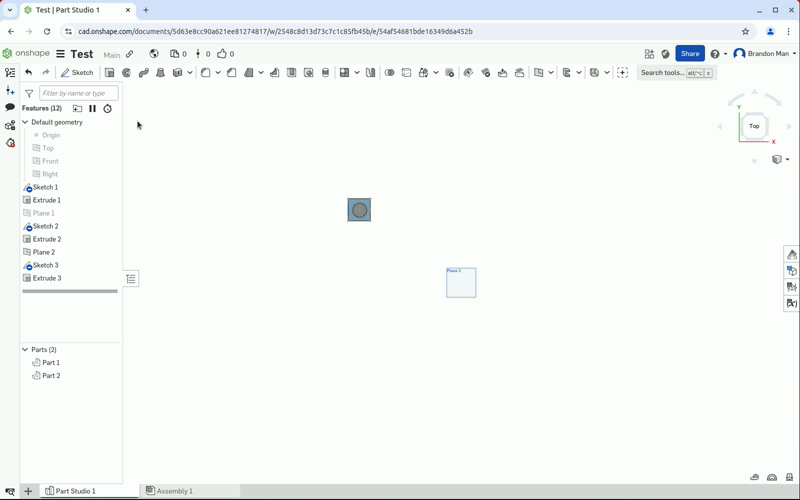
key(up, 3)
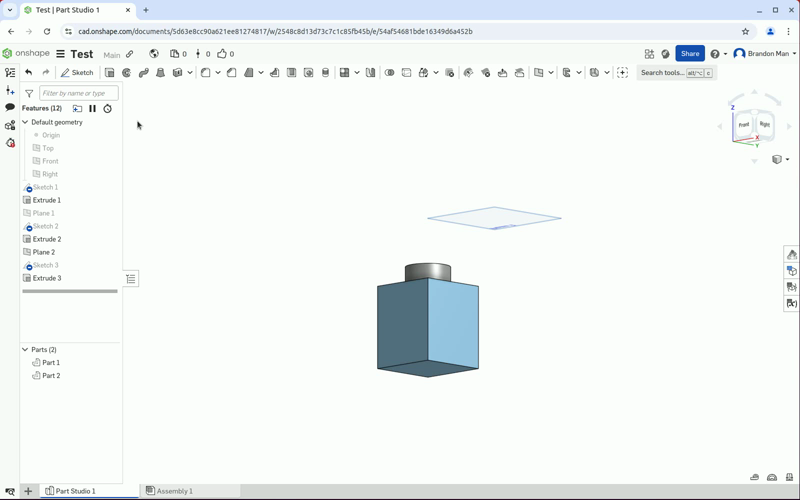
key(left, 3)
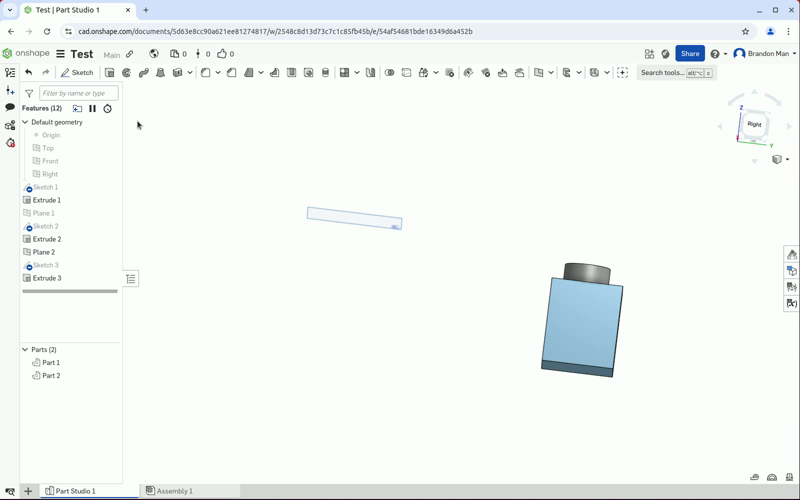
key(right, 3)
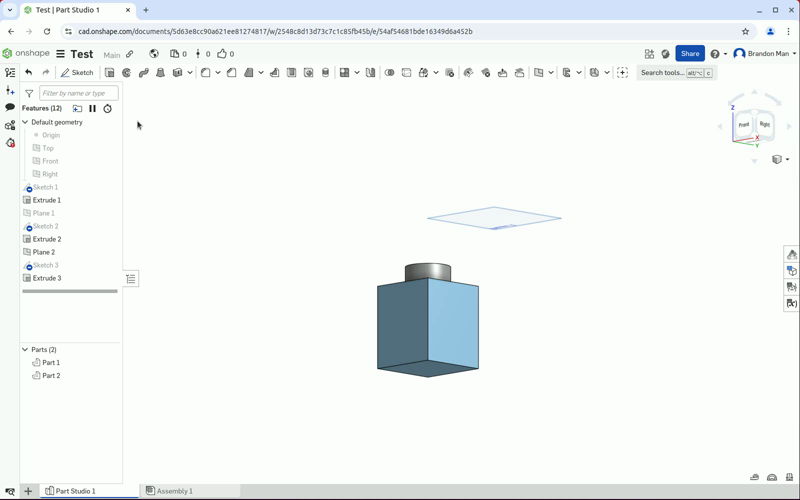
key(down, 3)
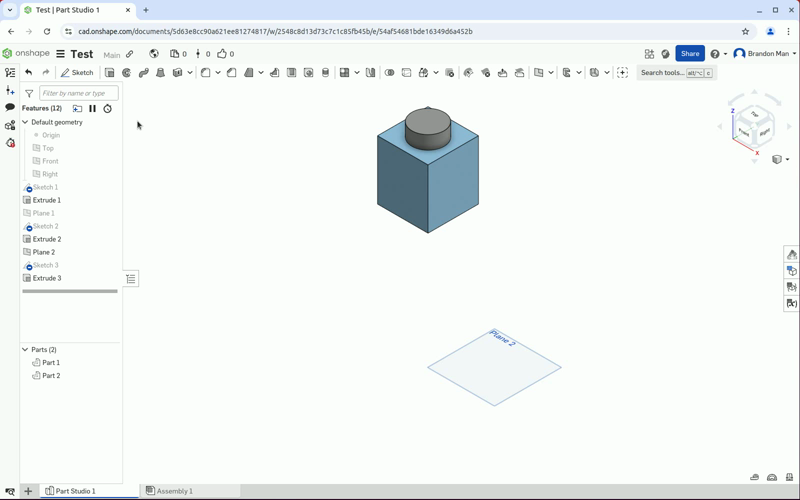
mouse_move(73, 189)
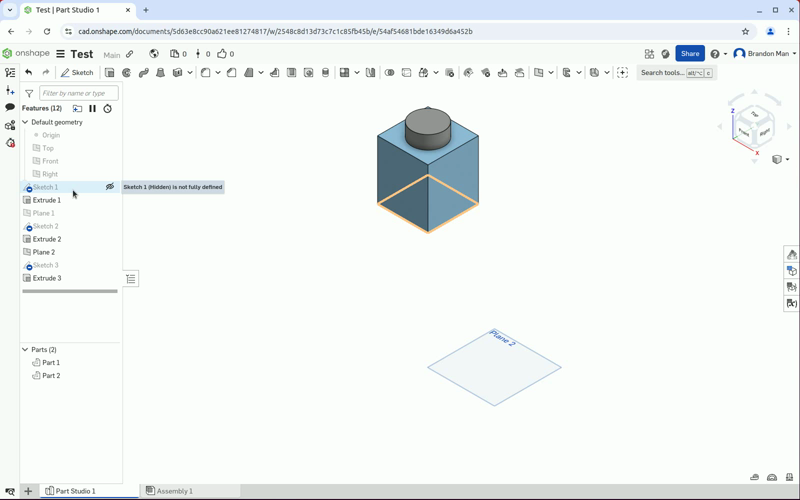
click(73, 189)